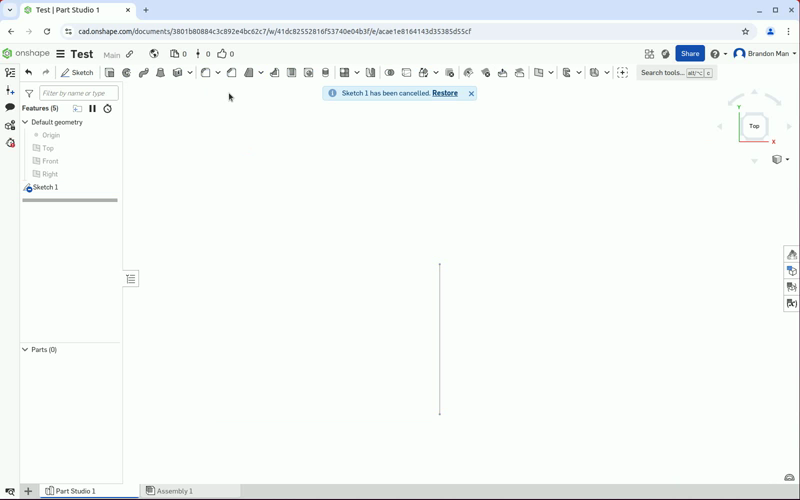
key(shift+h)
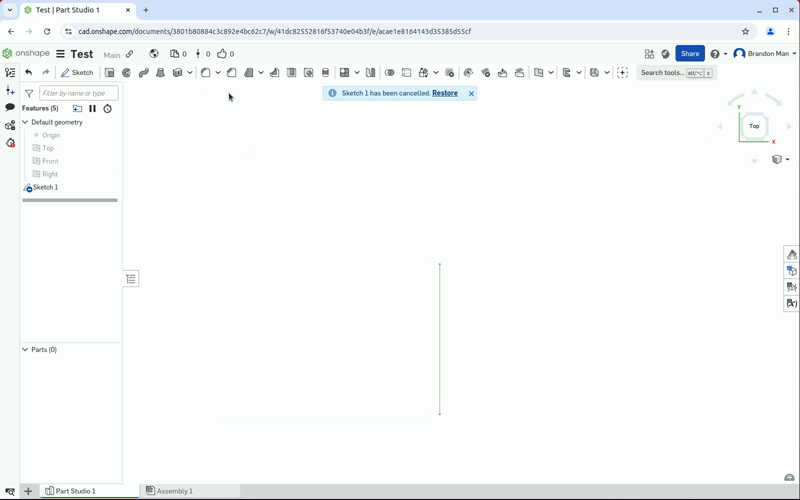
key(shift+s)
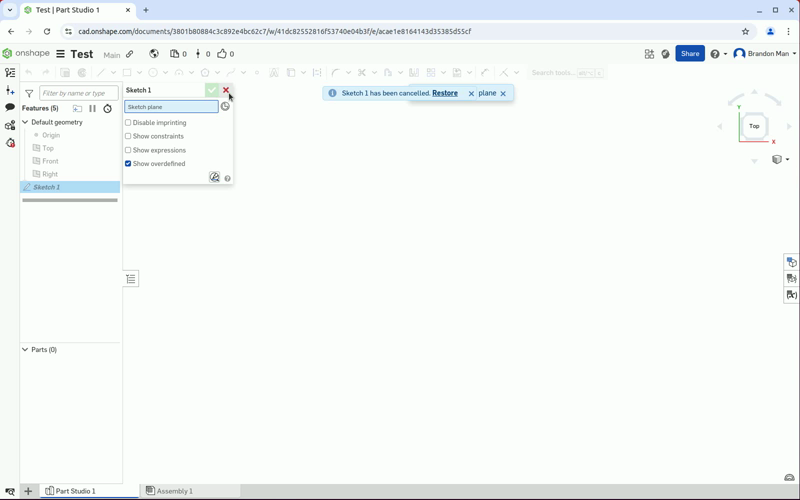
mouse_move(73, 150)
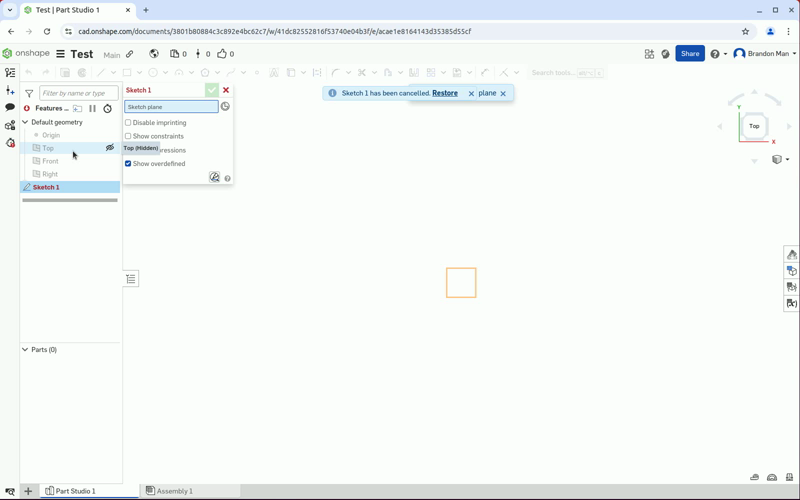
click(73, 150)
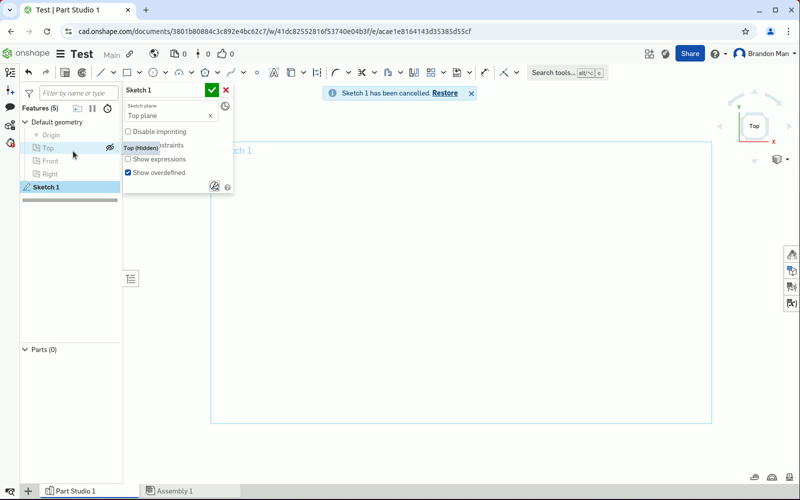
mouse_move(73, 352)
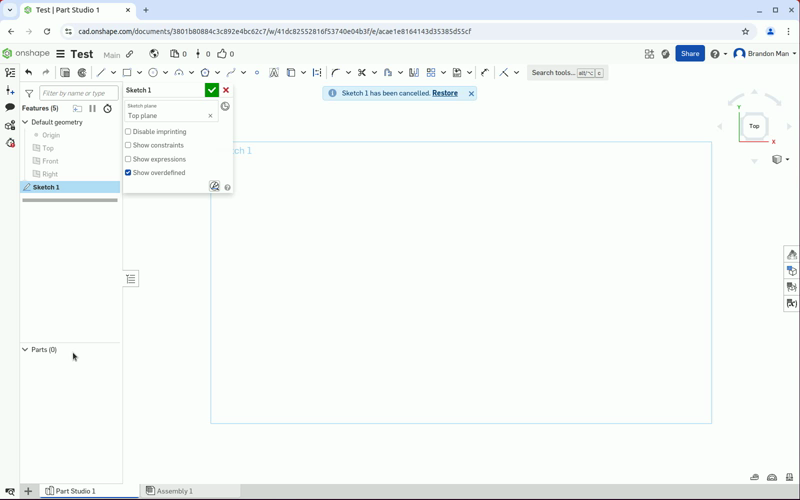
key(y)
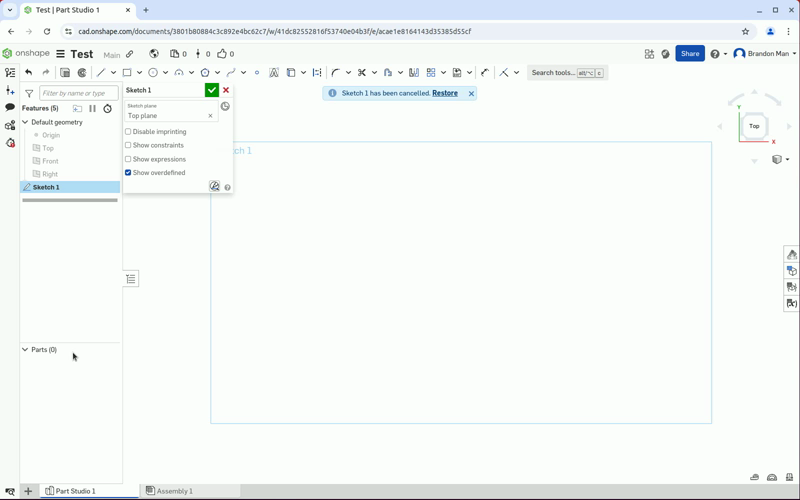
key(l)
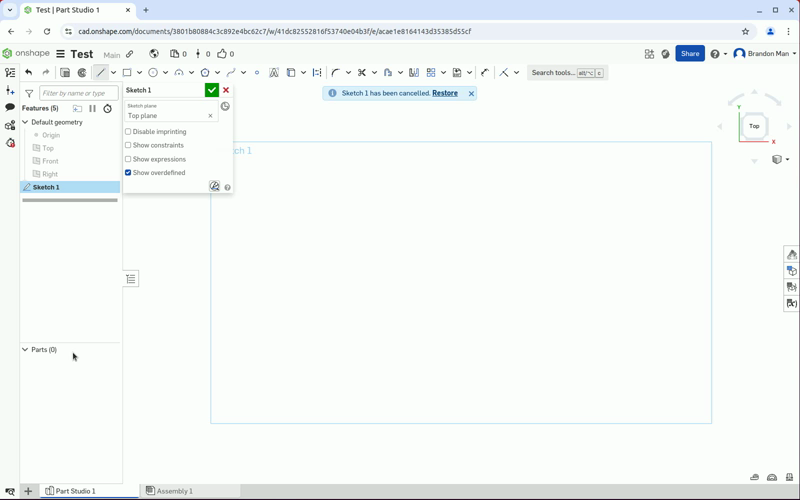
key_down(shift)
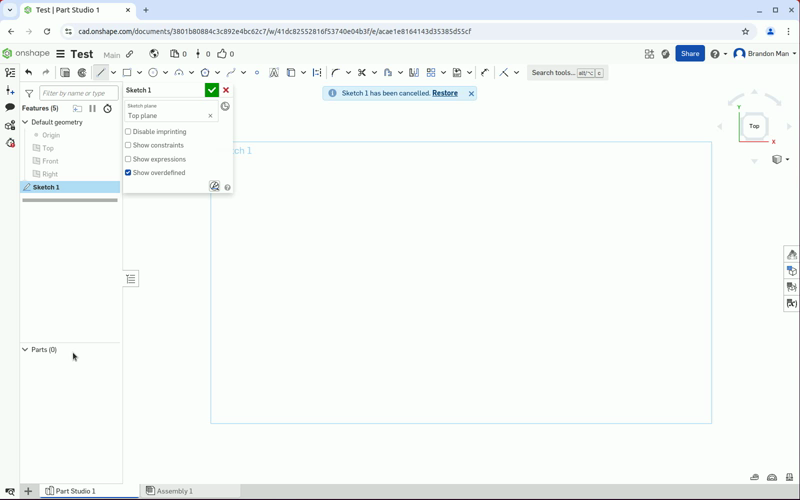
mouse_move(359, 281)
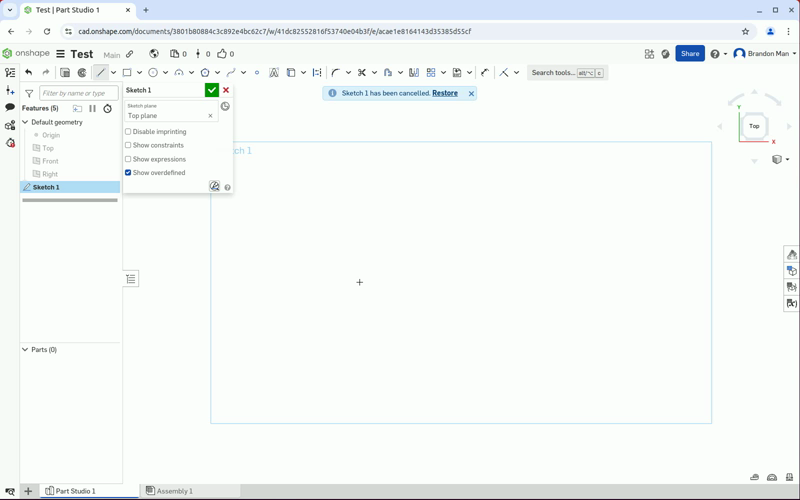
click(359, 281)
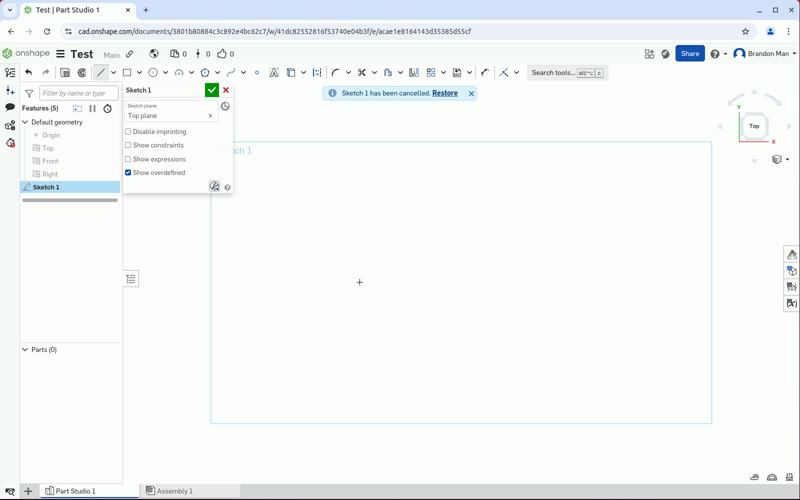
key_up(shift)
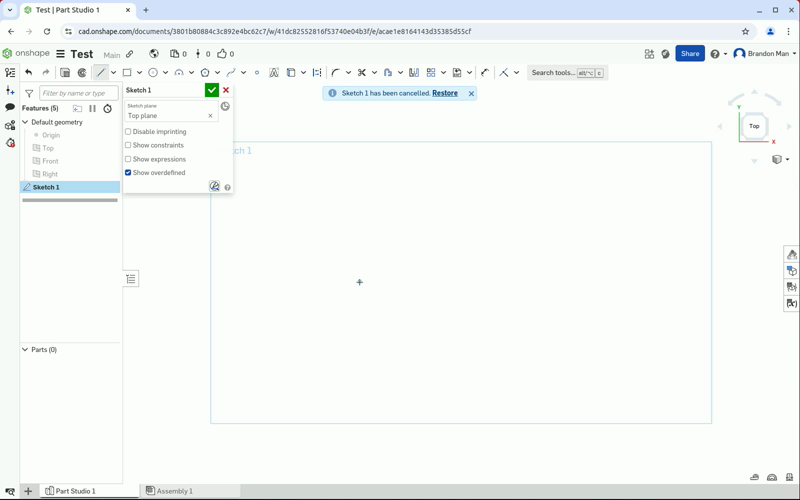
key_down(shift)
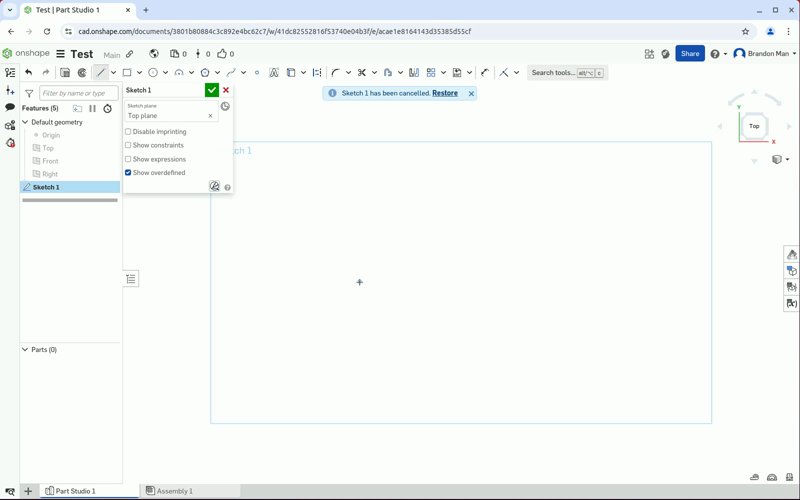
mouse_move(408, 368)
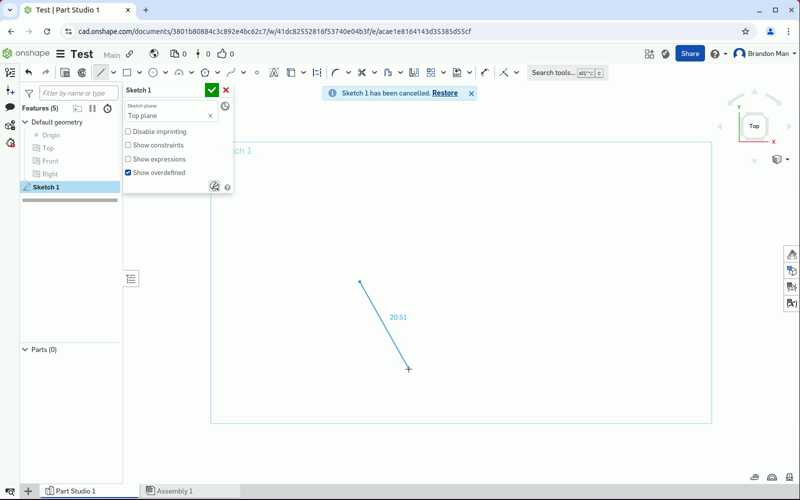
click(408, 368)
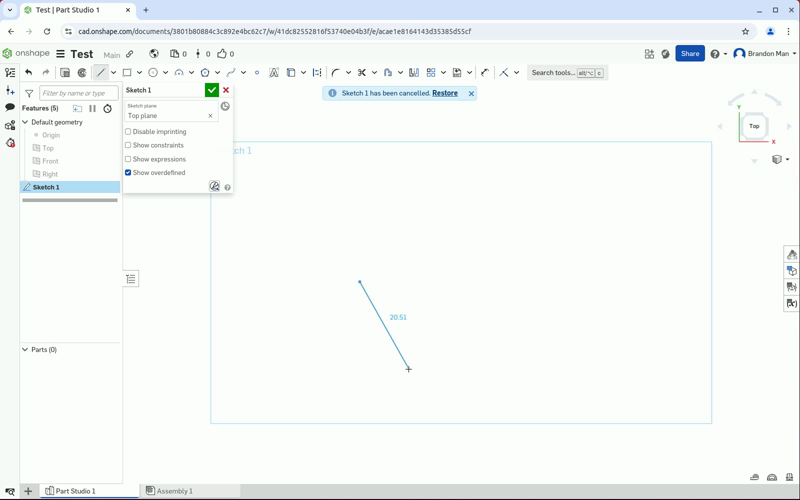
key_up(shift)
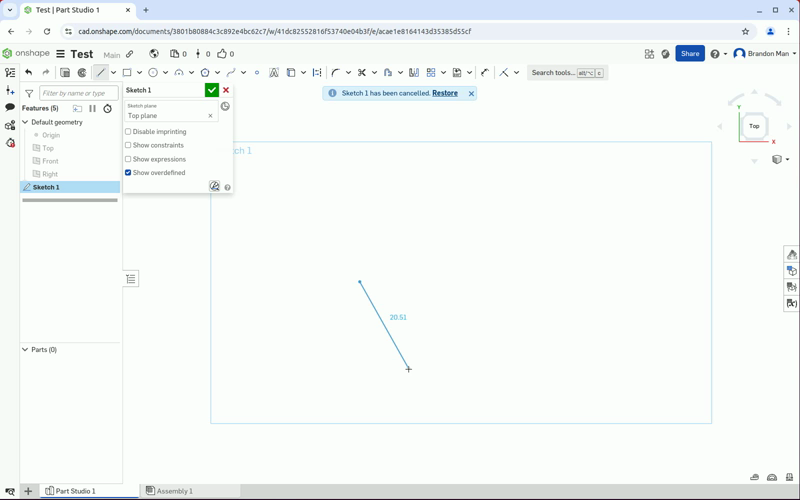
key_down(shift)
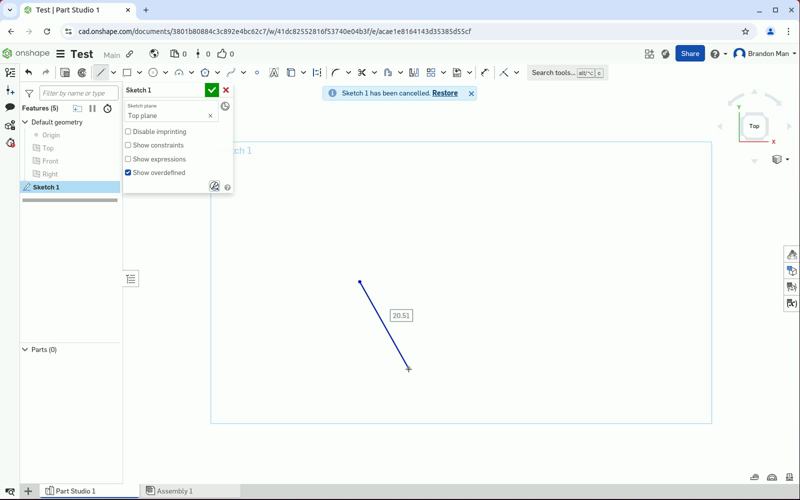
mouse_move(510, 370)
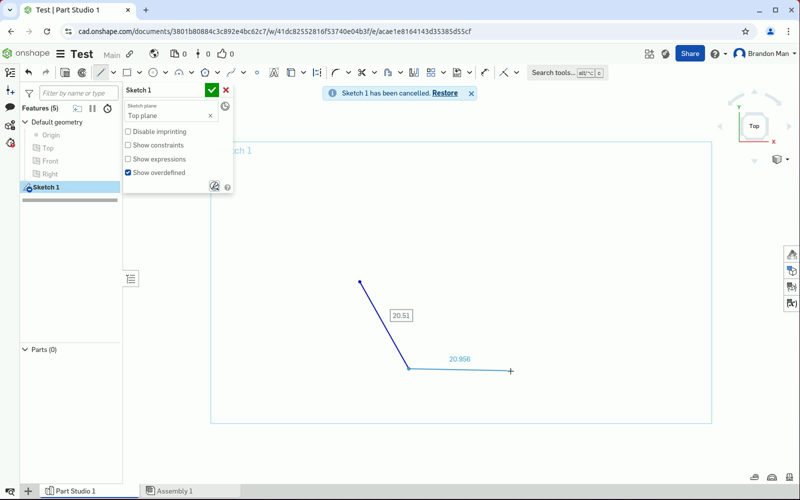
click(510, 370)
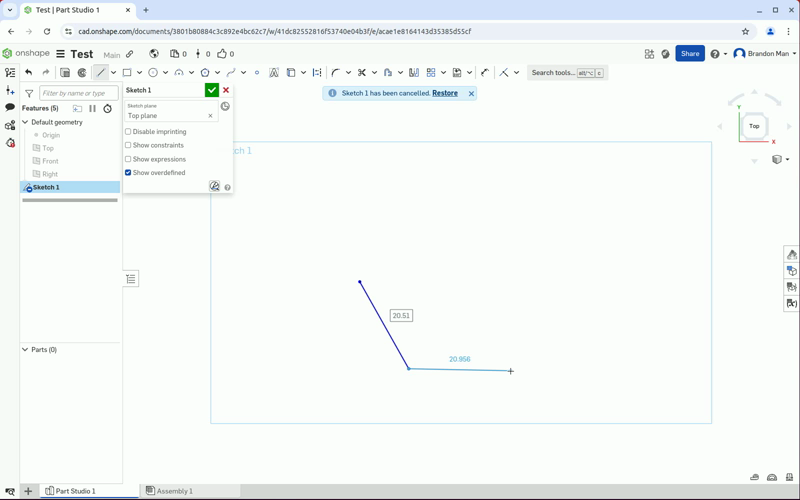
key_up(shift)
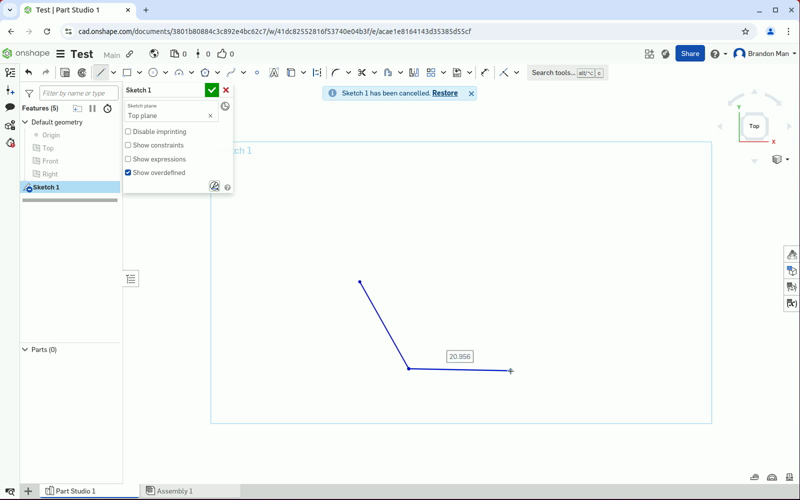
key_down(shift)
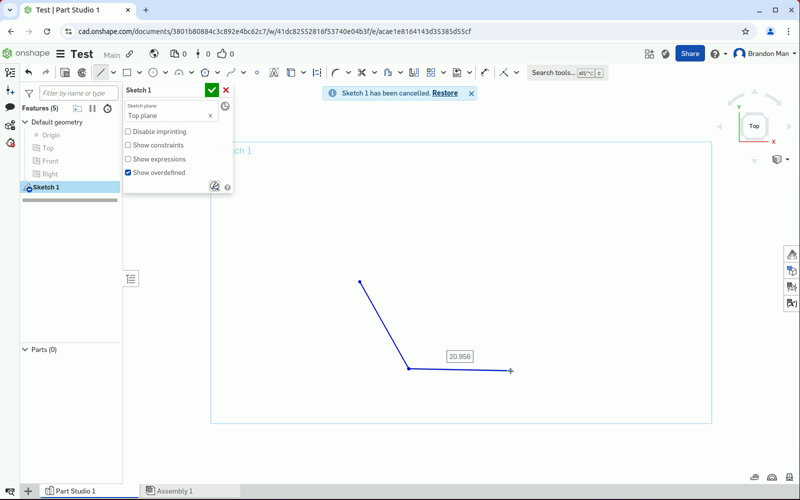
mouse_move(561, 283)
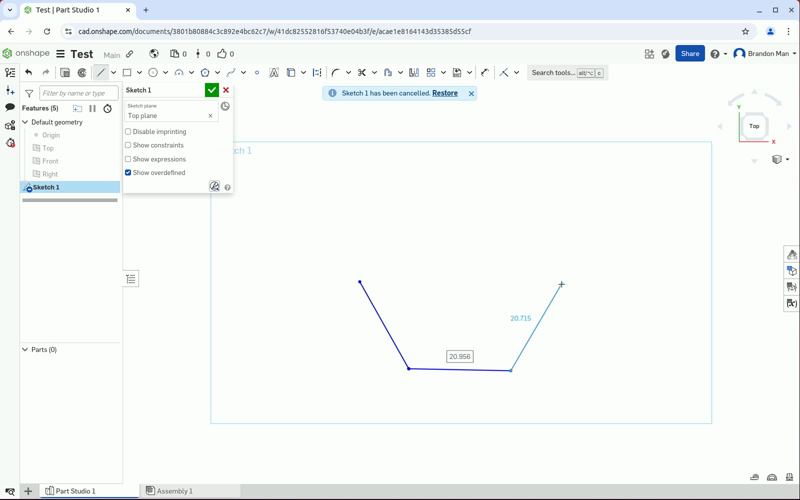
click(561, 283)
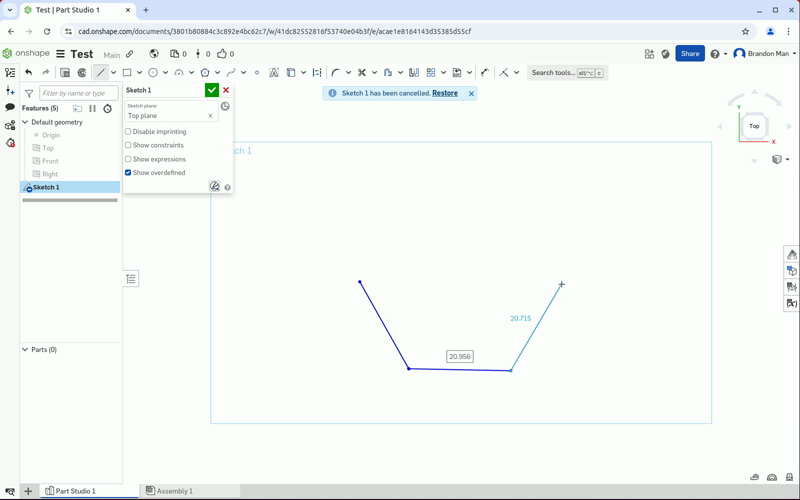
key_up(shift)
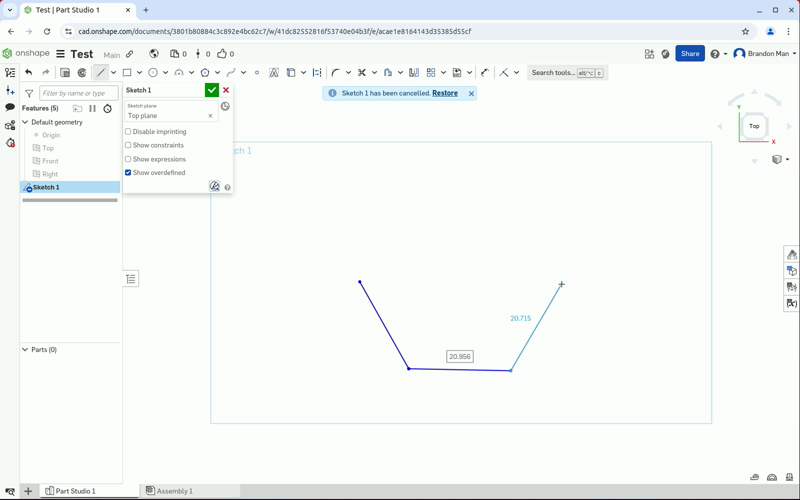
key_down(shift)
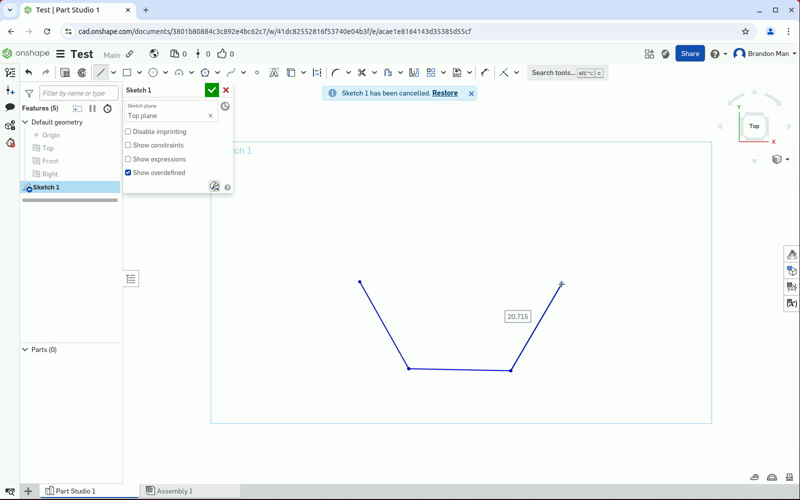
mouse_move(513, 196)
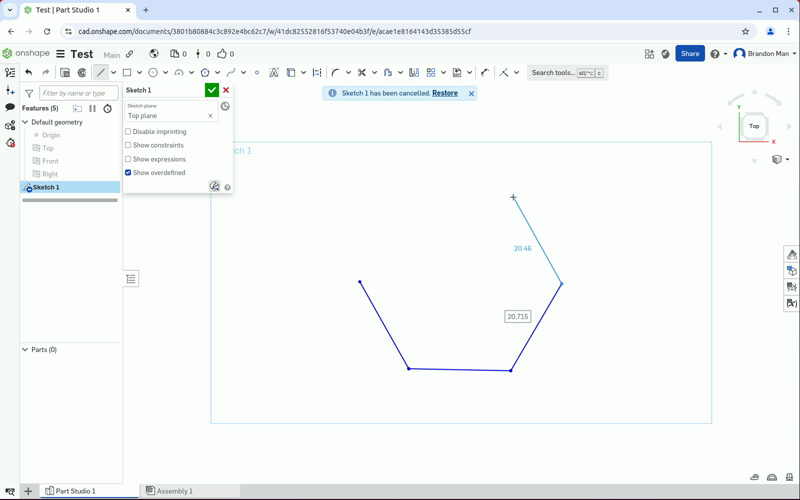
click(513, 196)
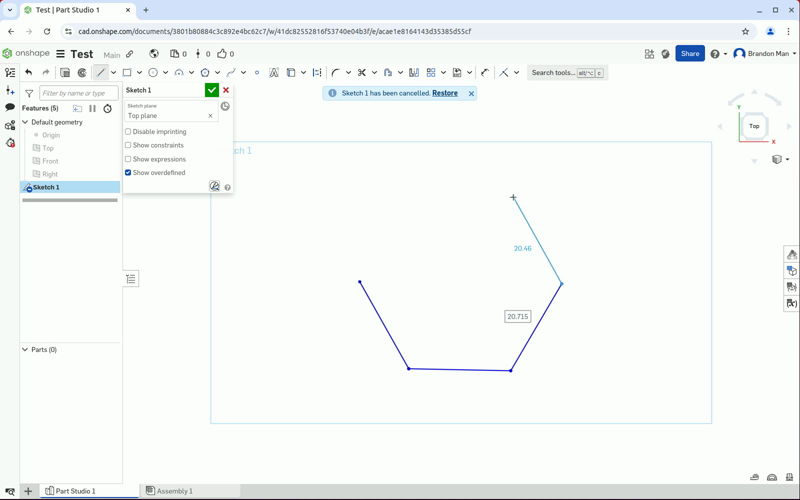
key_up(shift)
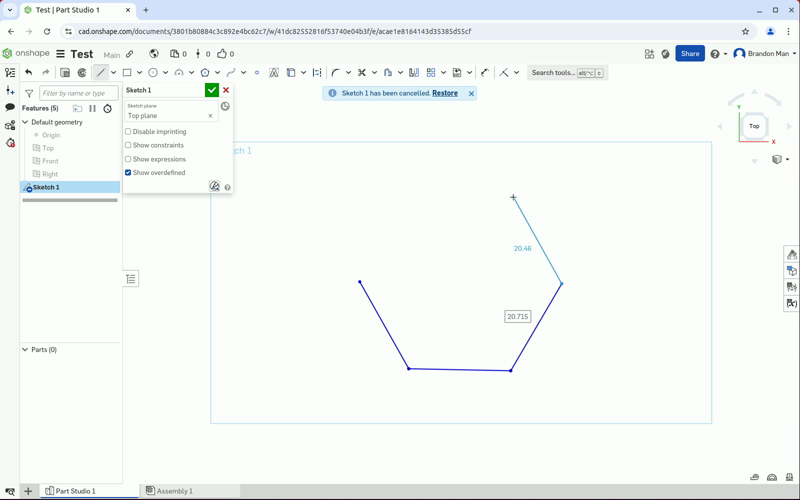
key_down(shift)
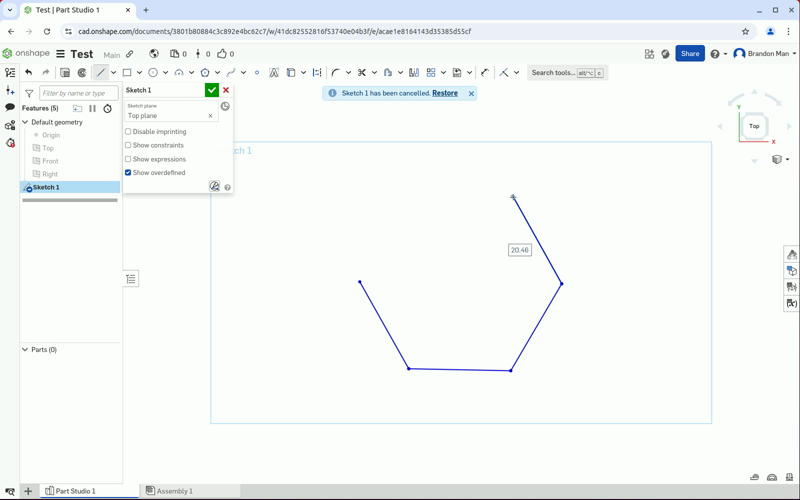
mouse_move(410, 194)
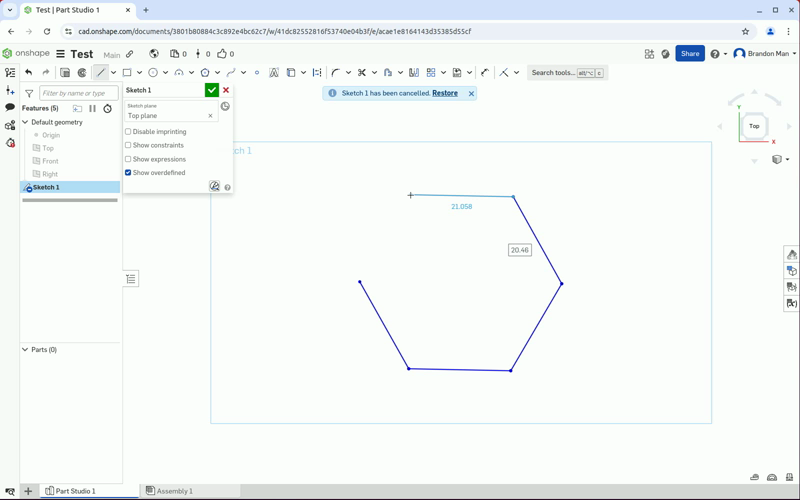
click(410, 194)
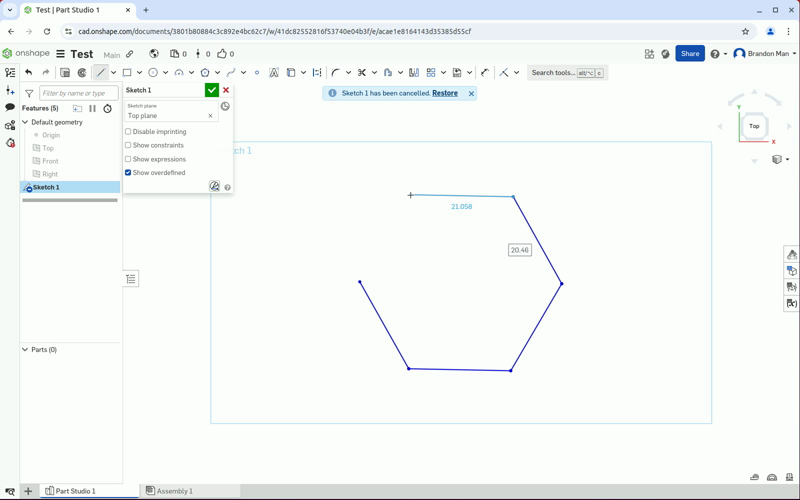
key_up(shift)
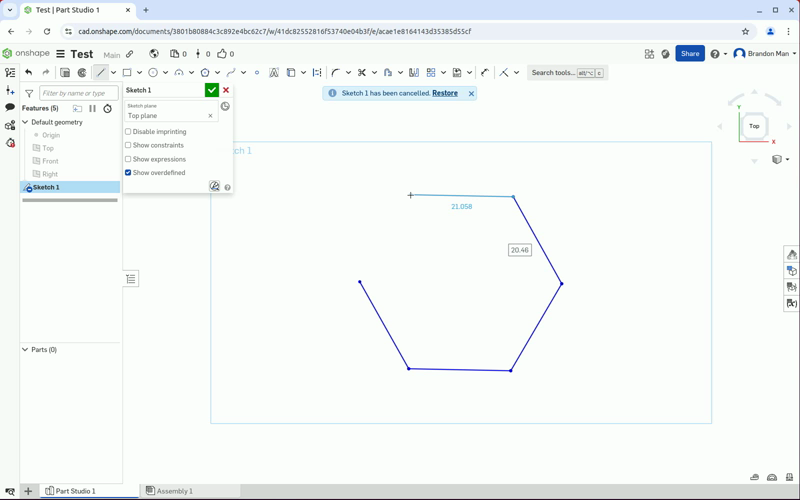
key_down(shift)
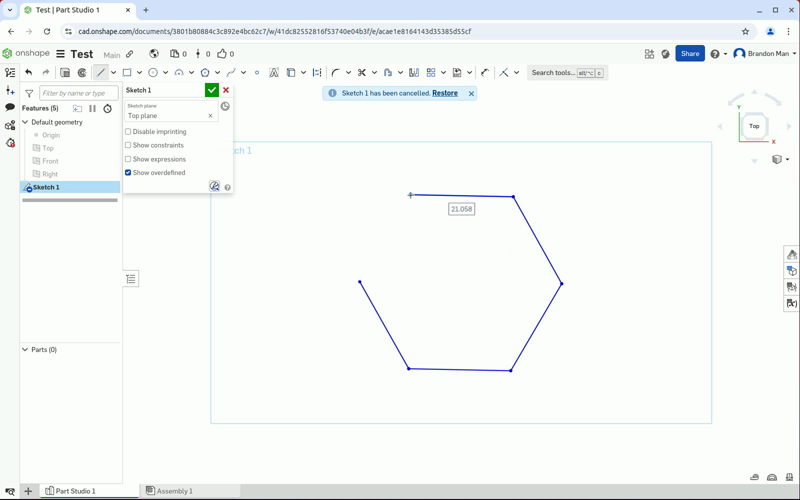
mouse_move(359, 281)
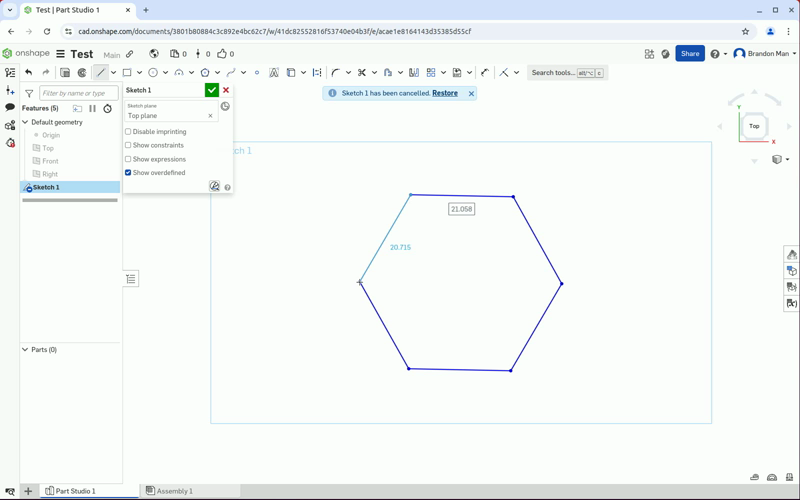
key_up(shift)
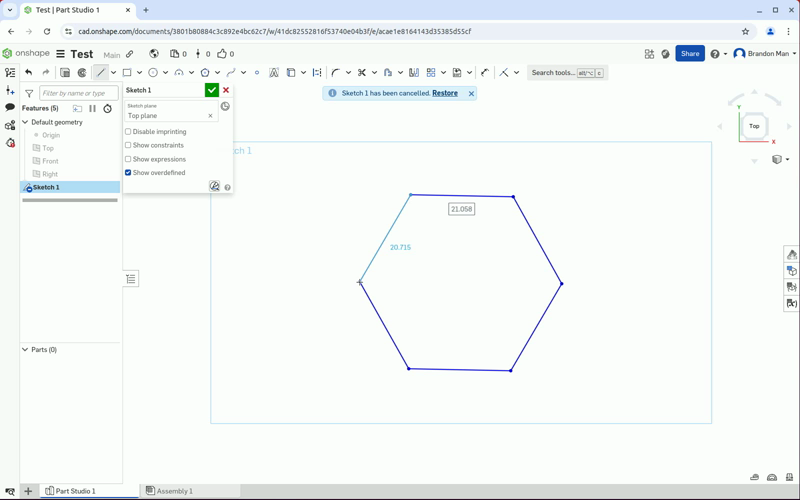
click(359, 281)
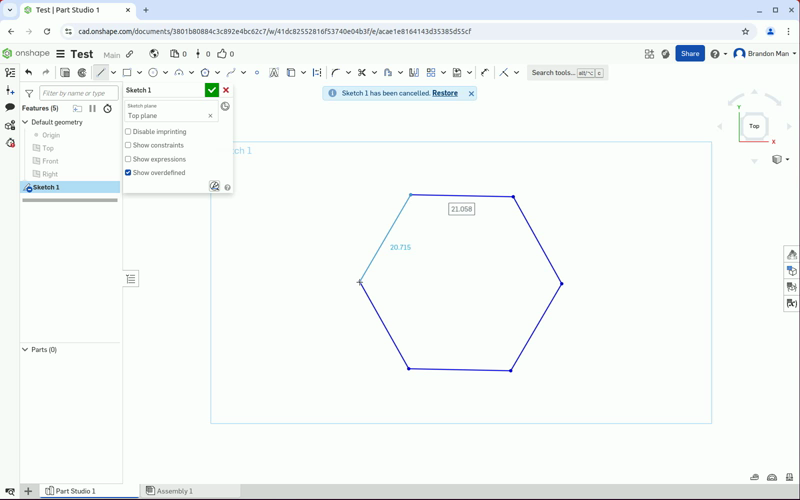
key(esc)
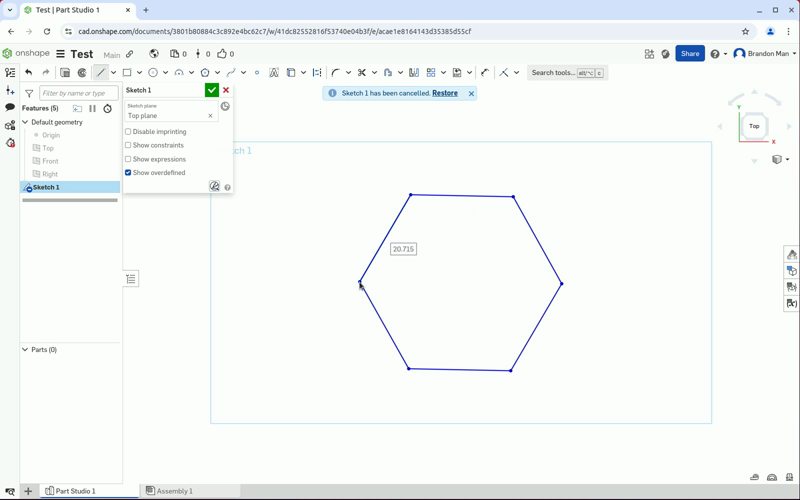
mouse_move(425, 213)
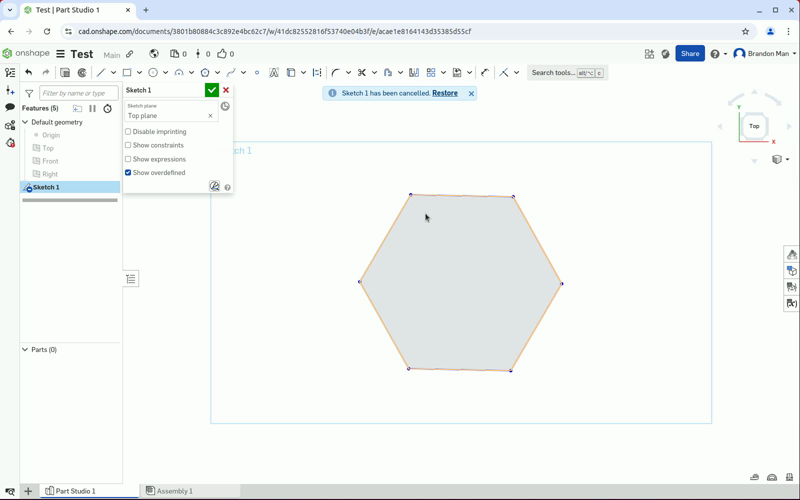
click(425, 213)
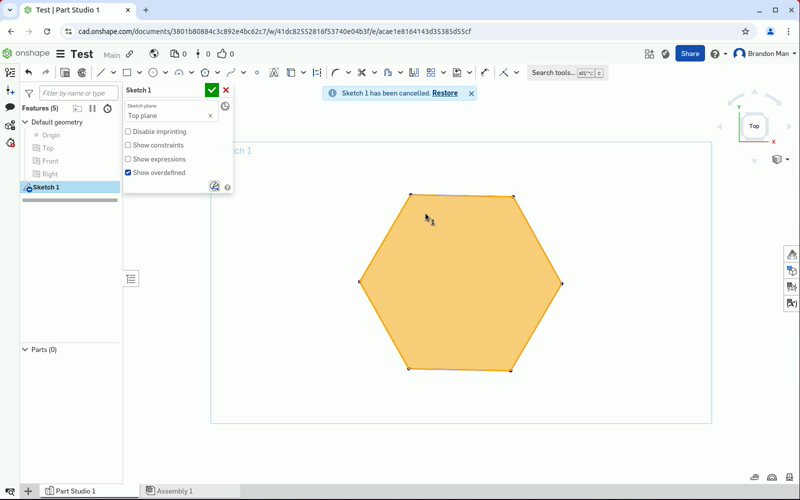
mouse_move(73, 352)
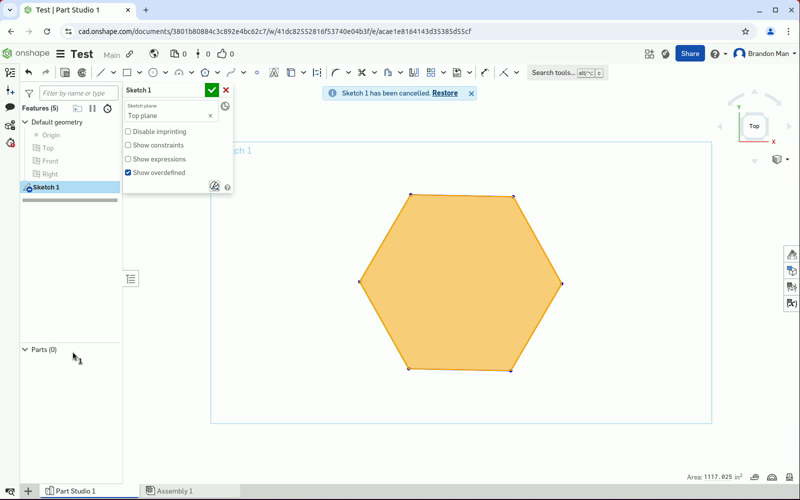
key(shift+y)
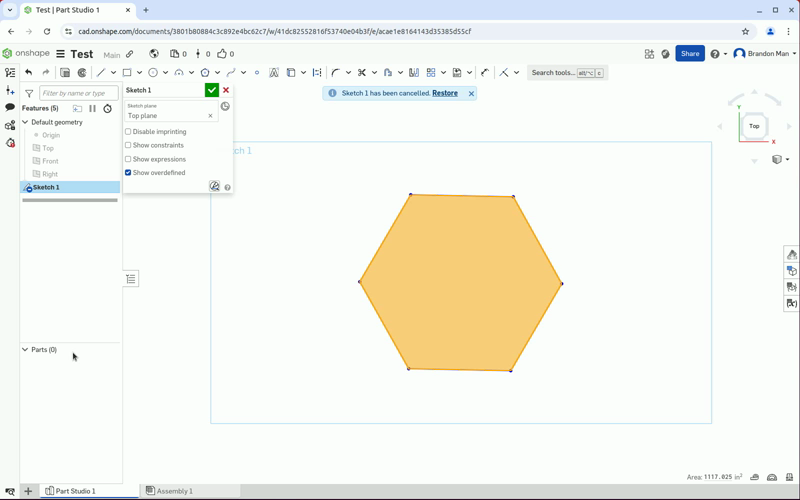
key(shift+e)
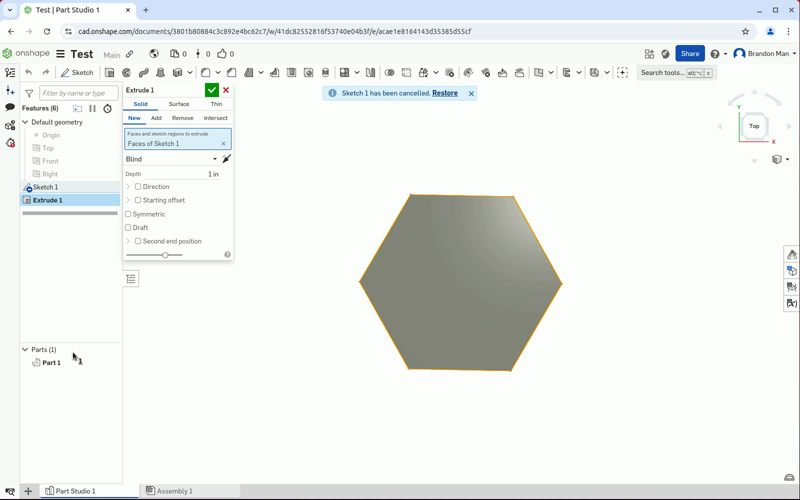
mouse_move(143, 106)
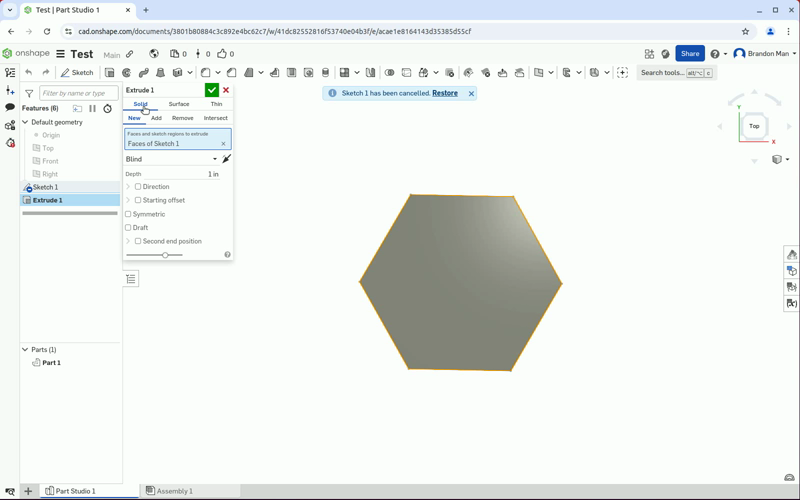
click(143, 106)
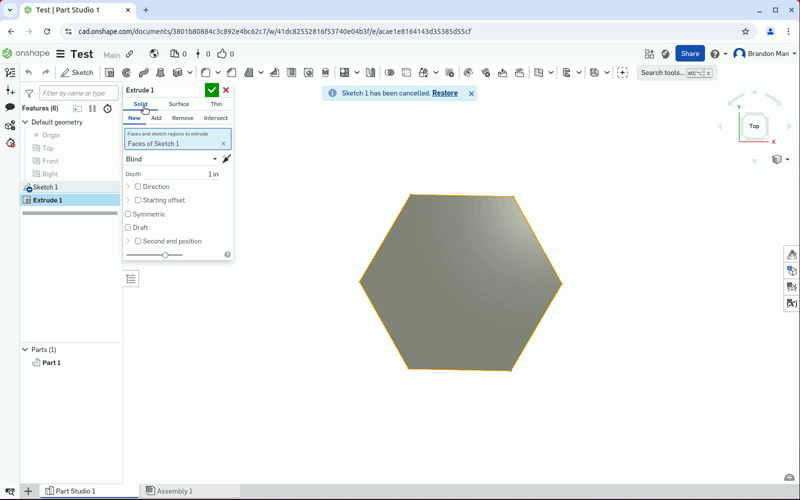
mouse_move(137, 120)
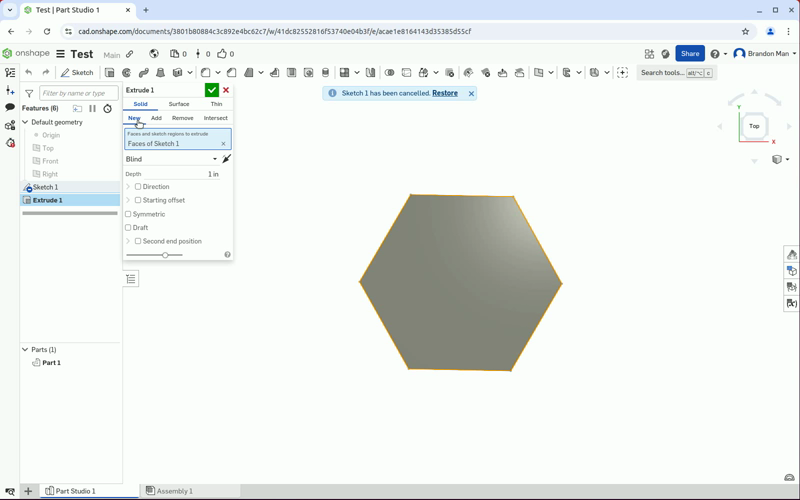
click(137, 120)
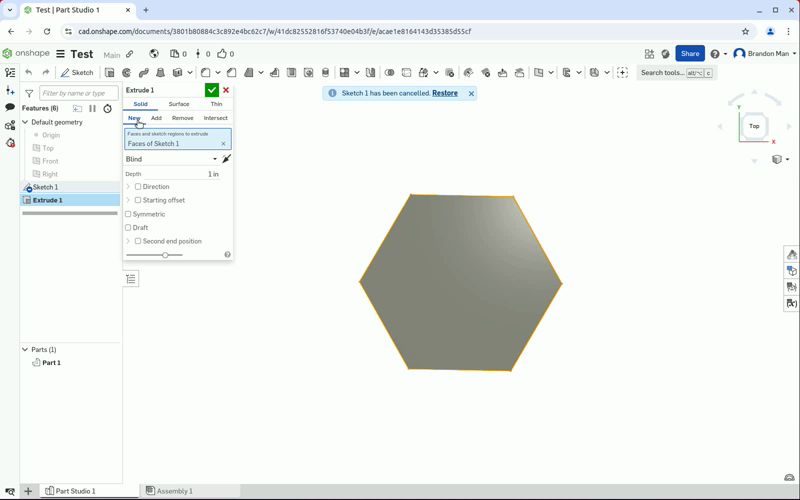
key(tab, 4)
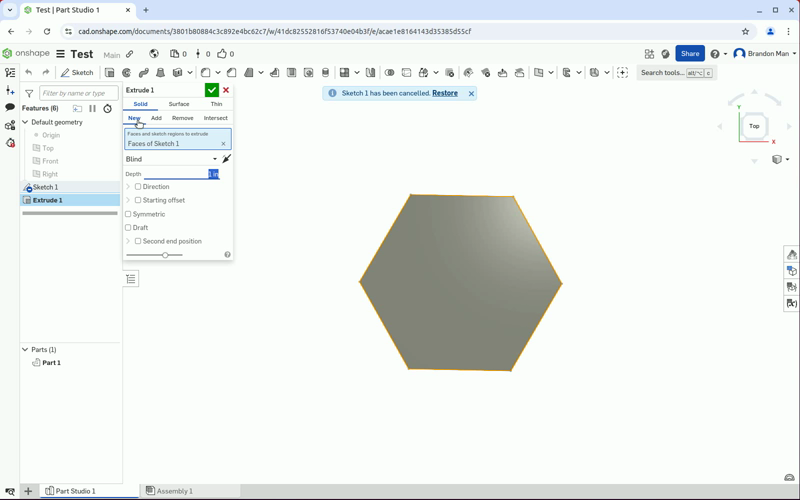
text(0.722)
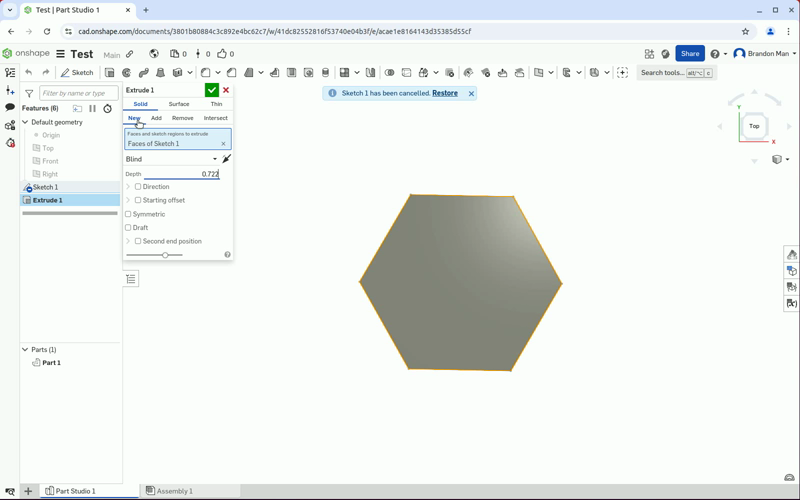
key(enter)
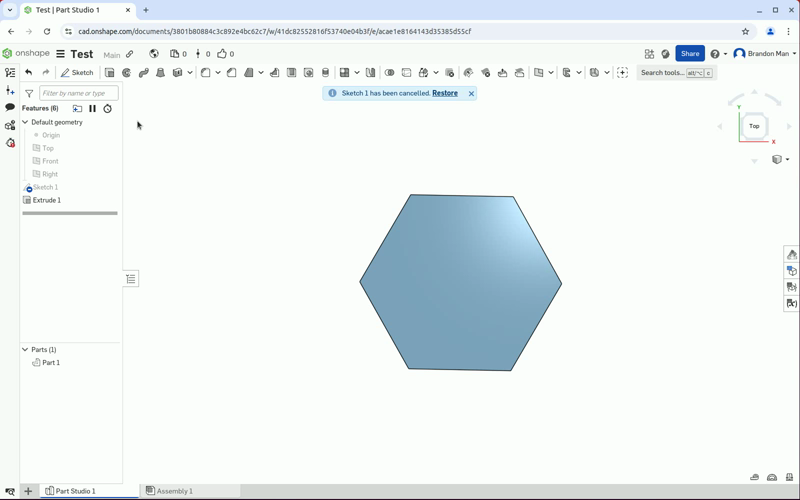
key(shift+h)
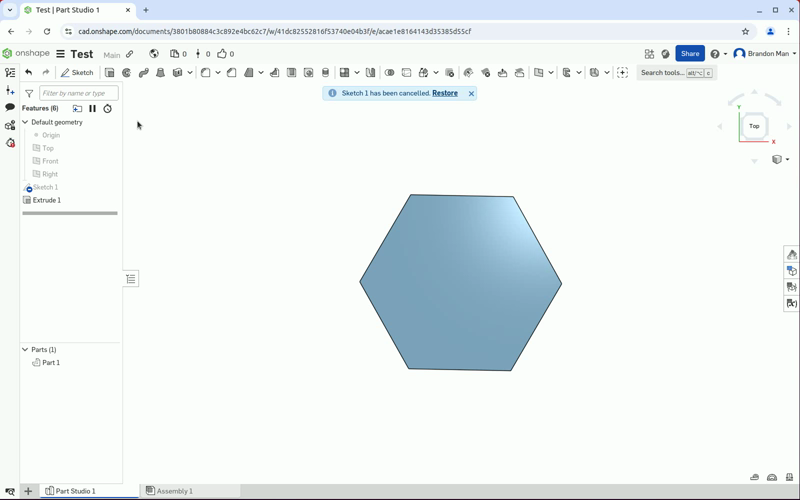
key(shift+h)
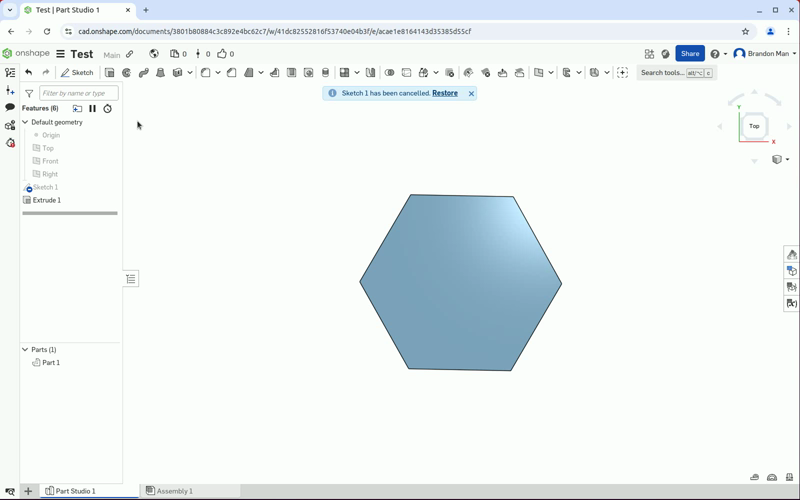
mouse_move(73, 189)
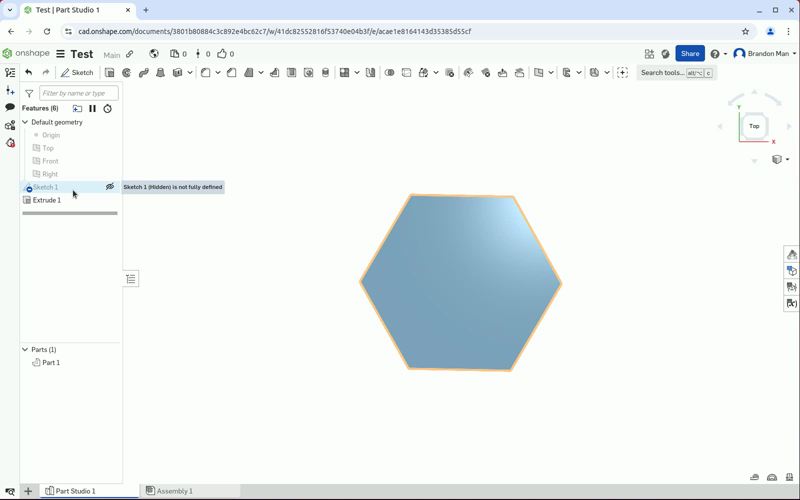
click(73, 189)
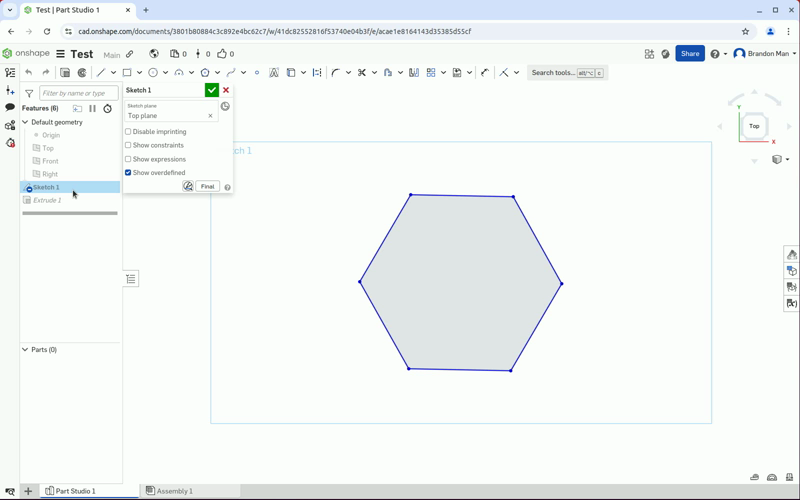
mouse_move(229, 92)
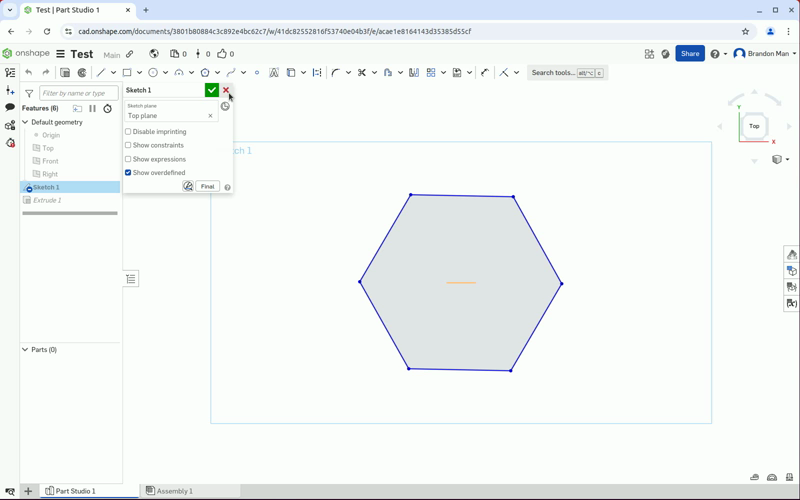
click(229, 92)
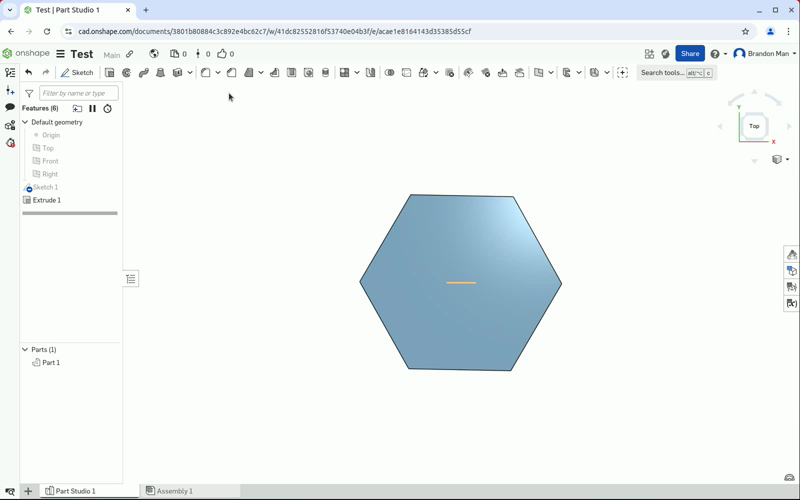
mouse_move(541, 75)
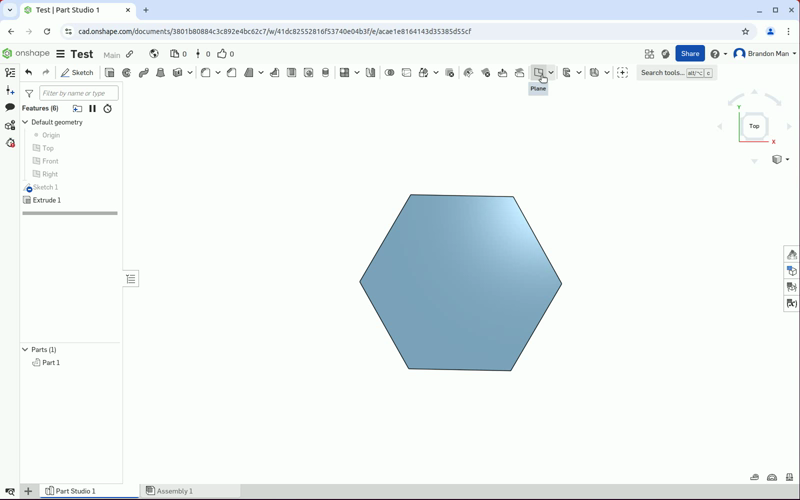
click(541, 75)
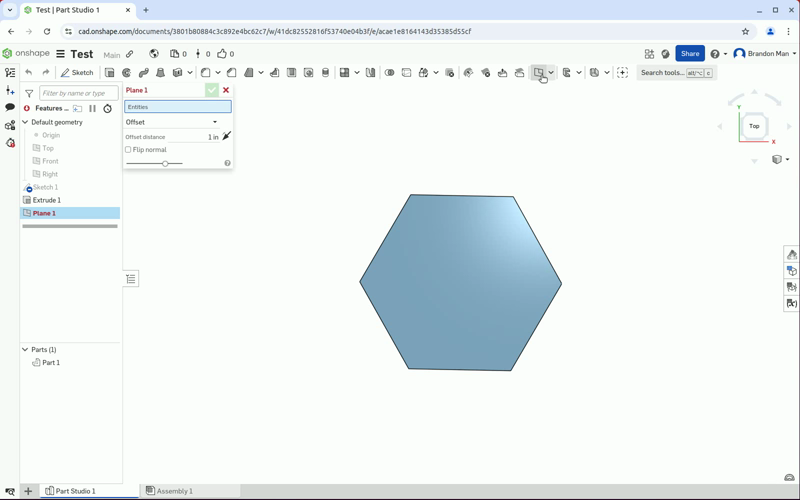
mouse_move(73, 150)
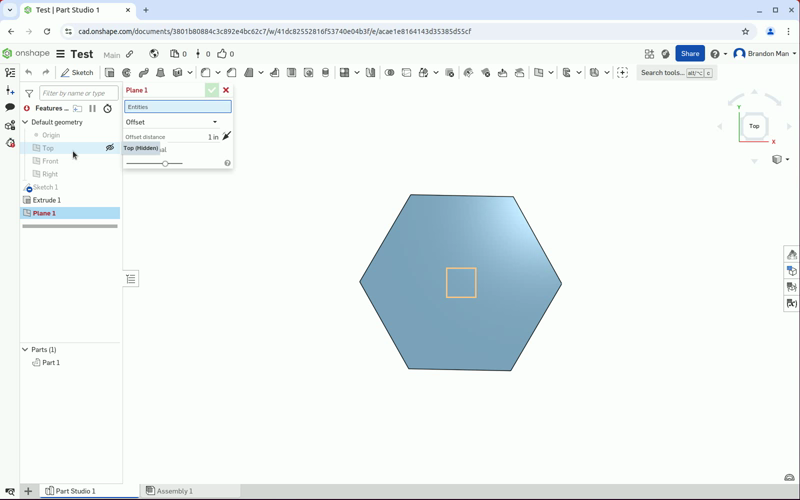
click(73, 150)
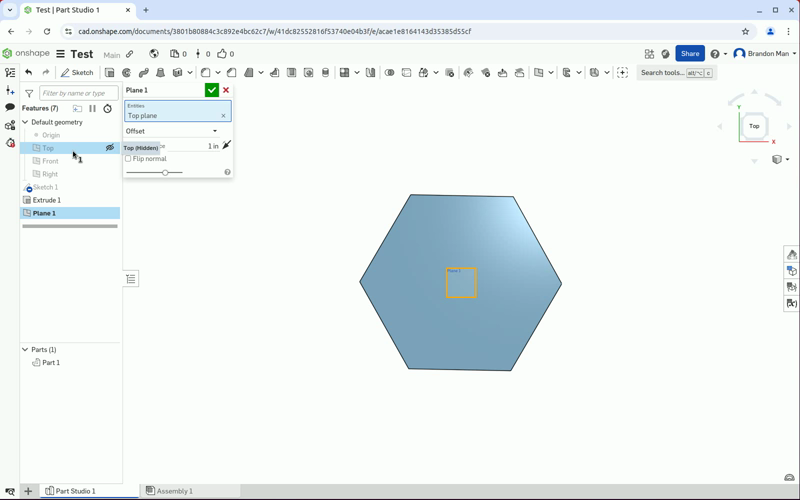
key(tab, 2)
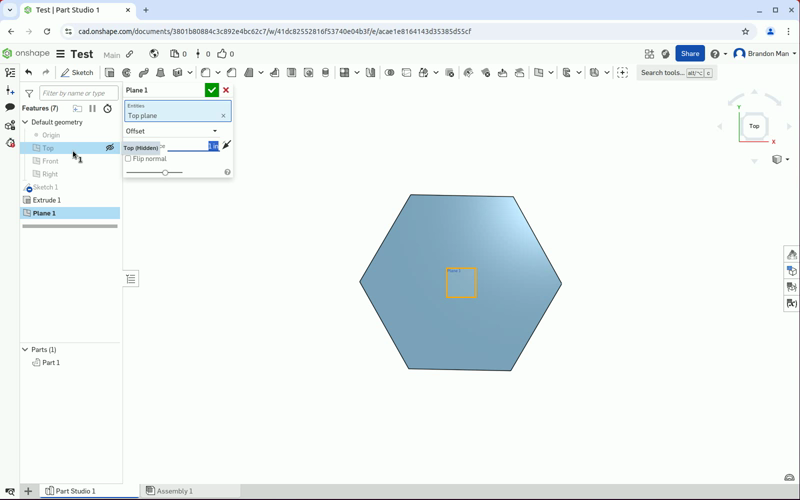
text(0.709)
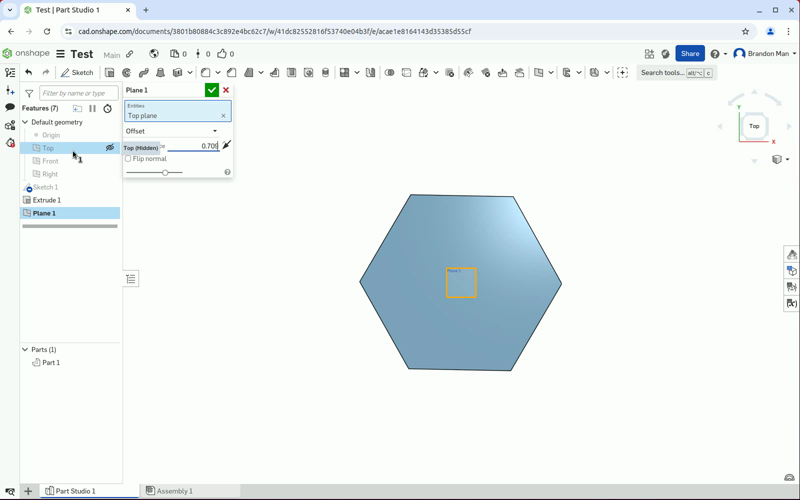
key(enter, 2)
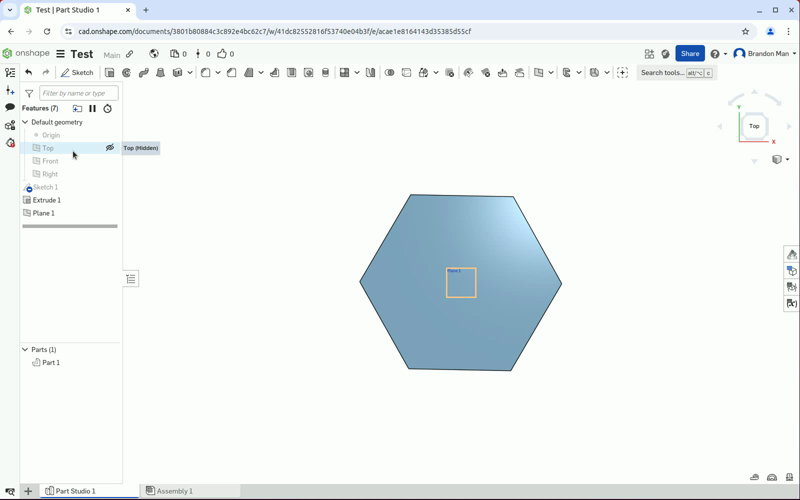
key(shift+s)
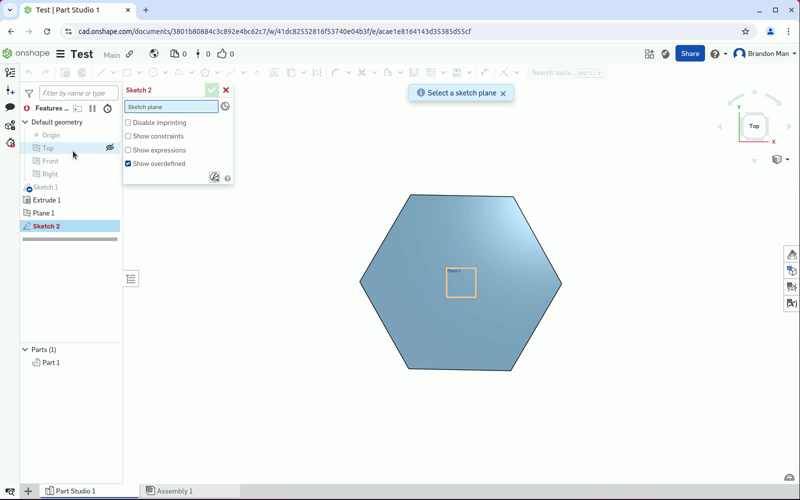
mouse_move(73, 215)
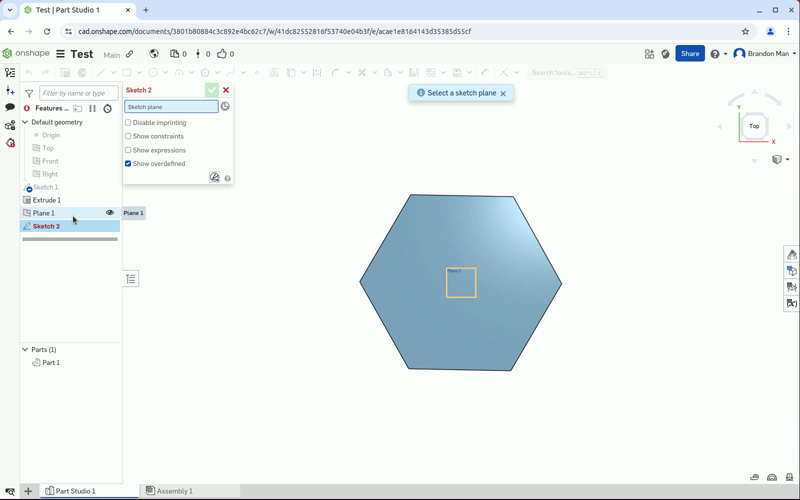
click(73, 215)
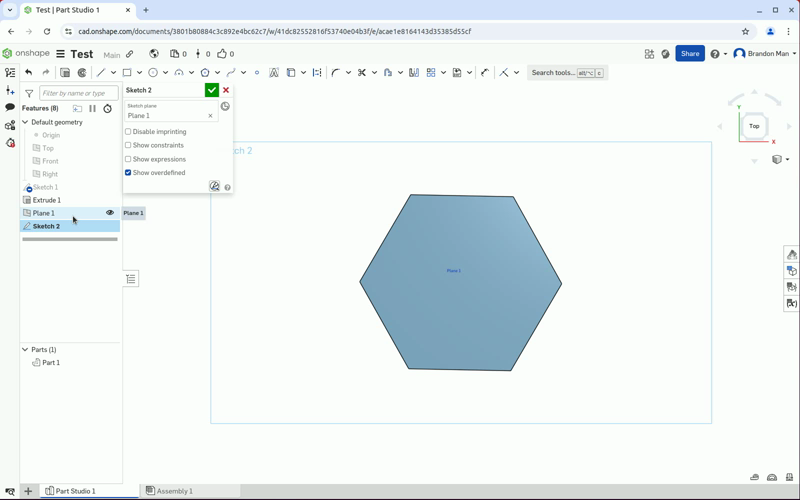
mouse_move(73, 352)
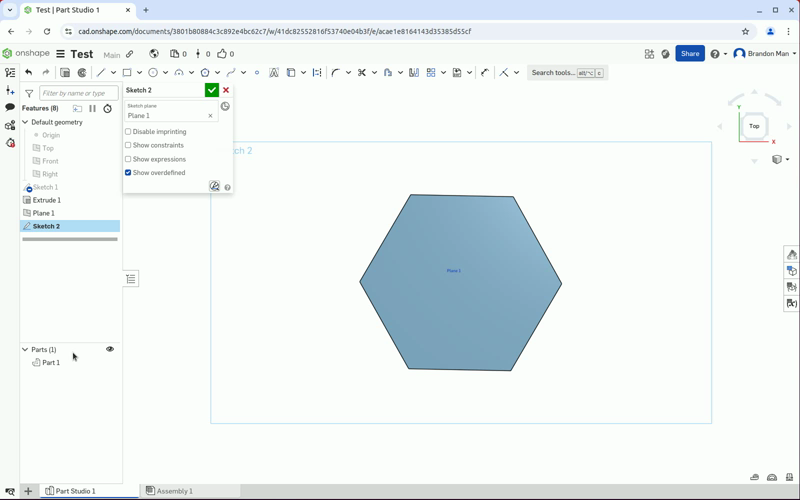
key(y)
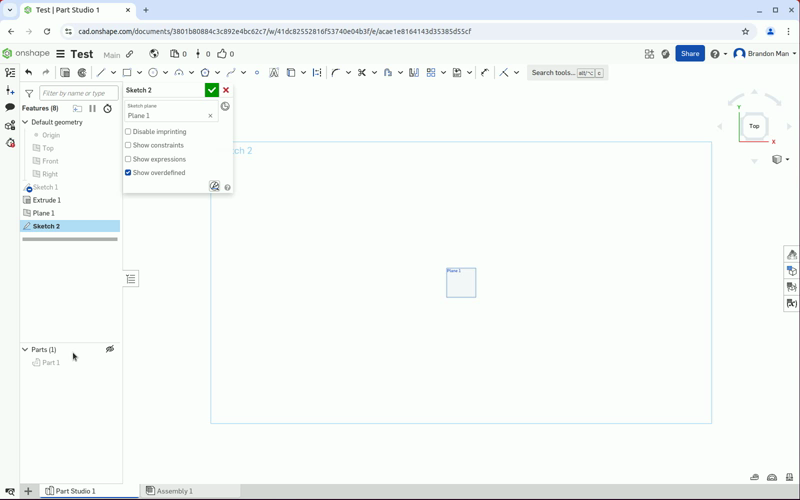
key(l)
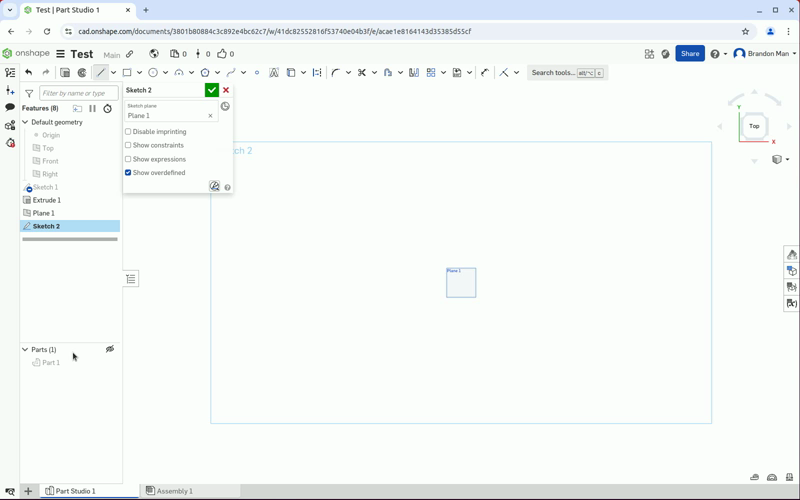
key_down(shift)
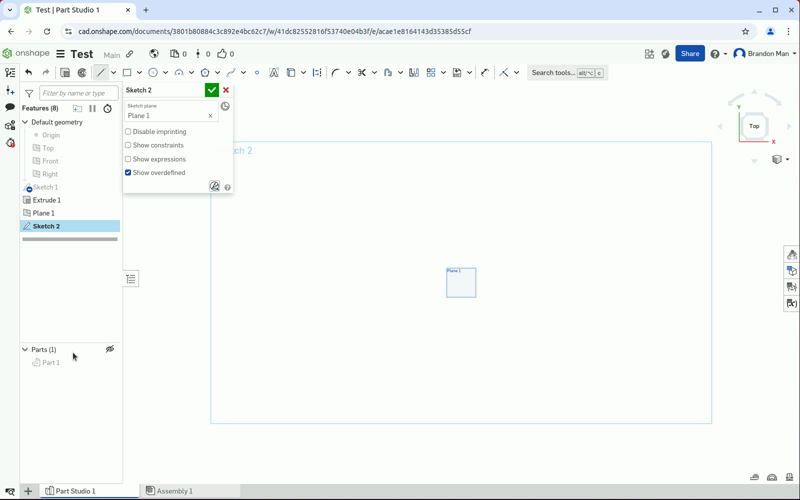
mouse_move(401, 282)
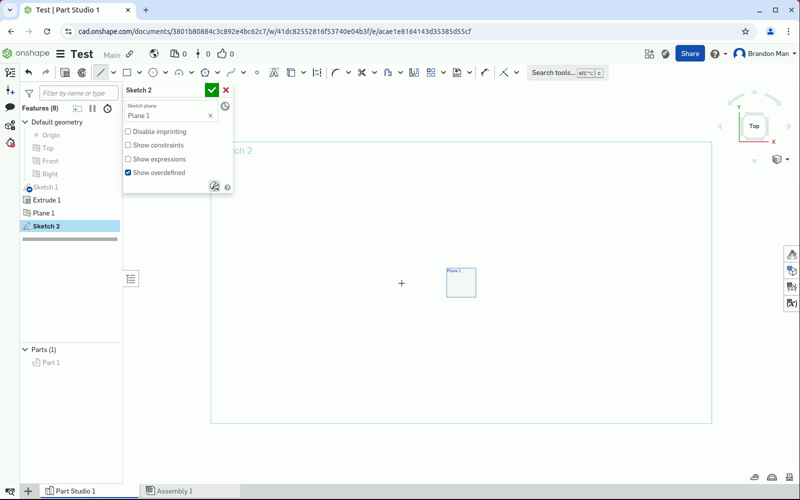
click(401, 282)
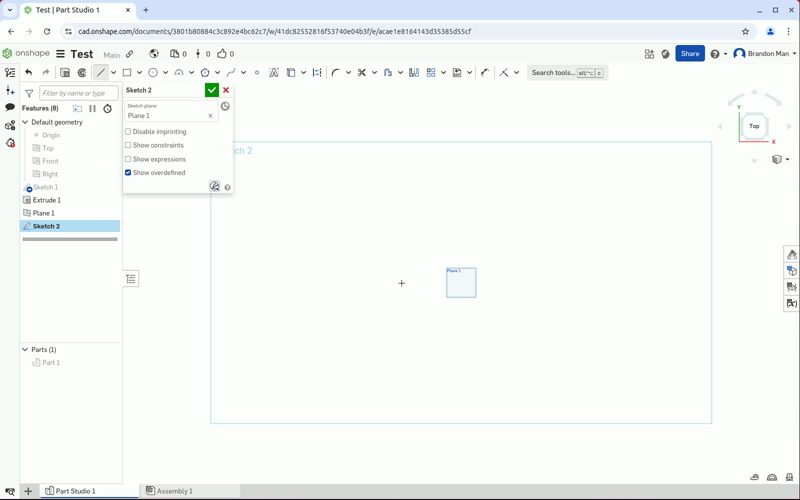
key_up(shift)
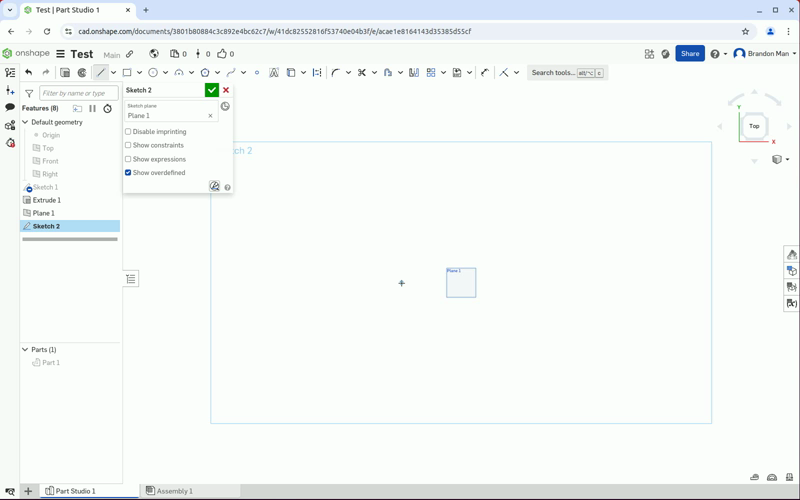
key_down(shift)
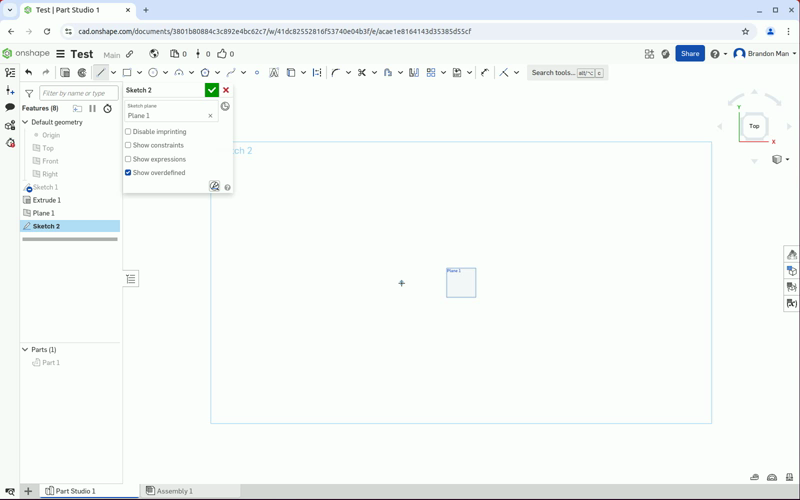
mouse_move(431, 282)
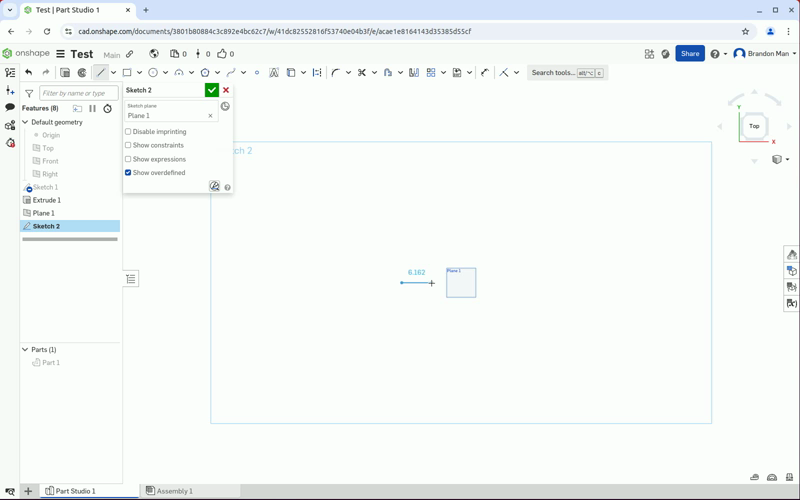
mouse_move(431, 333)
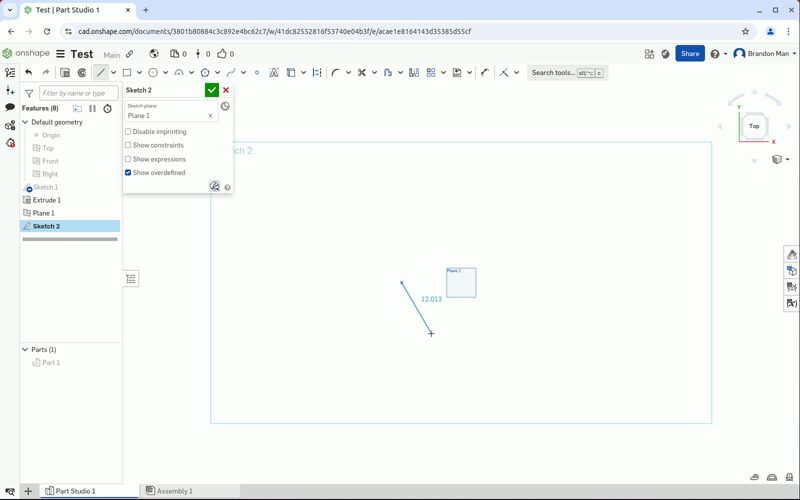
click(431, 333)
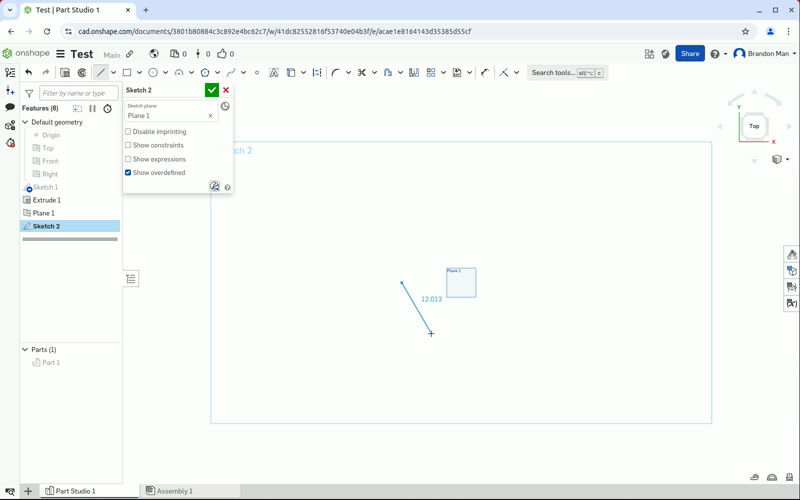
key_up(shift)
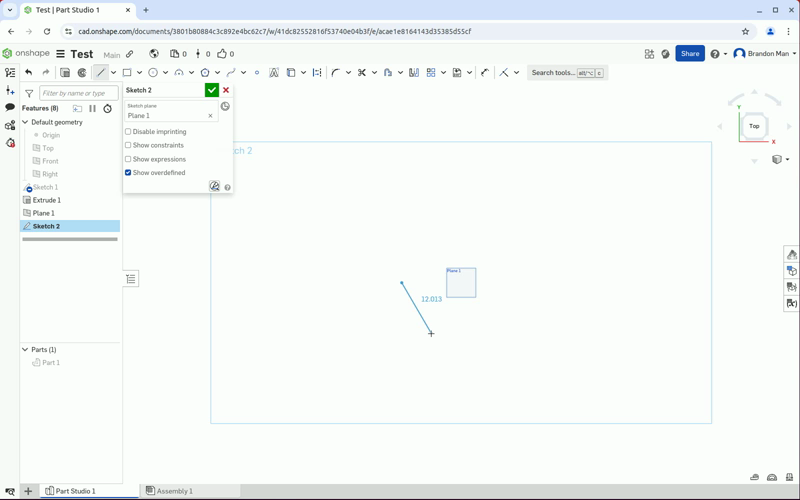
key_down(shift)
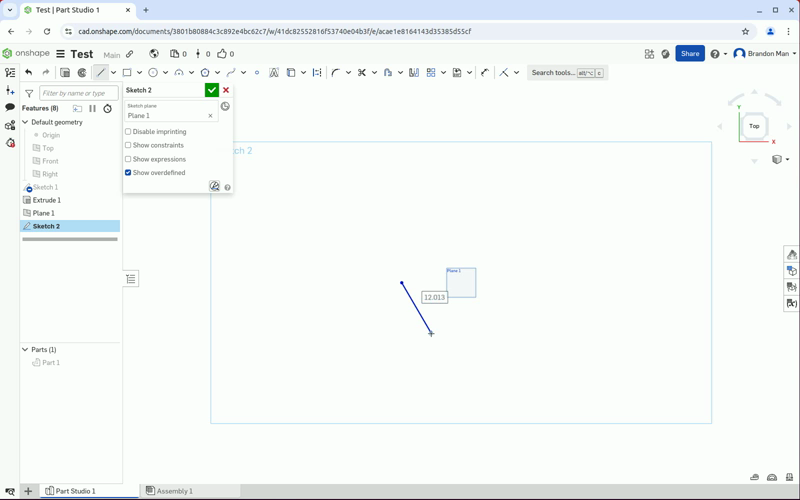
mouse_move(461, 333)
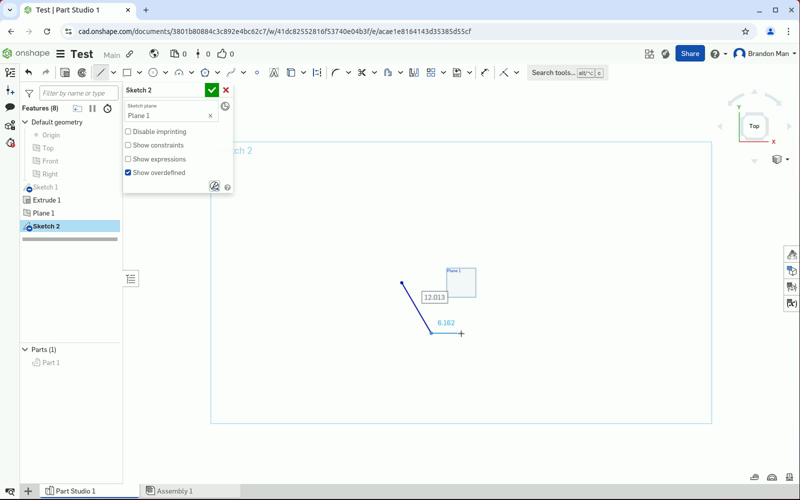
mouse_move(488, 333)
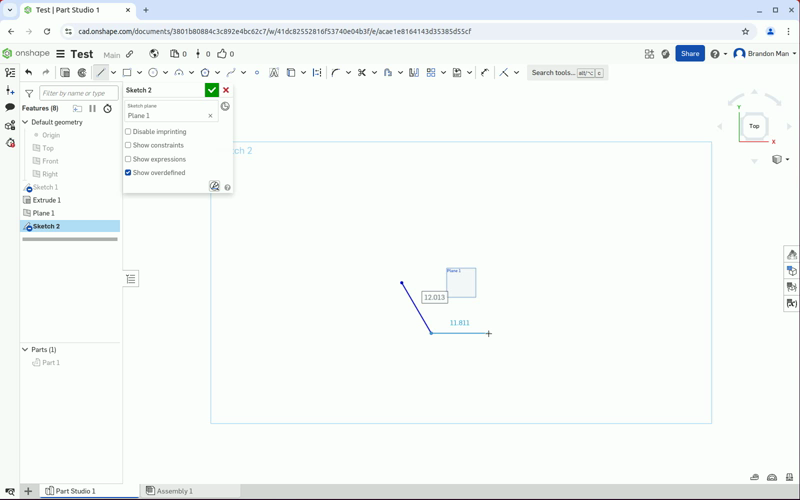
click(488, 333)
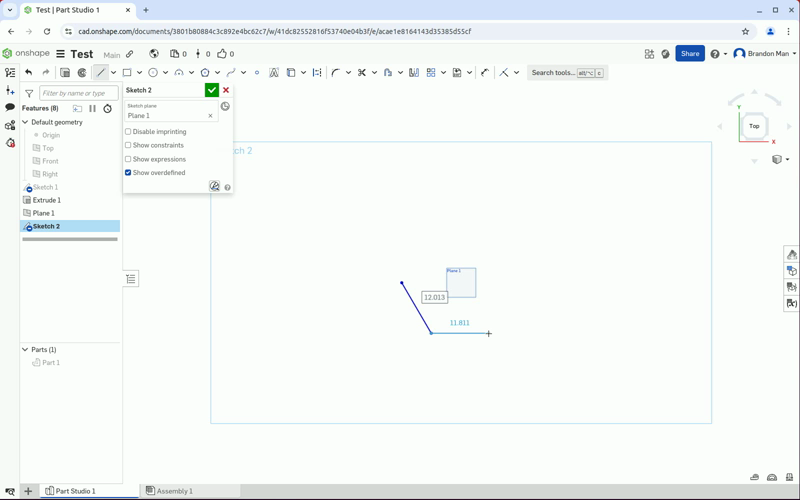
key_up(shift)
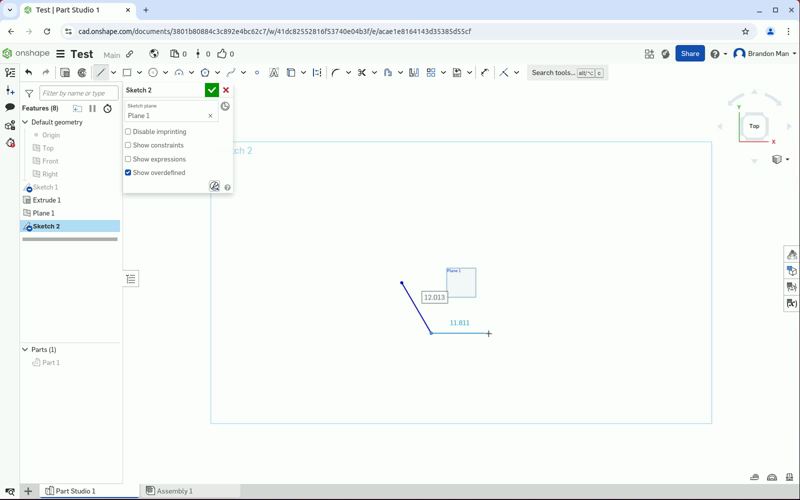
key_down(shift)
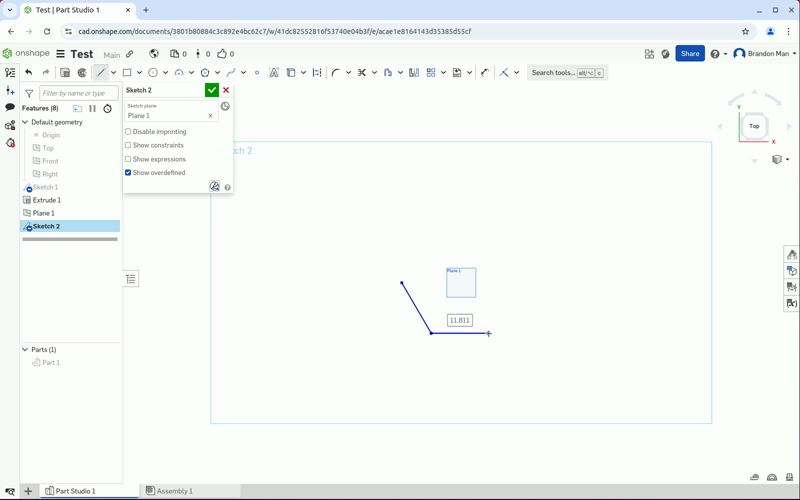
mouse_move(518, 333)
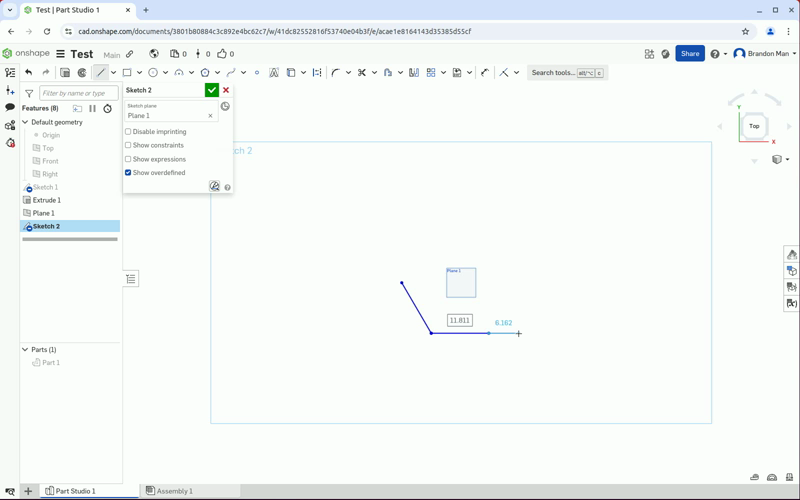
mouse_move(518, 282)
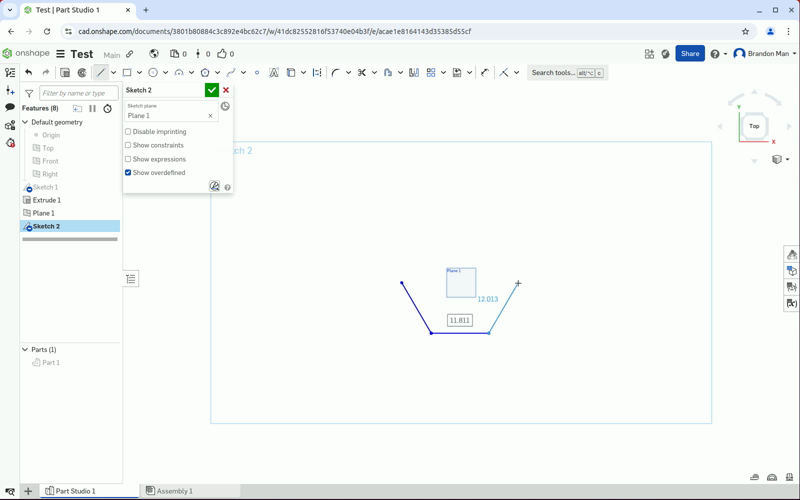
click(518, 282)
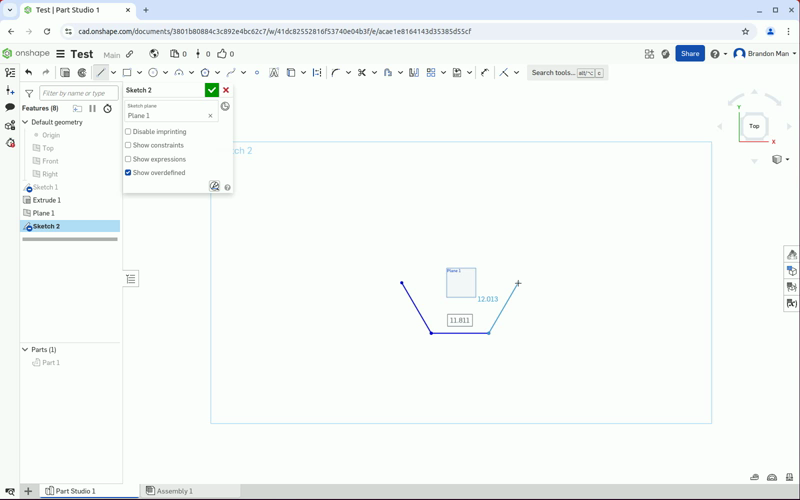
key_up(shift)
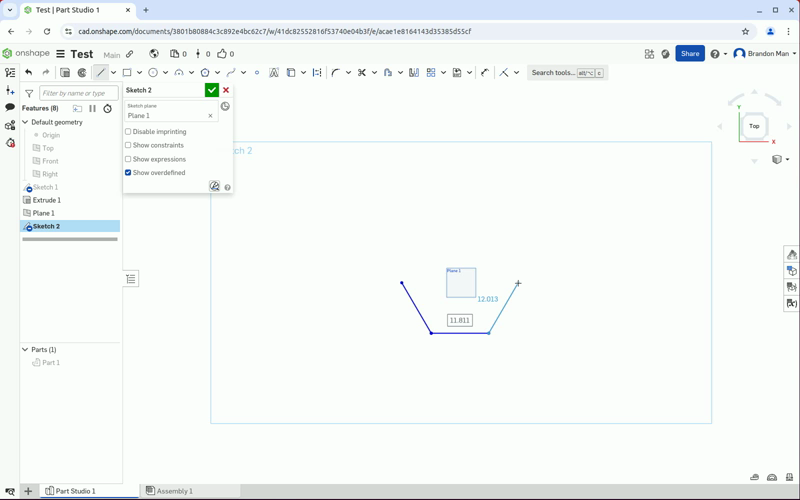
key_down(shift)
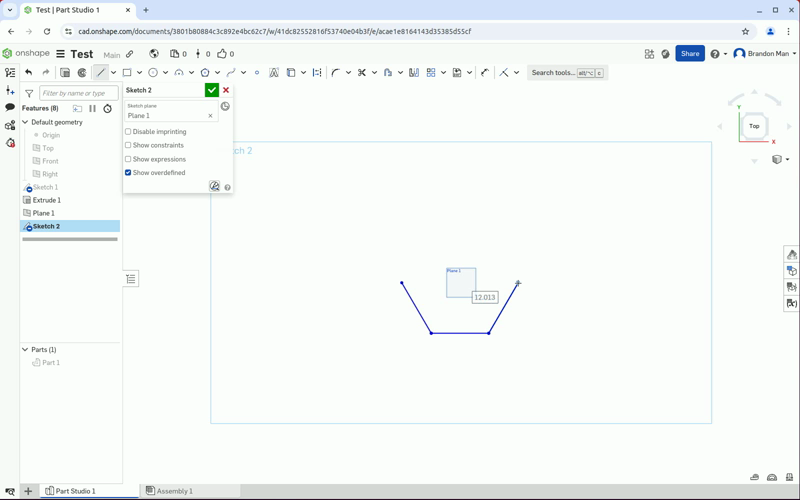
mouse_move(548, 282)
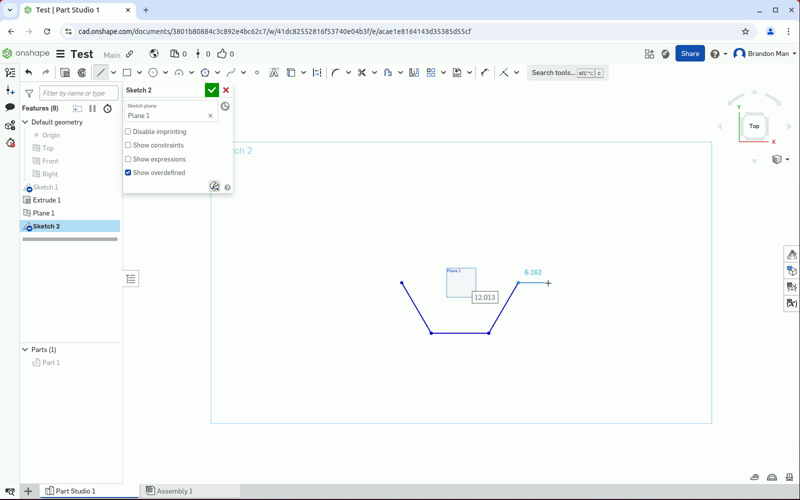
mouse_move(488, 232)
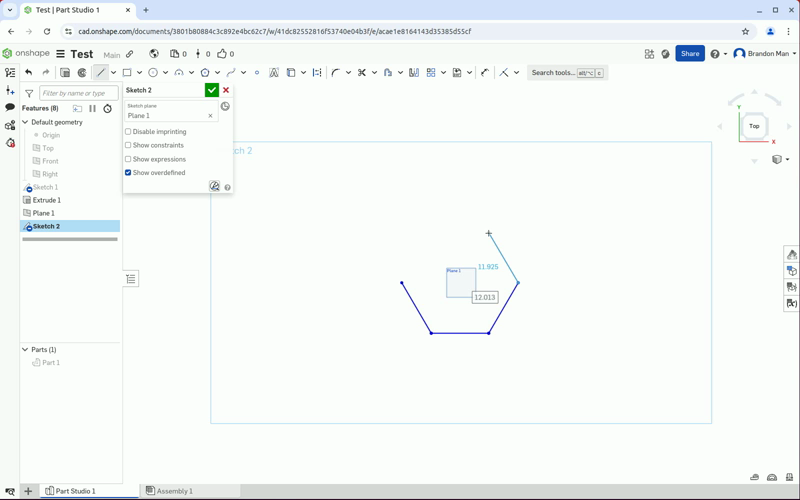
click(488, 232)
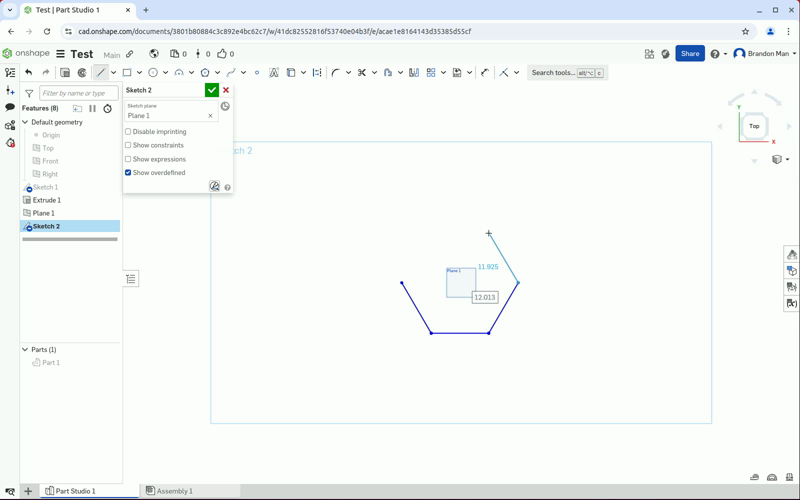
key_up(shift)
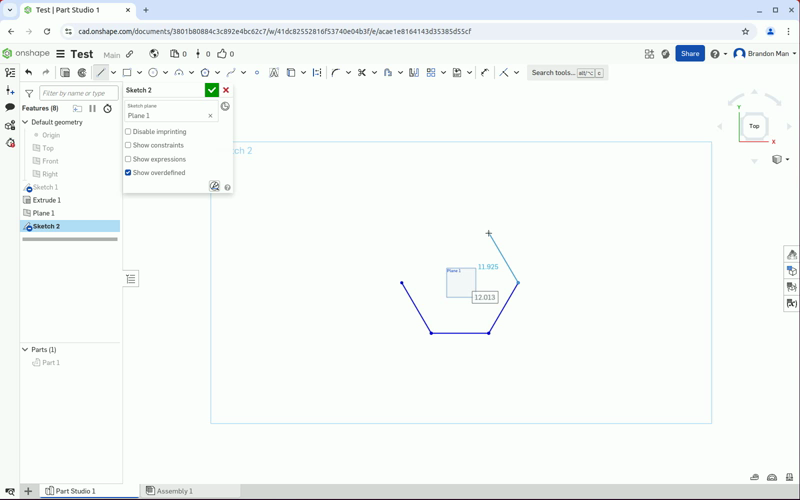
key_down(shift)
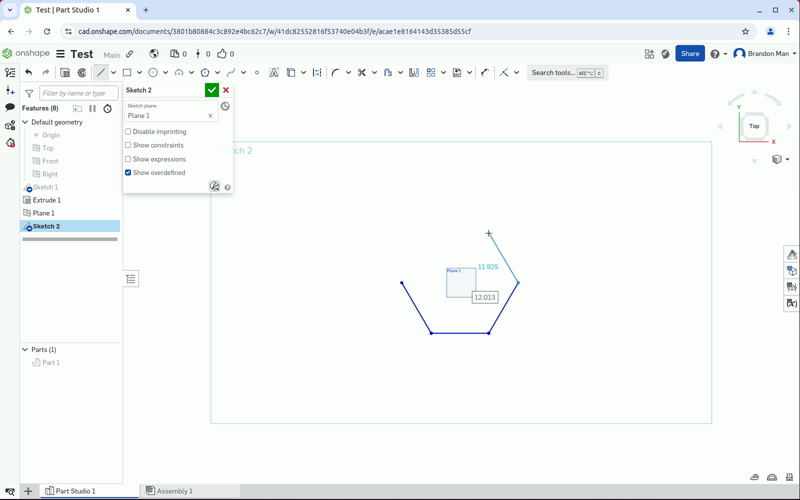
mouse_move(518, 232)
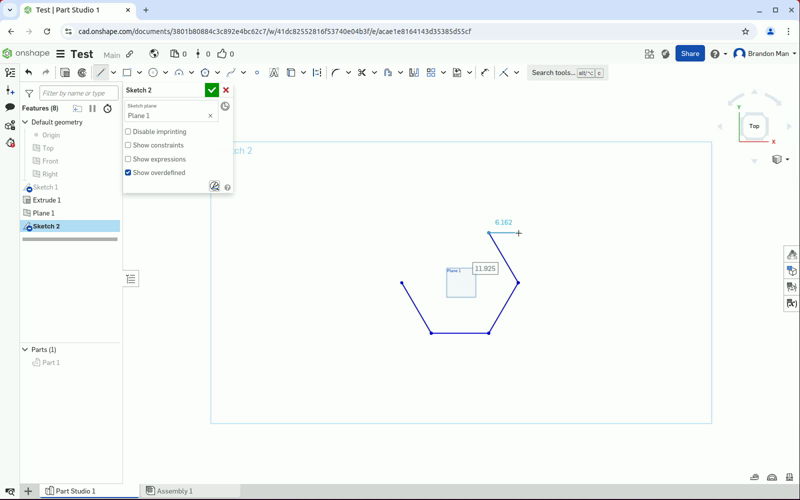
mouse_move(431, 232)
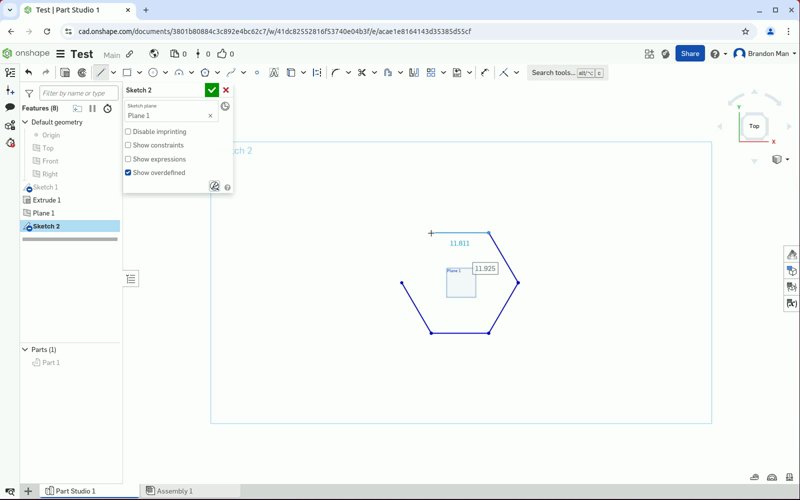
click(431, 232)
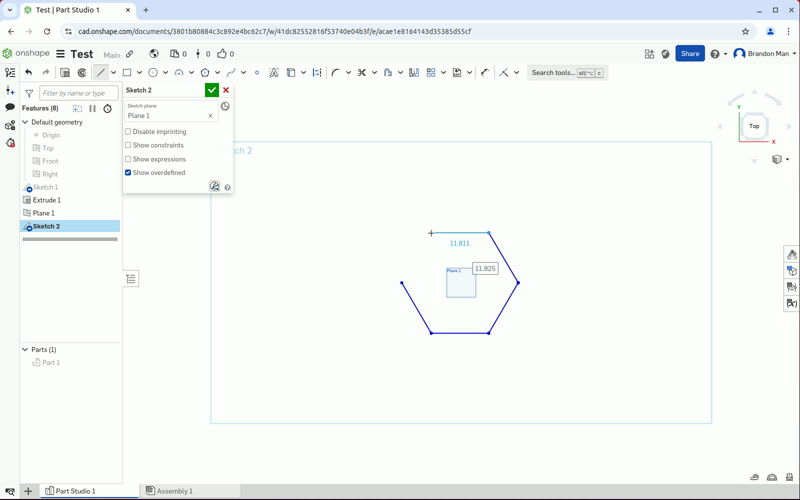
key_up(shift)
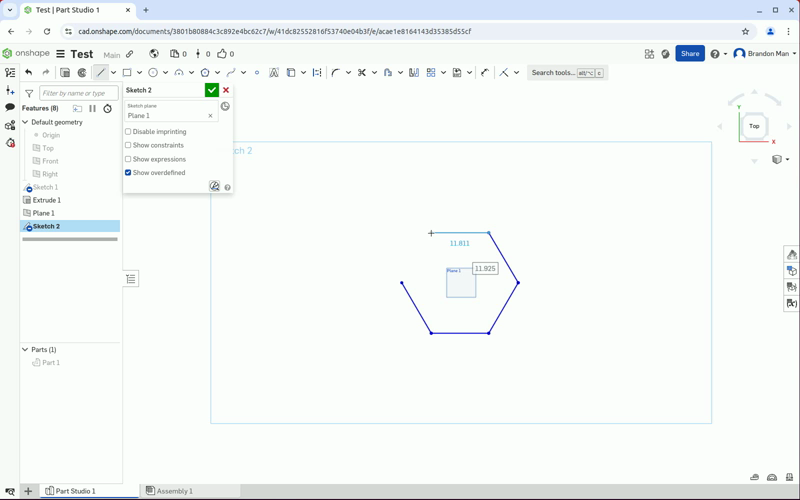
mouse_move(461, 232)
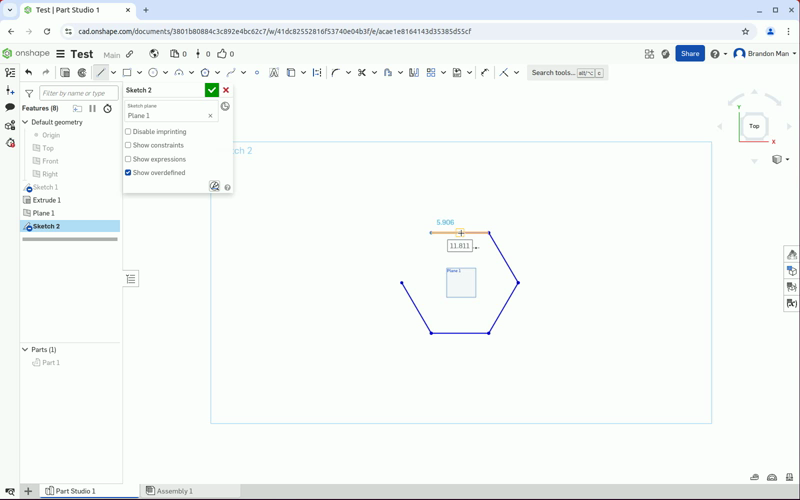
key_down(shift)
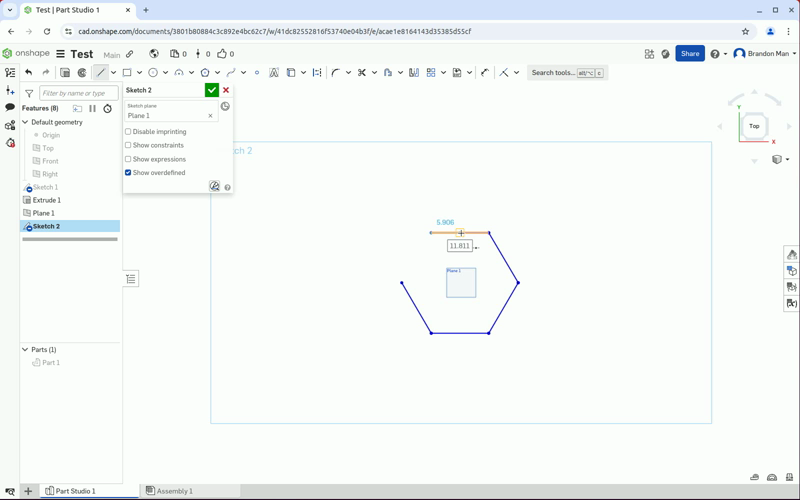
mouse_move(401, 282)
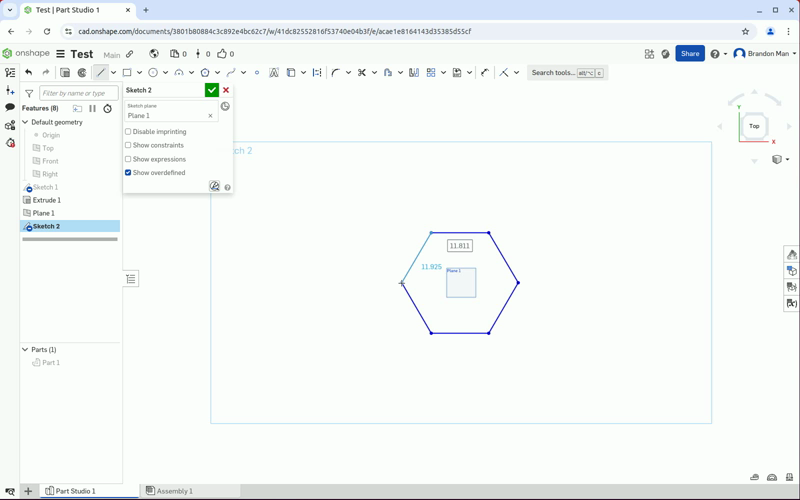
key_up(shift)
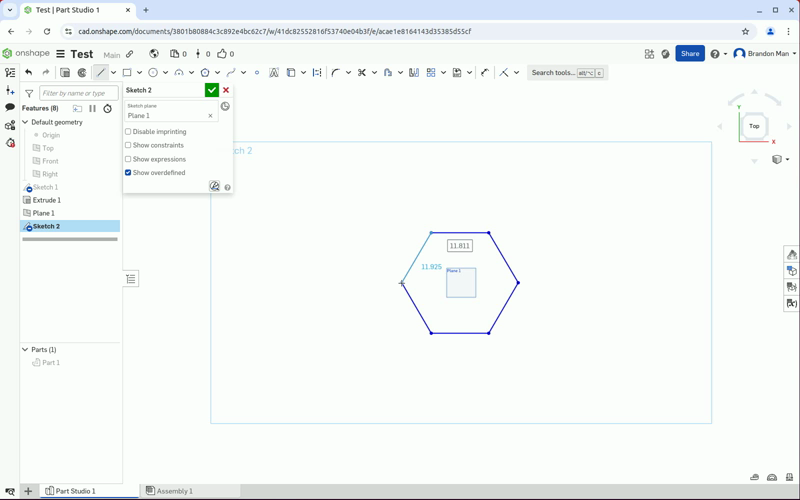
click(401, 282)
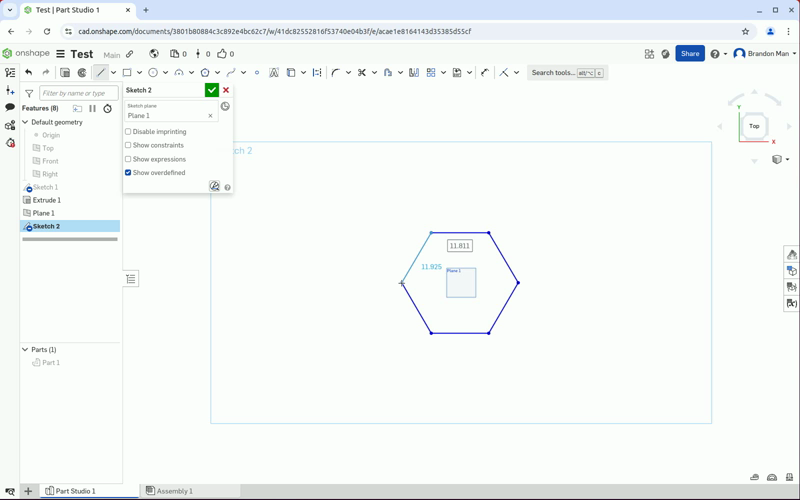
key(esc)
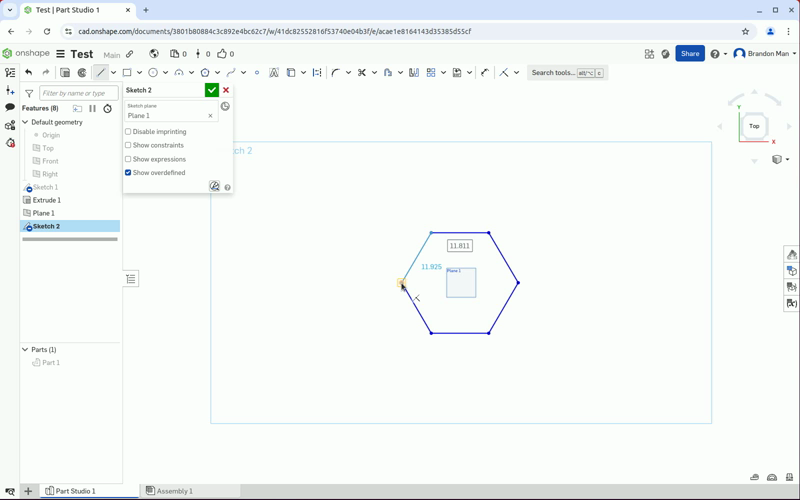
mouse_move(494, 299)
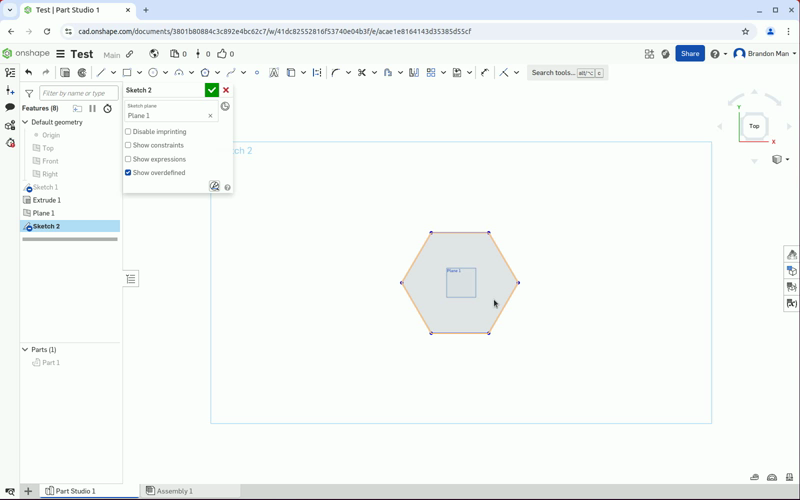
click(494, 299)
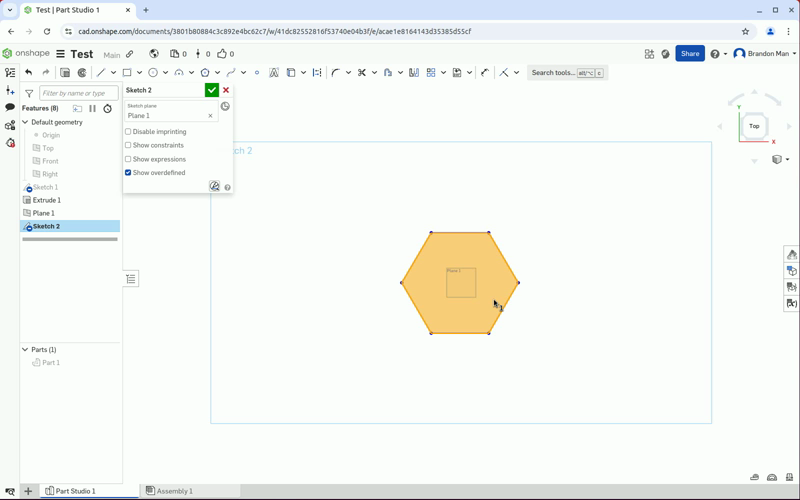
mouse_move(73, 352)
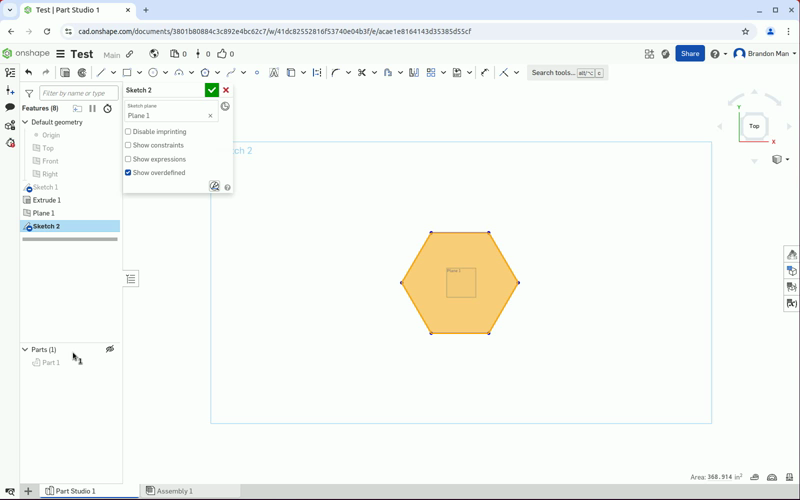
key(shift+y)
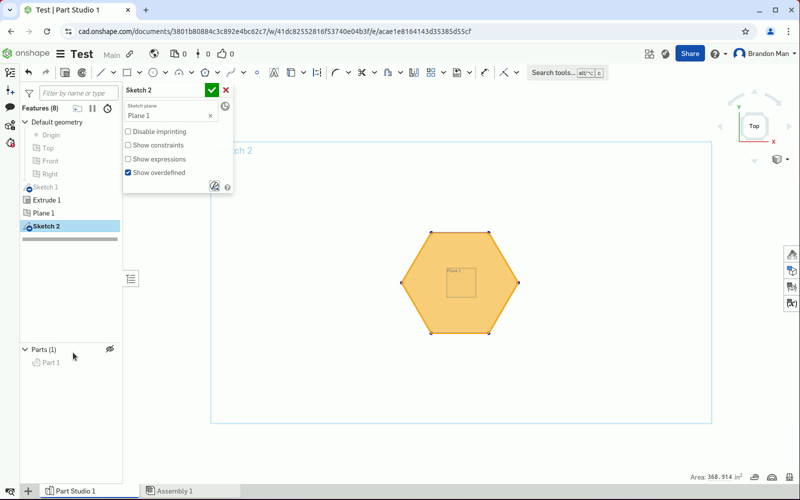
key(shift+e)
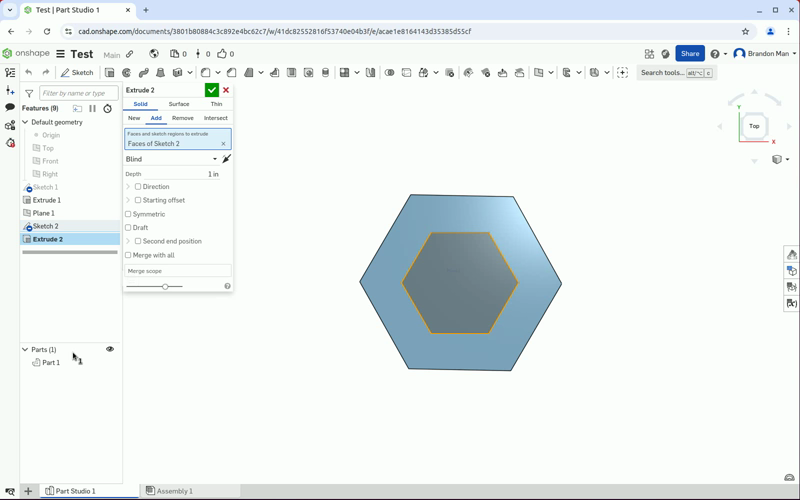
mouse_move(143, 106)
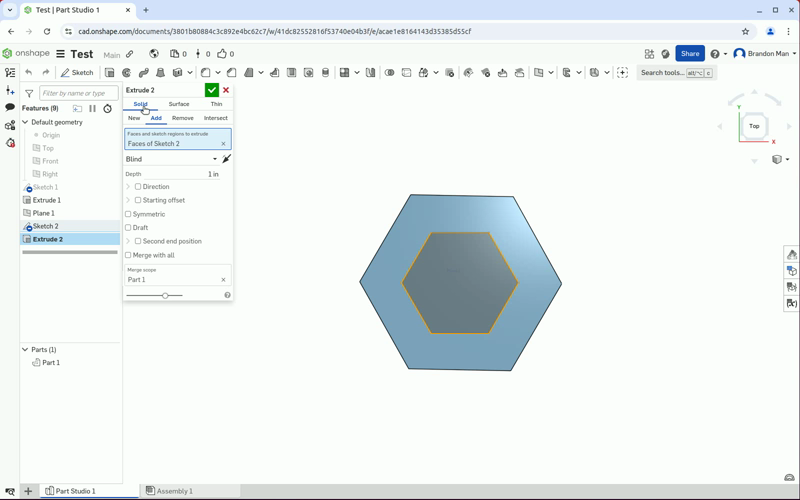
click(143, 106)
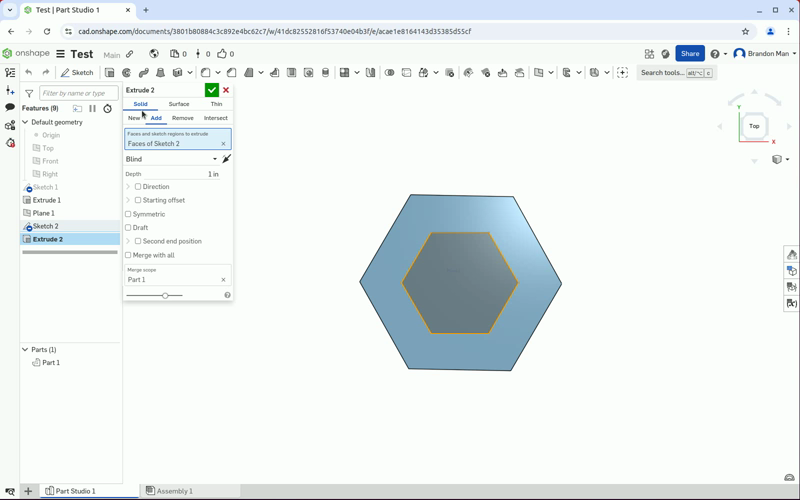
mouse_move(137, 120)
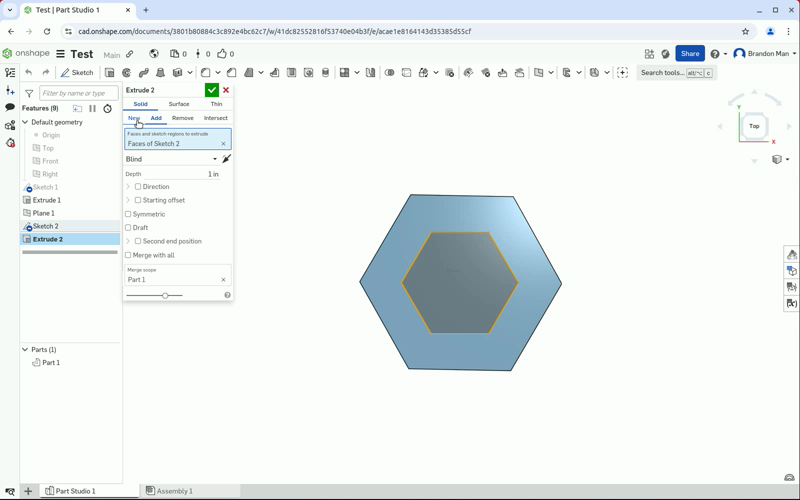
click(137, 120)
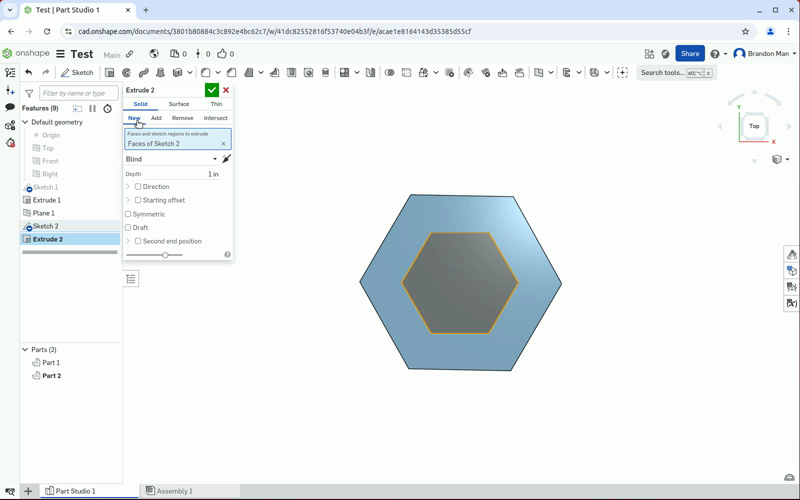
key(tab, 4)
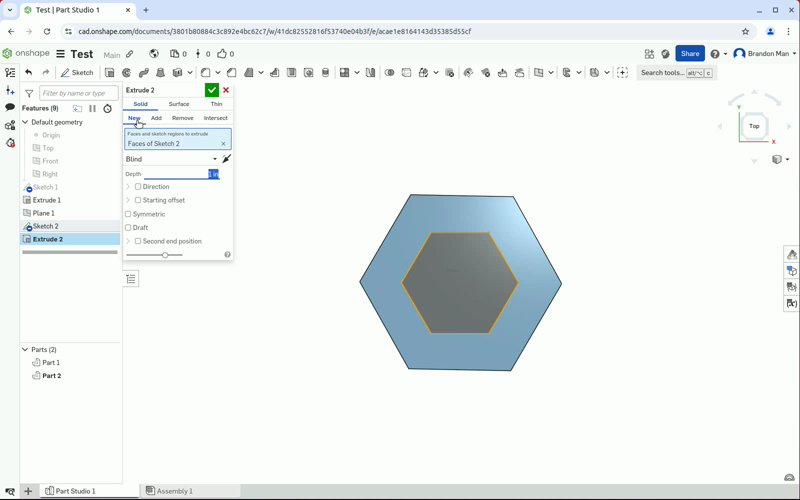
text(0.722)
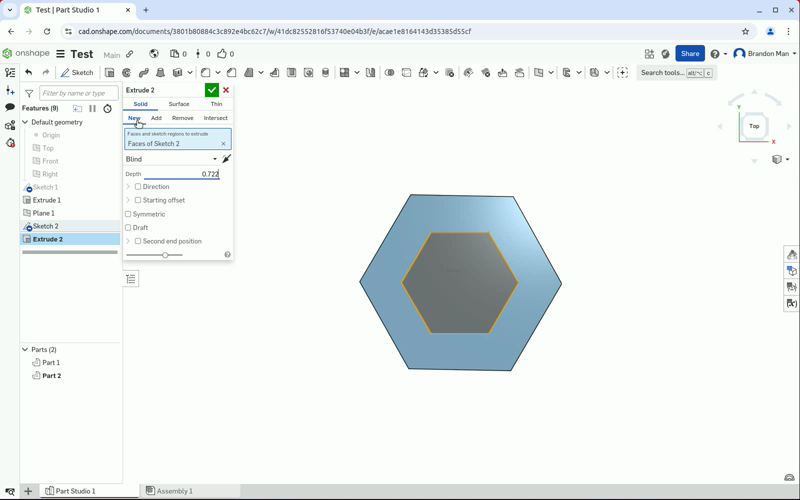
key(enter)
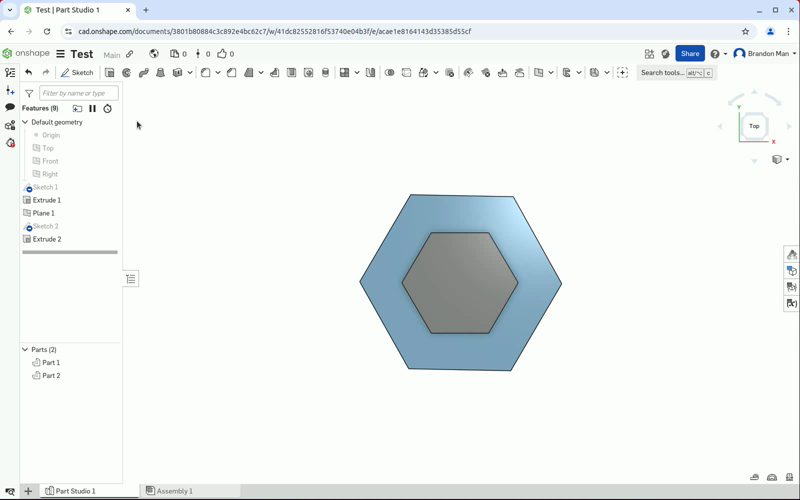
key(shift+h)
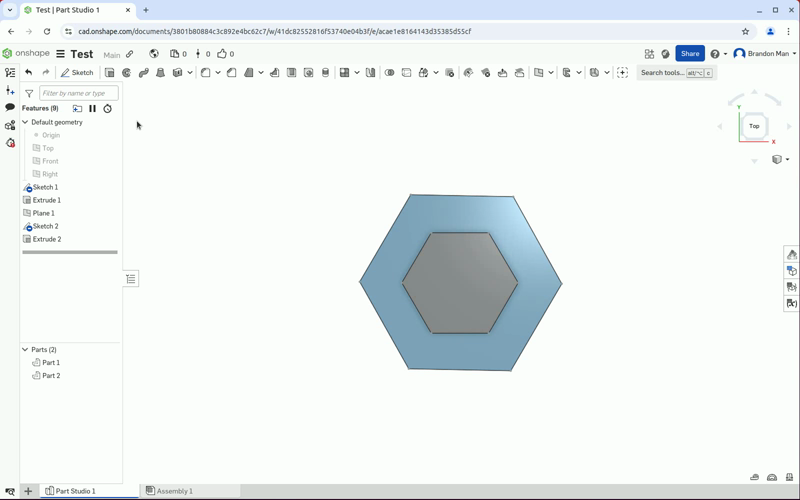
key(shift+h)
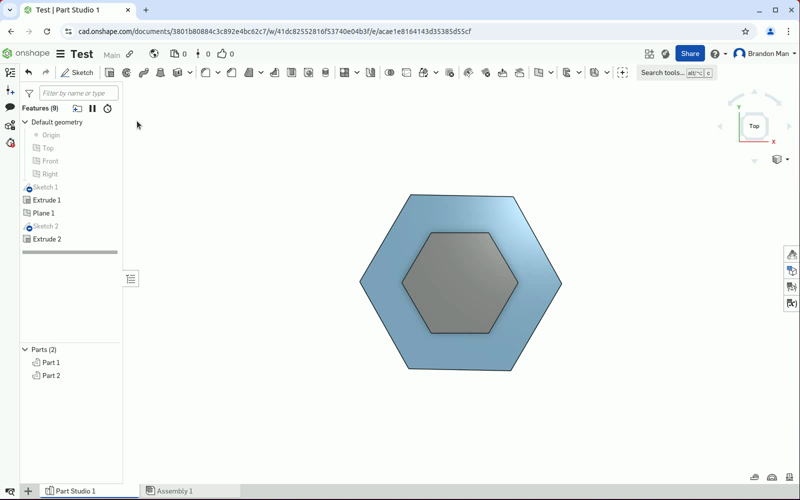
mouse_move(73, 189)
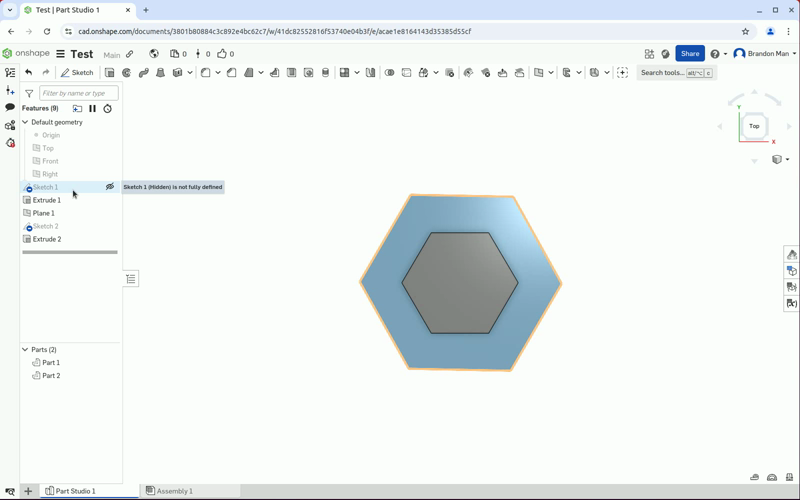
click(73, 189)
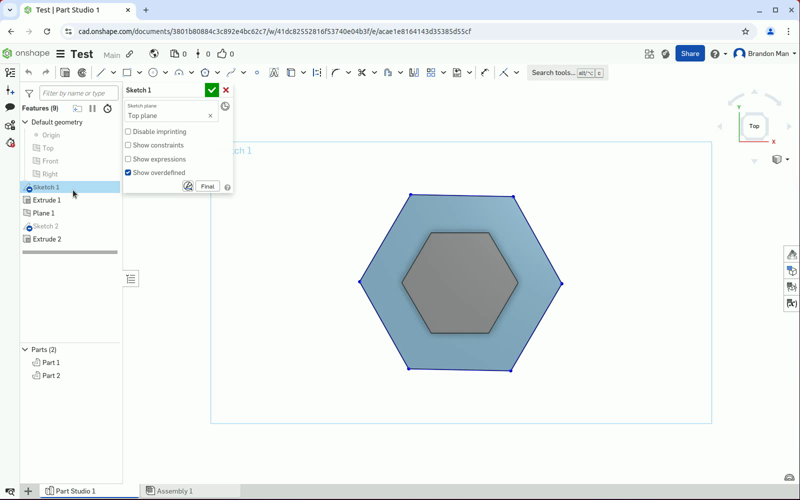
mouse_move(229, 92)
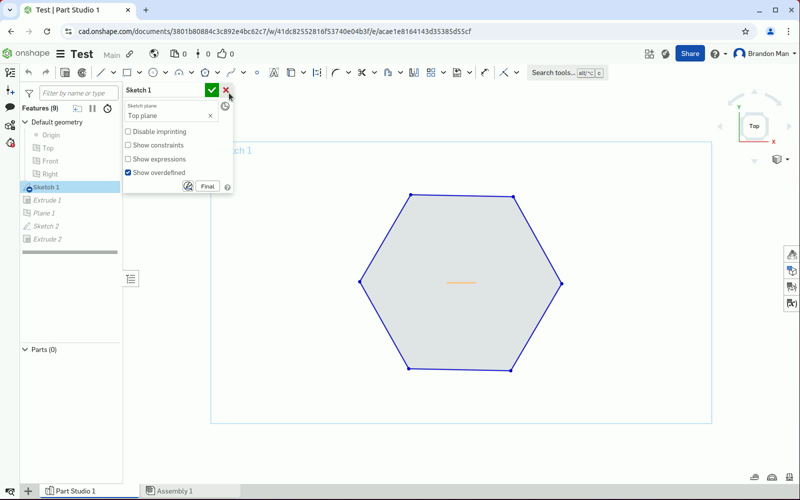
click(229, 92)
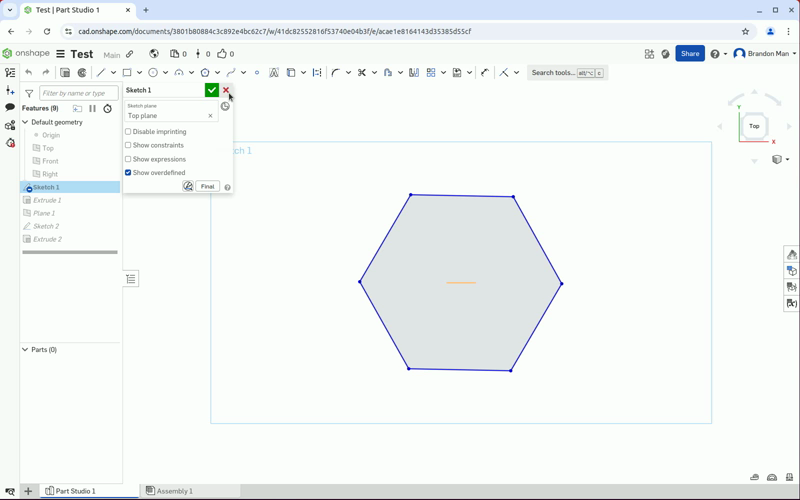
key(shift+s)
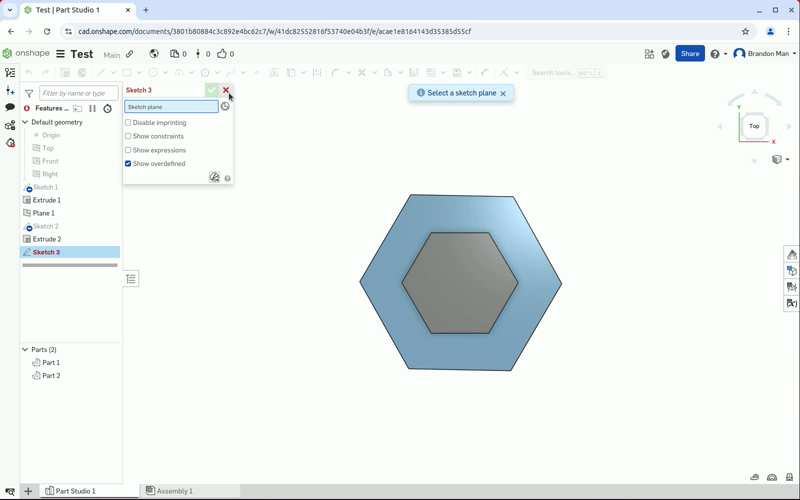
mouse_move(73, 215)
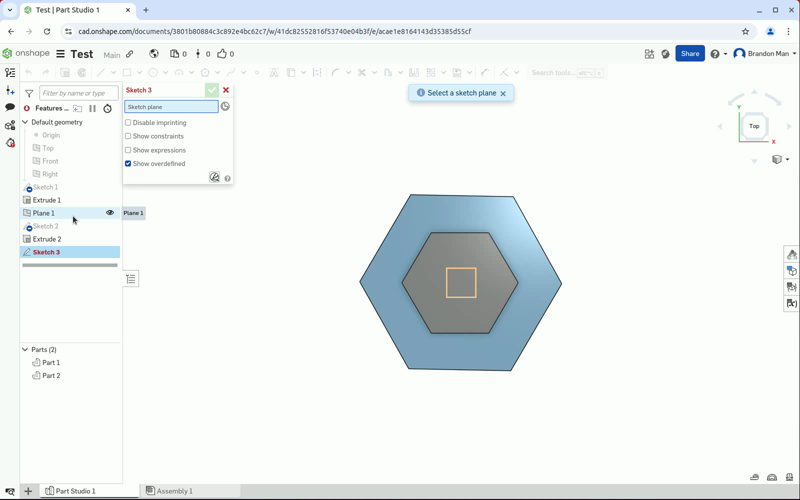
click(73, 215)
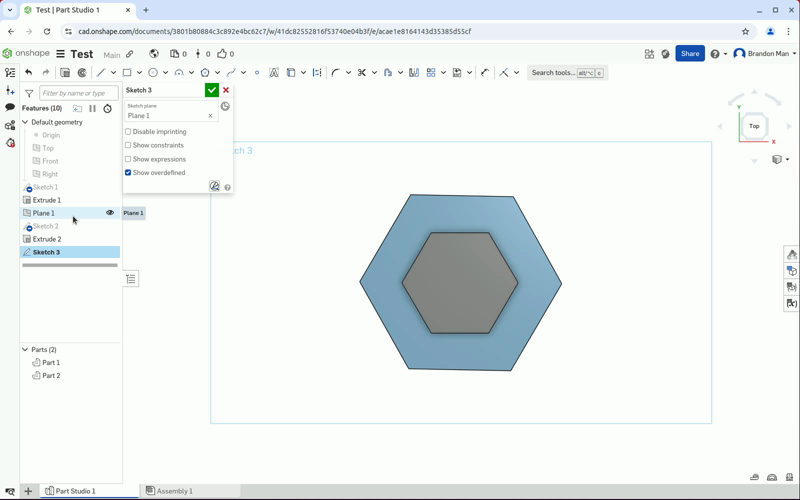
mouse_move(73, 352)
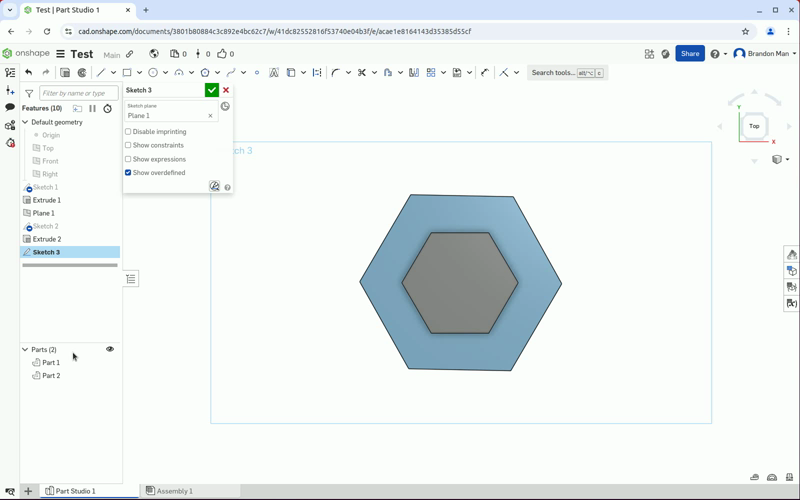
key(y)
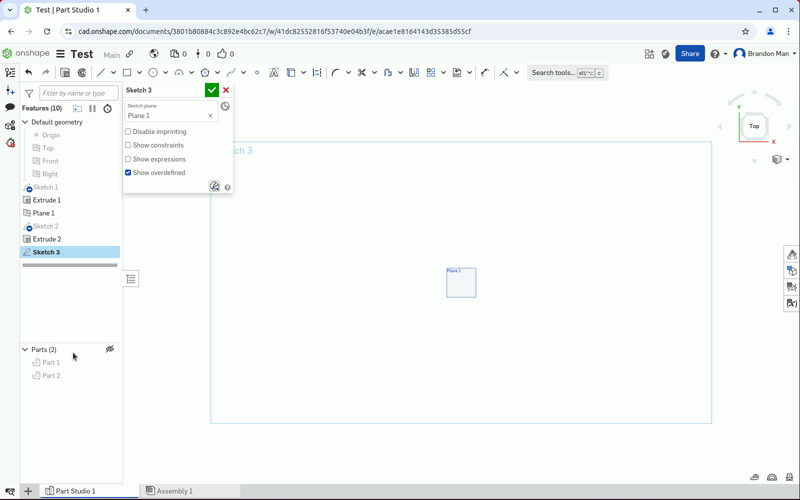
key(l)
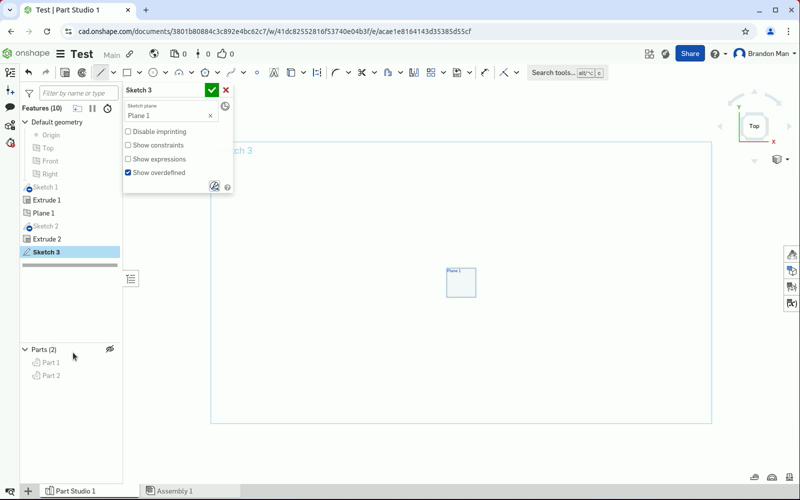
key_down(shift)
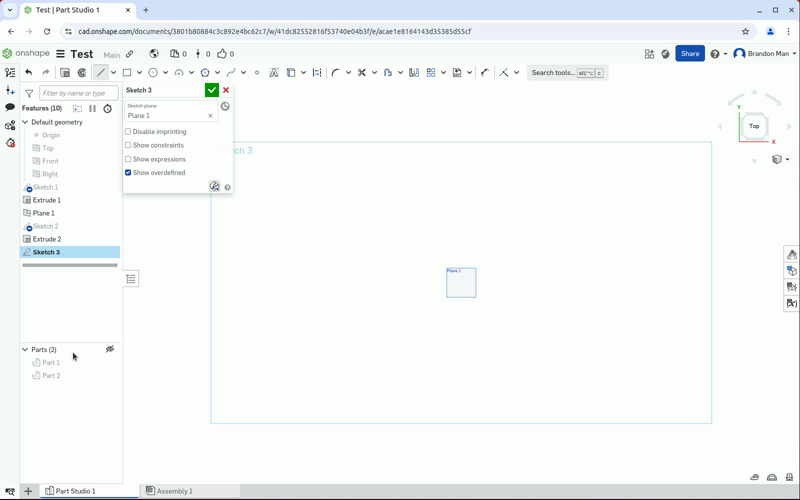
mouse_move(426, 282)
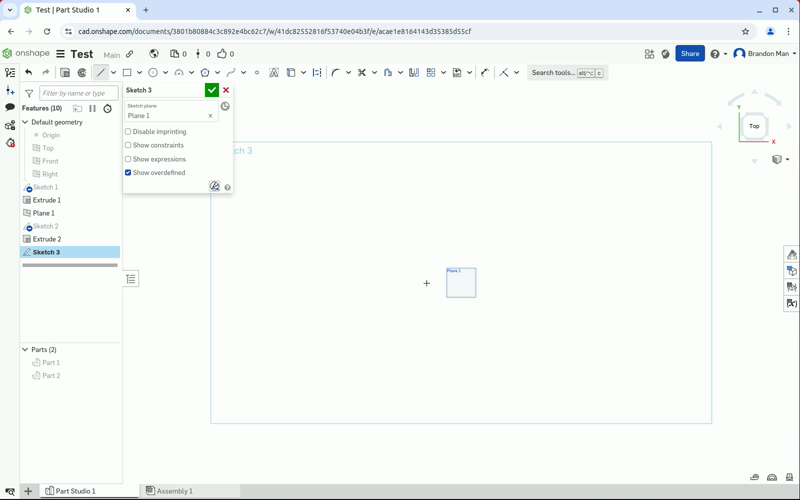
click(426, 282)
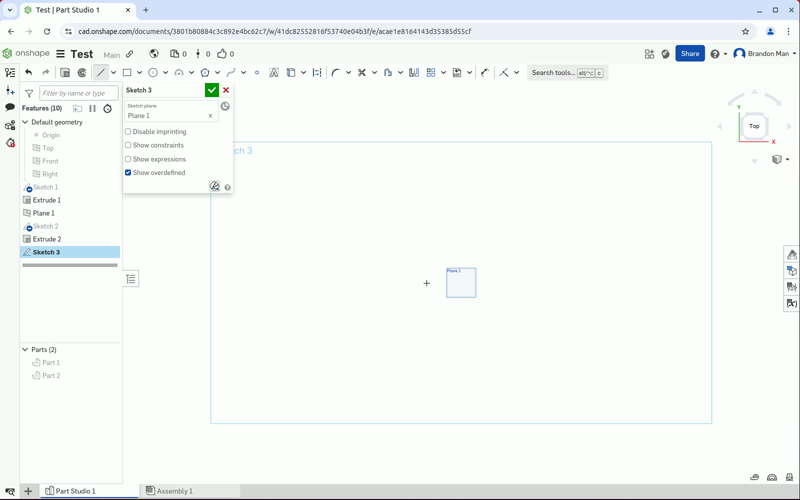
key_up(shift)
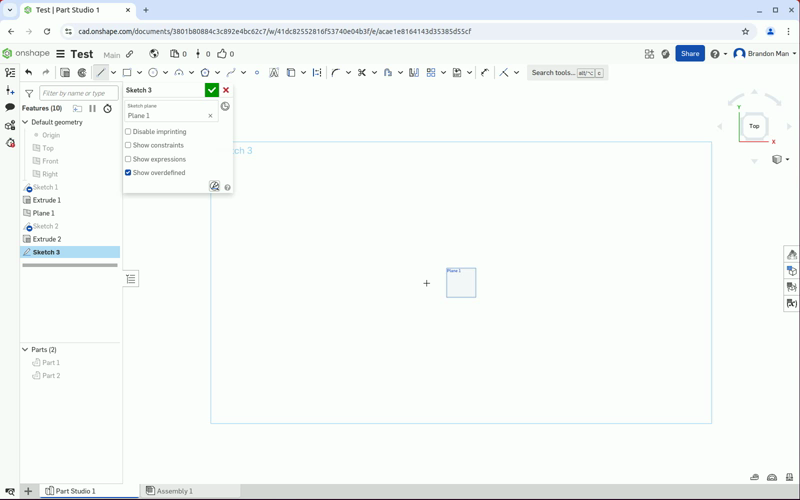
key_down(shift)
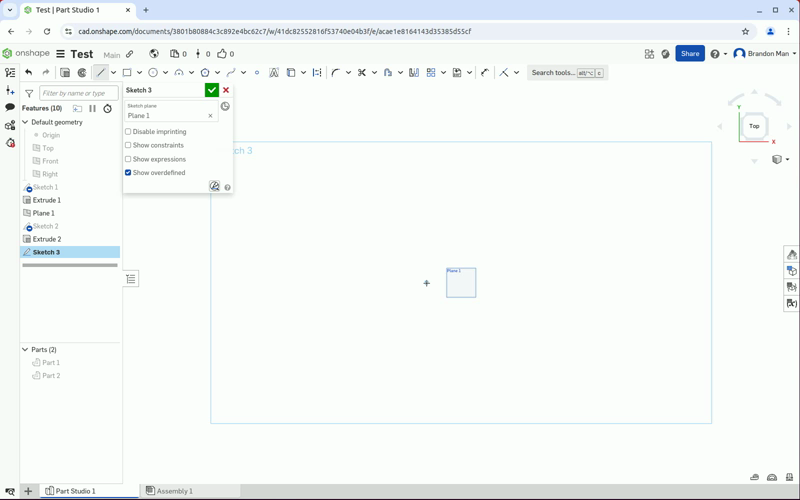
mouse_move(456, 282)
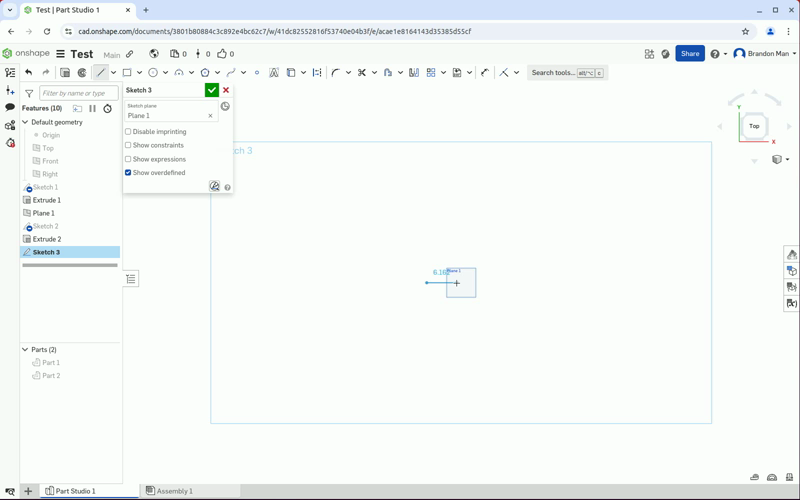
mouse_move(444, 312)
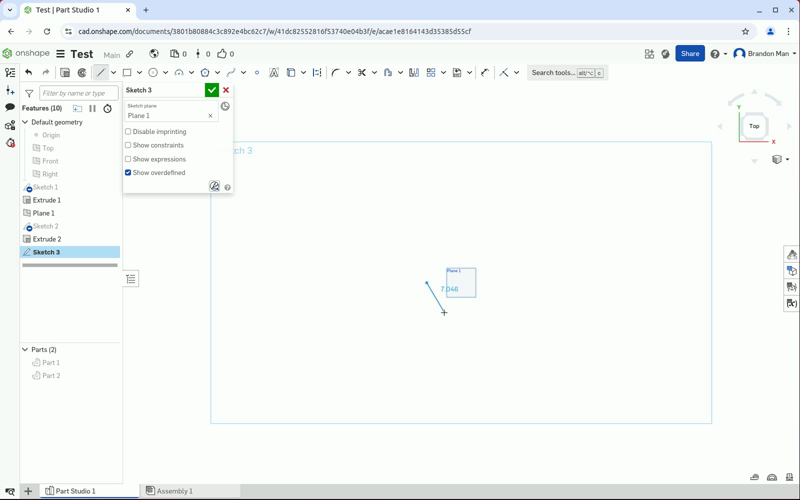
click(444, 312)
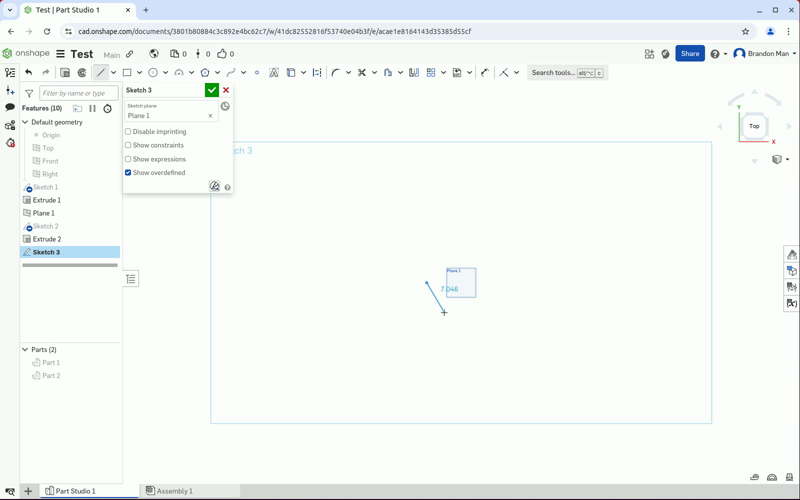
key_up(shift)
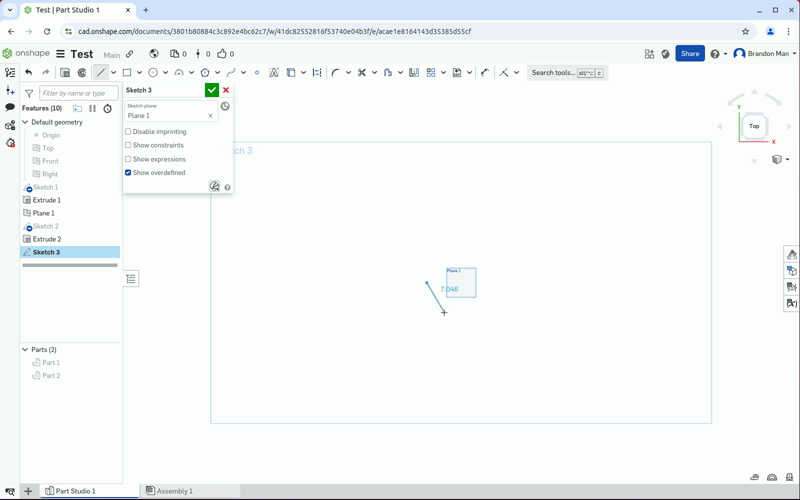
key_down(shift)
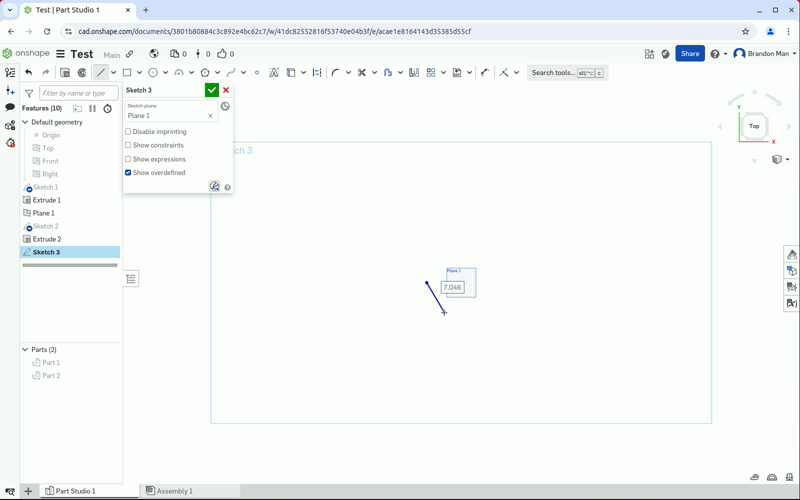
mouse_move(474, 312)
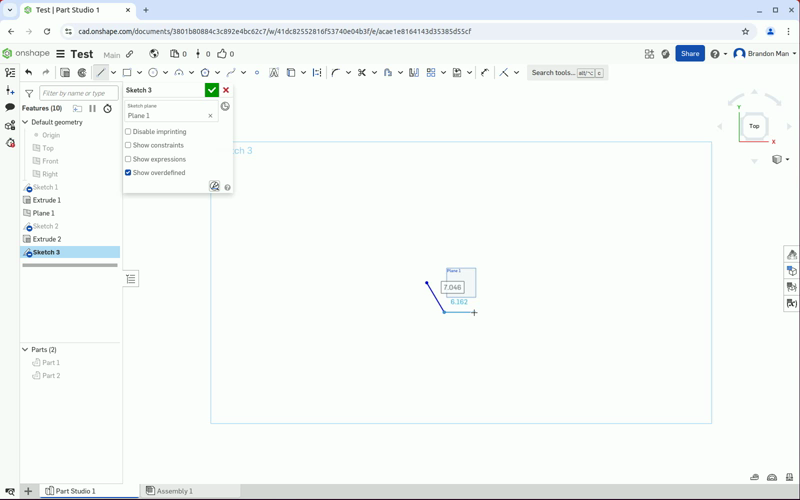
mouse_move(477, 312)
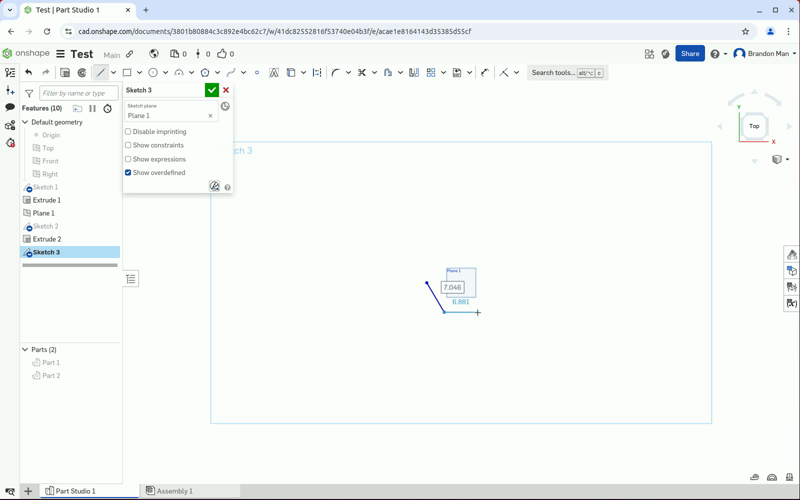
click(477, 312)
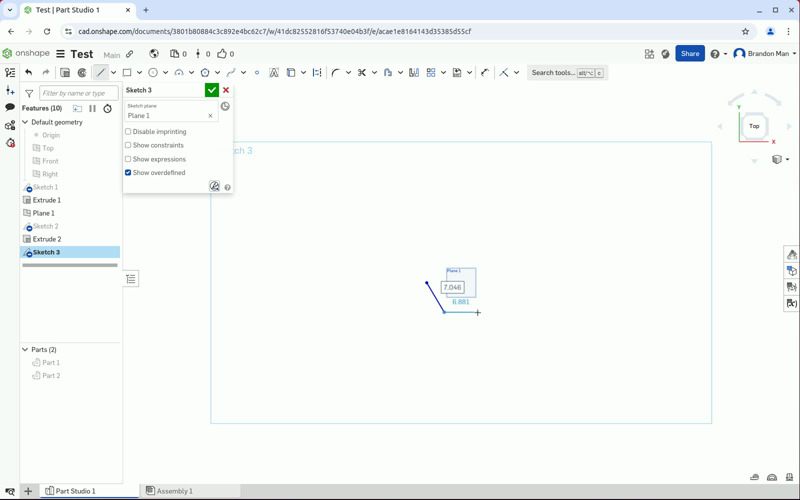
key_up(shift)
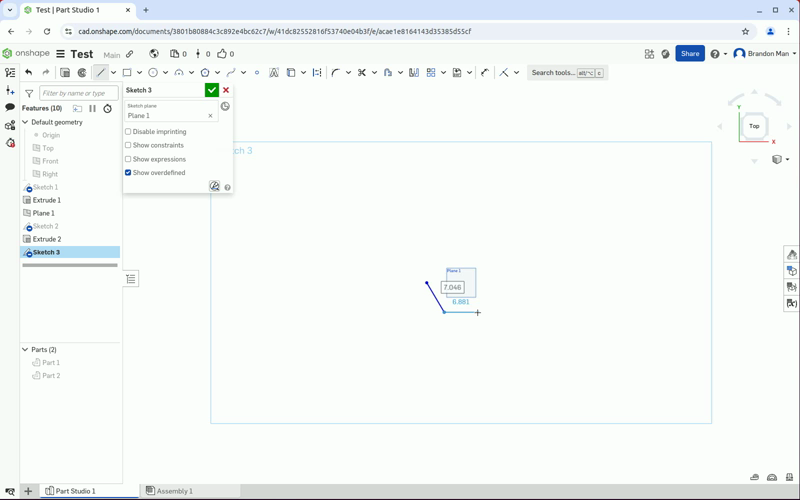
key_down(shift)
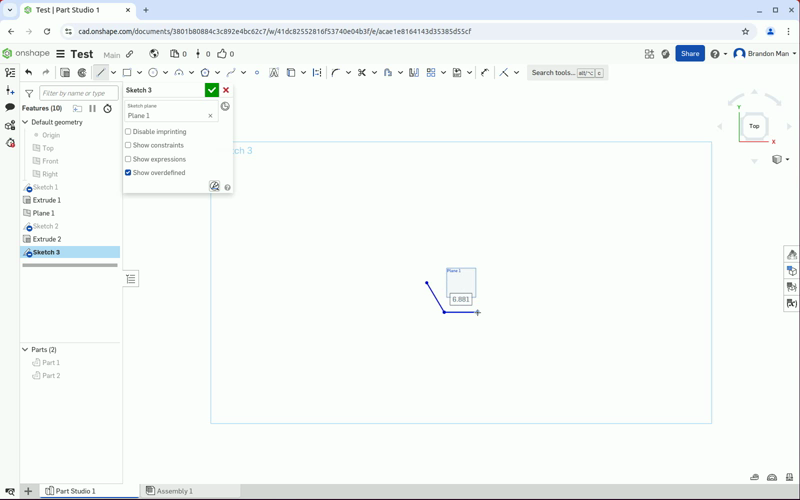
mouse_move(507, 312)
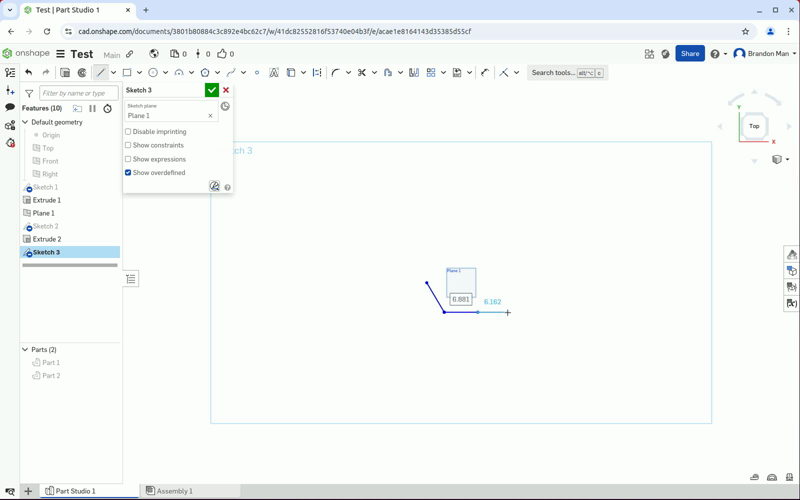
mouse_move(495, 282)
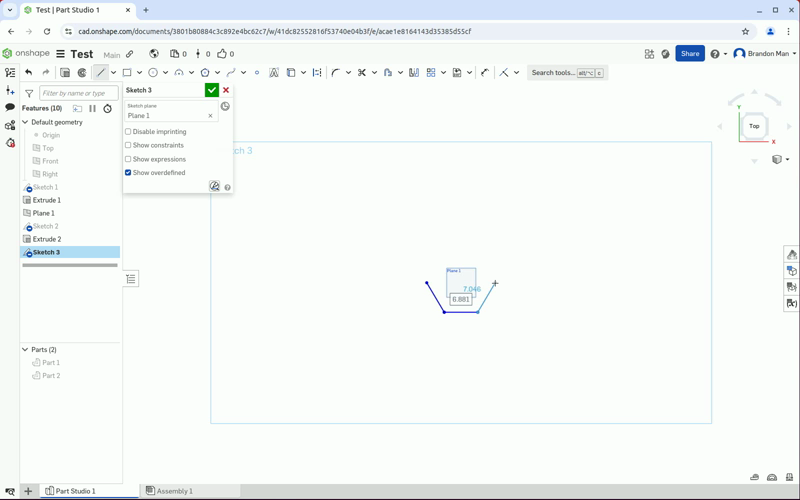
click(495, 282)
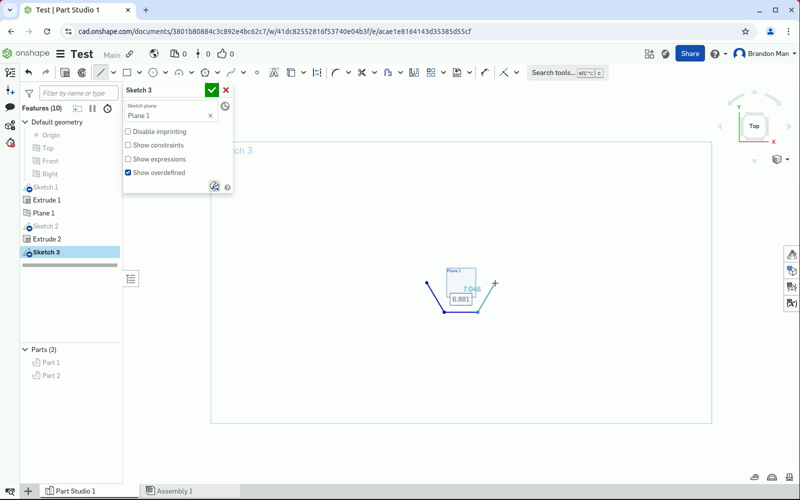
key_up(shift)
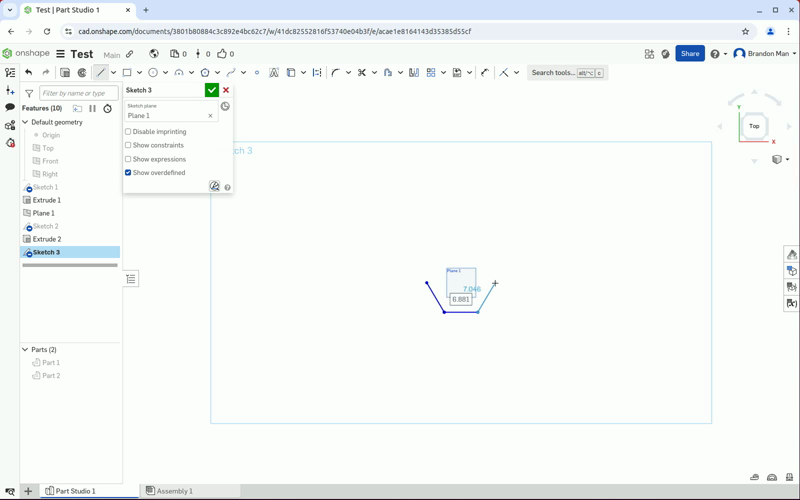
key_down(shift)
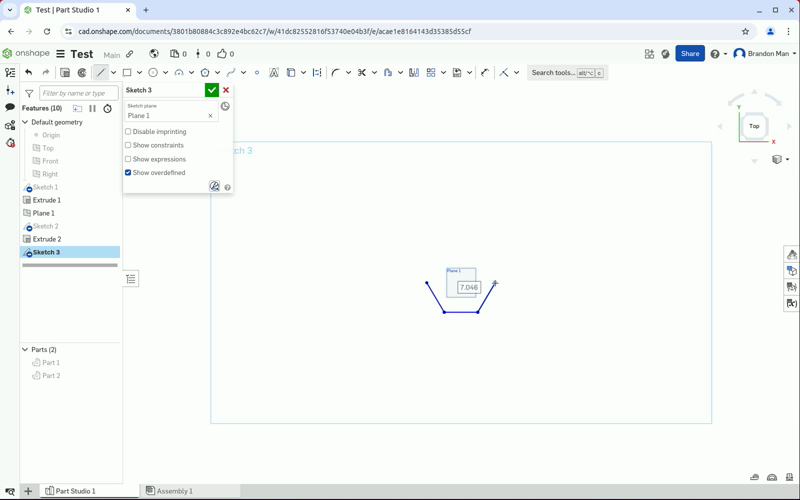
mouse_move(525, 282)
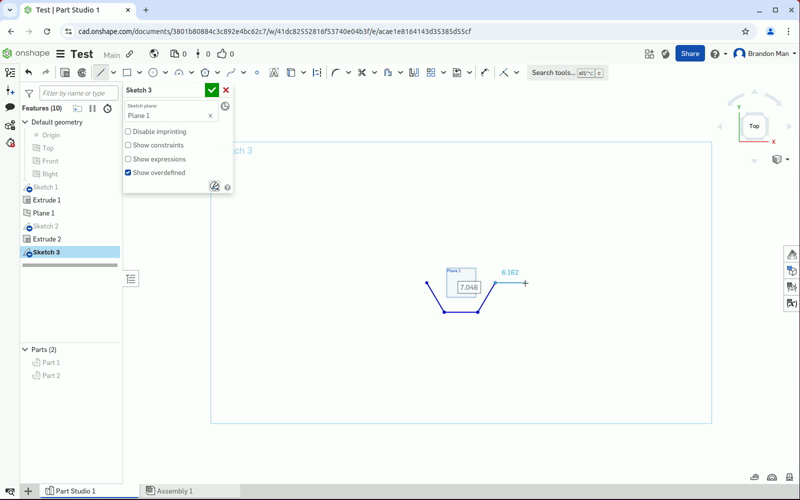
mouse_move(477, 253)
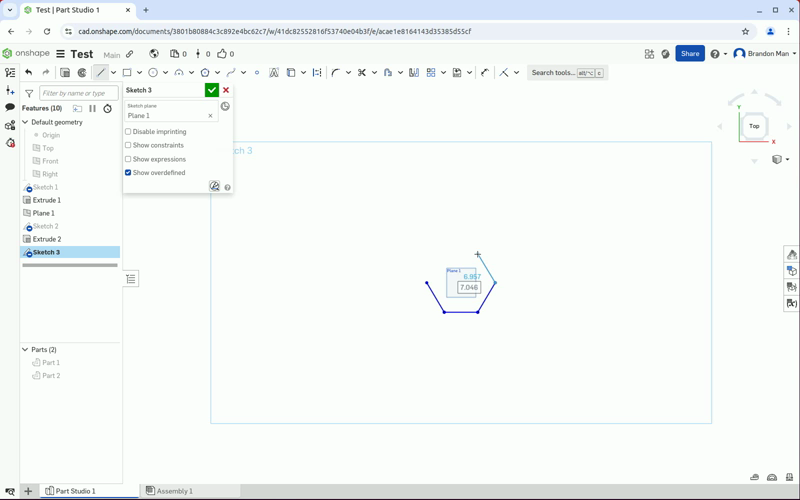
click(477, 253)
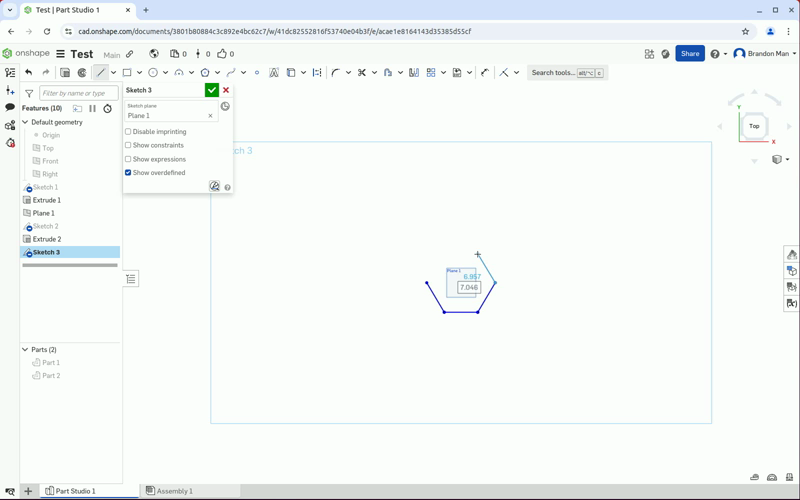
key_up(shift)
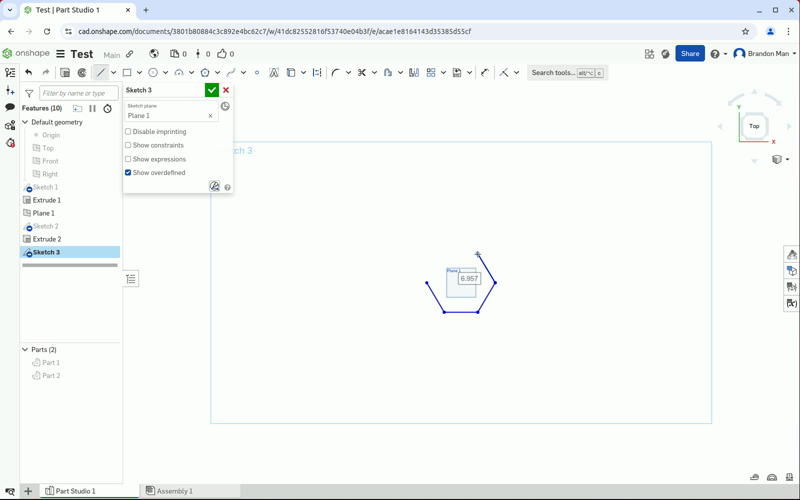
key_down(shift)
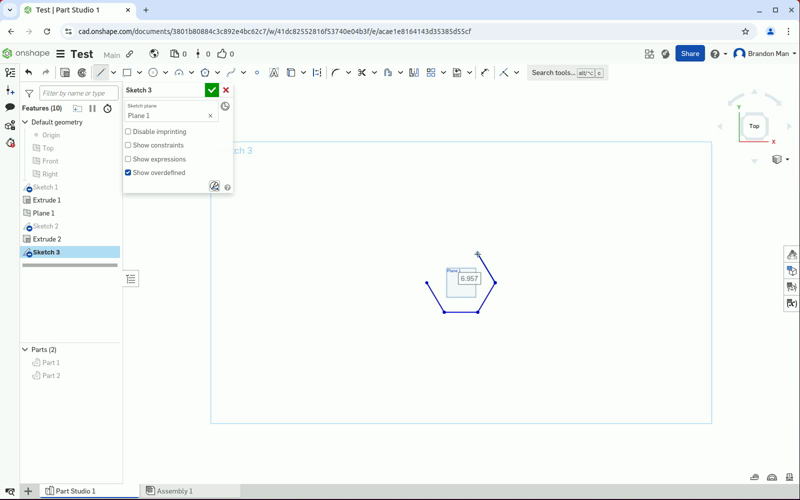
mouse_move(507, 253)
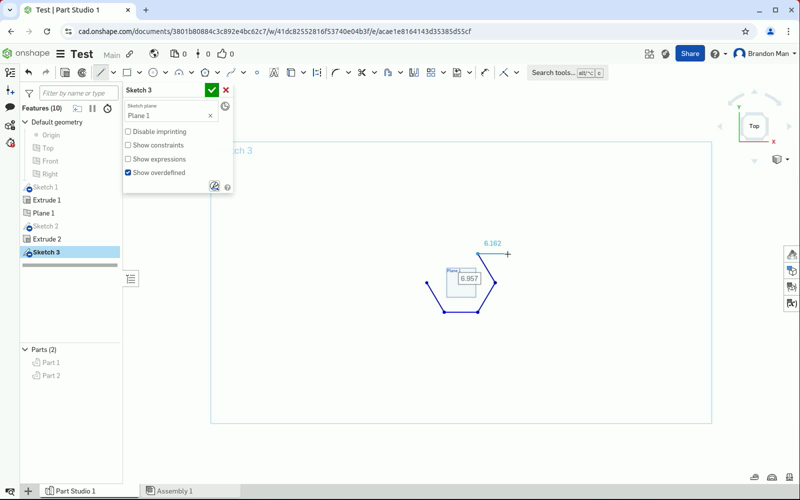
mouse_move(444, 253)
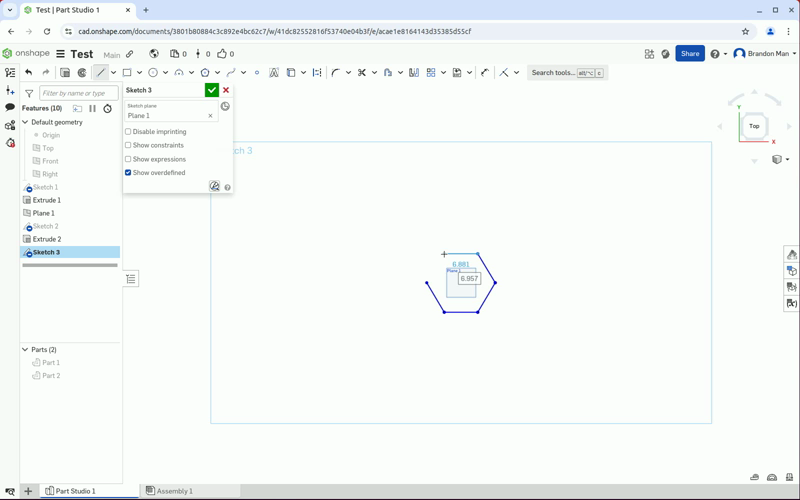
click(444, 253)
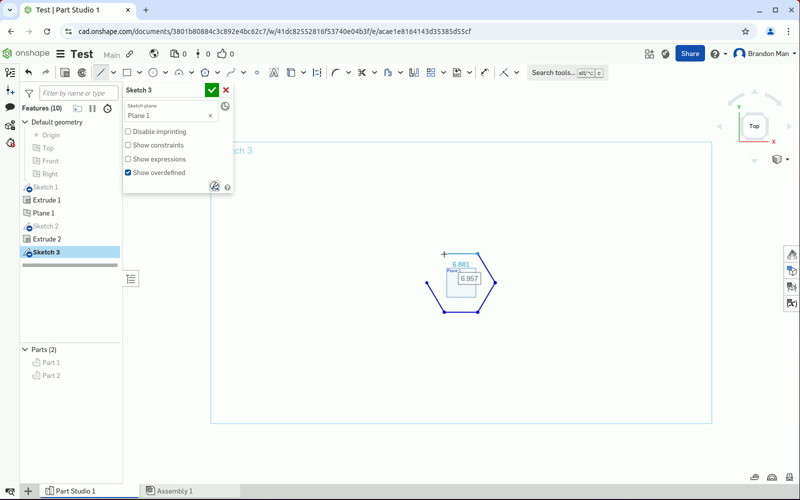
key_up(shift)
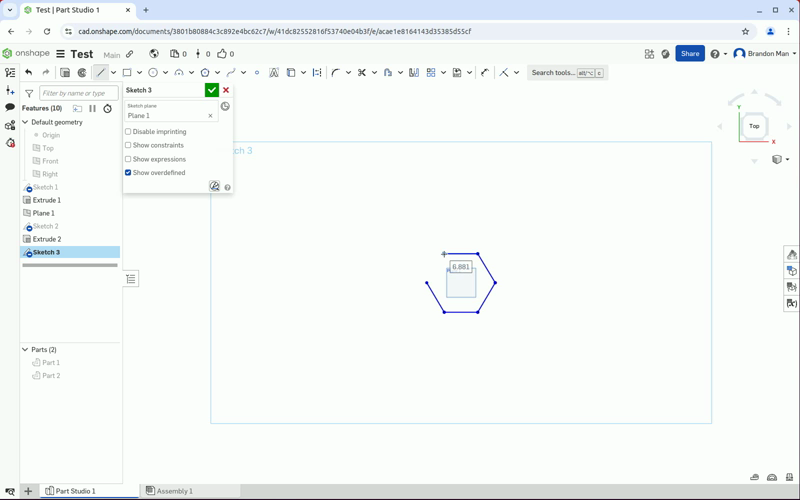
mouse_move(474, 253)
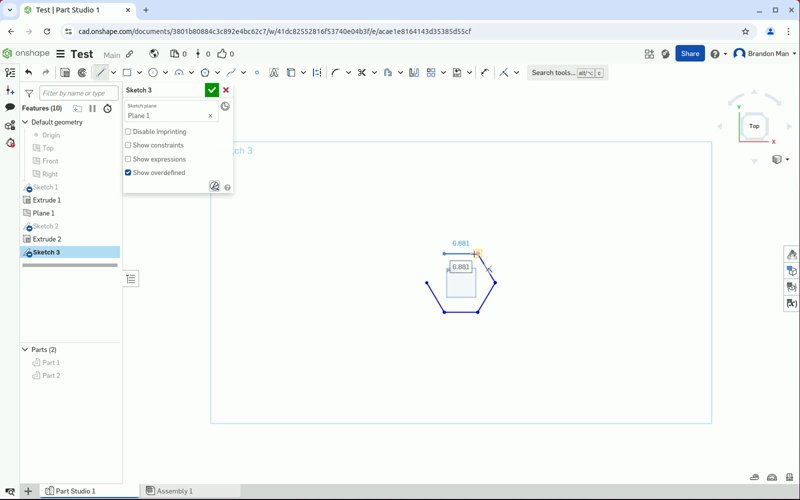
key_down(shift)
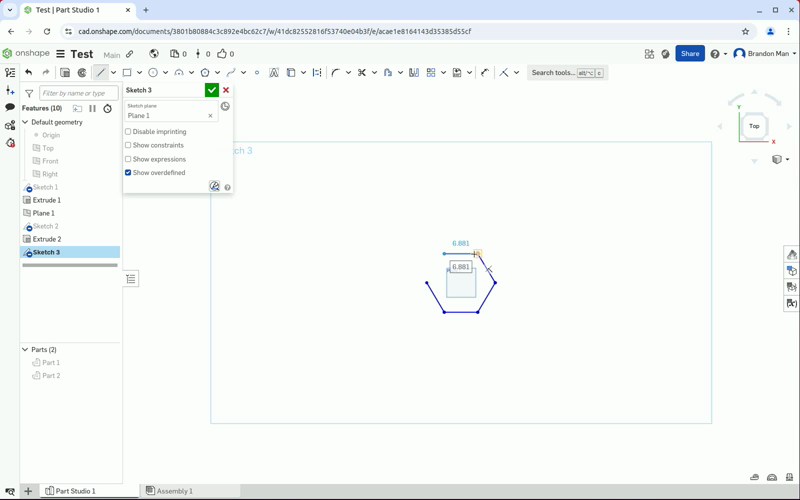
mouse_move(426, 282)
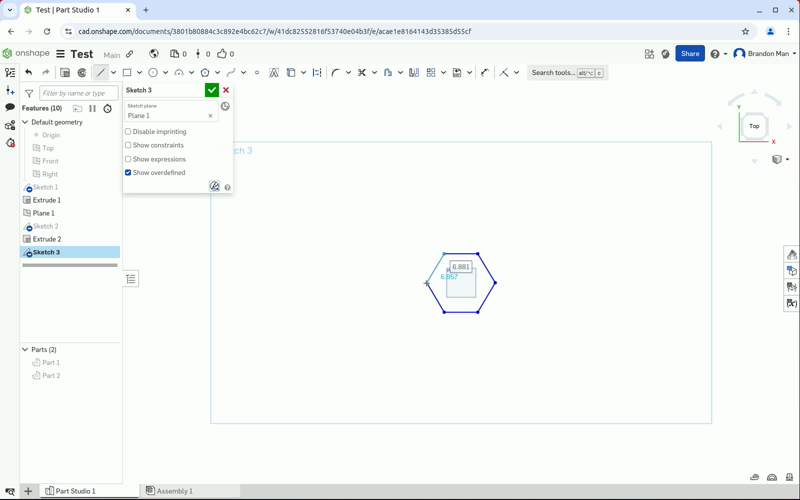
key_up(shift)
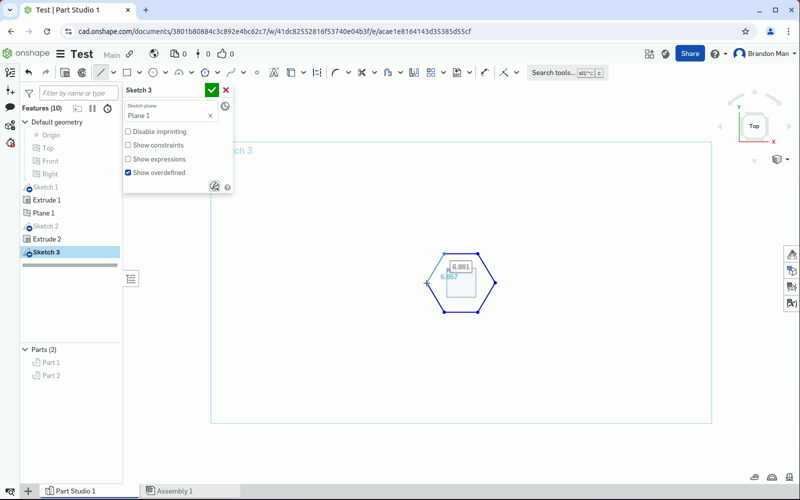
click(426, 282)
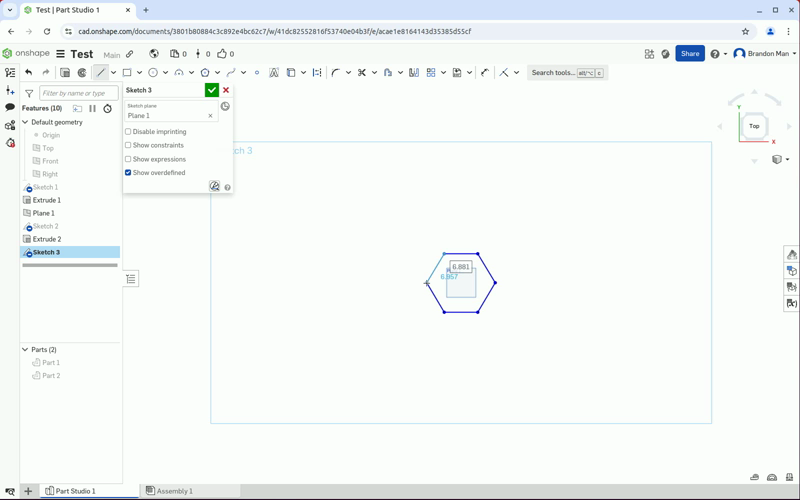
key(esc)
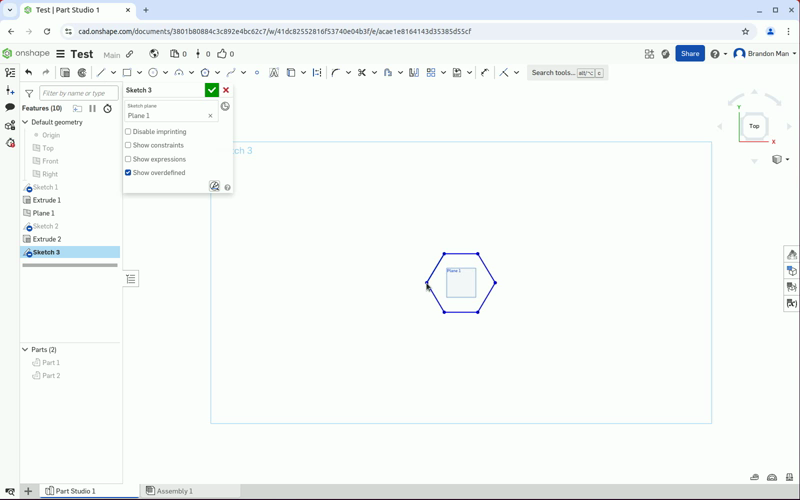
mouse_move(443, 266)
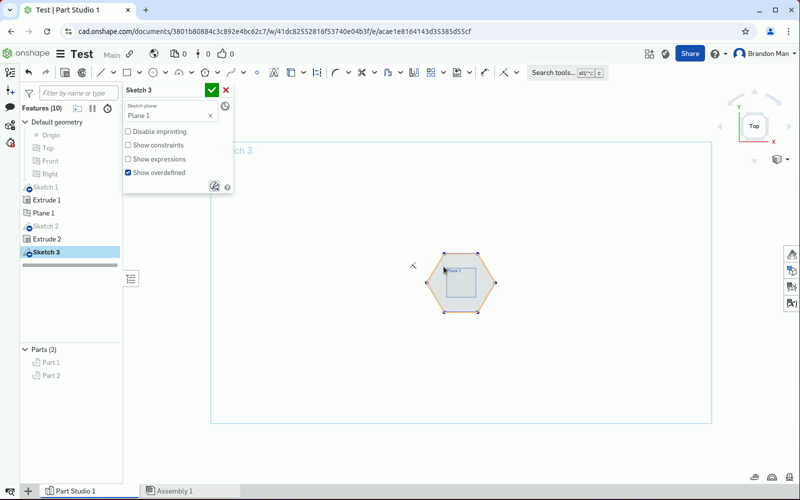
click(443, 266)
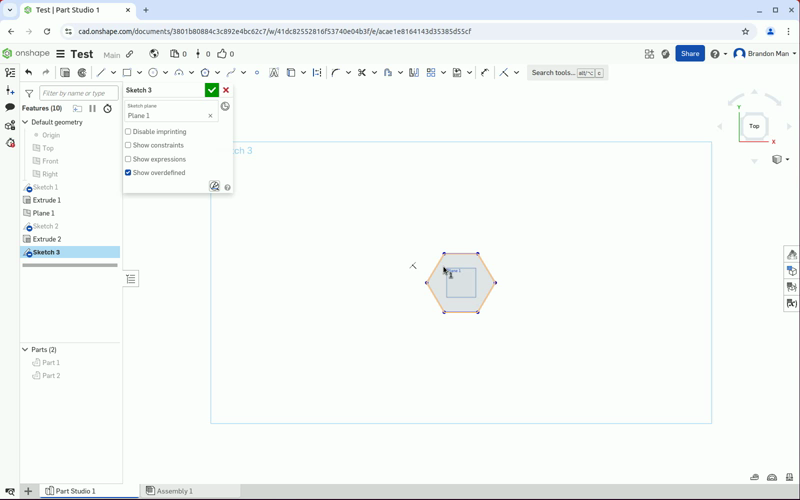
mouse_move(73, 352)
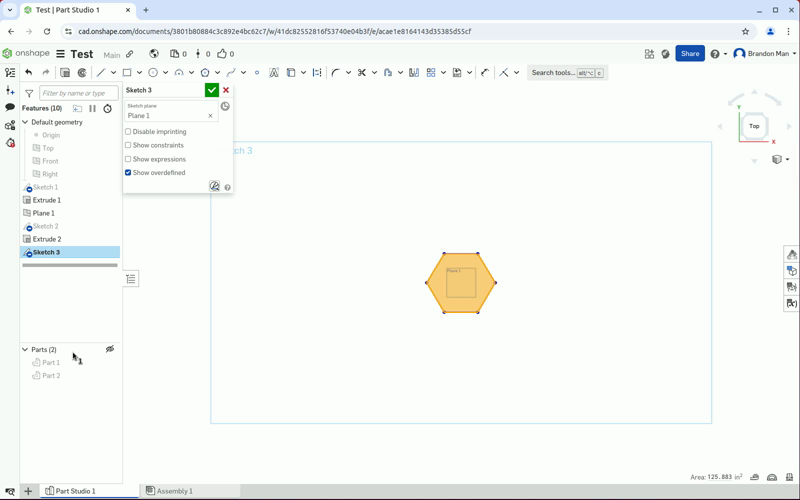
key(shift+y)
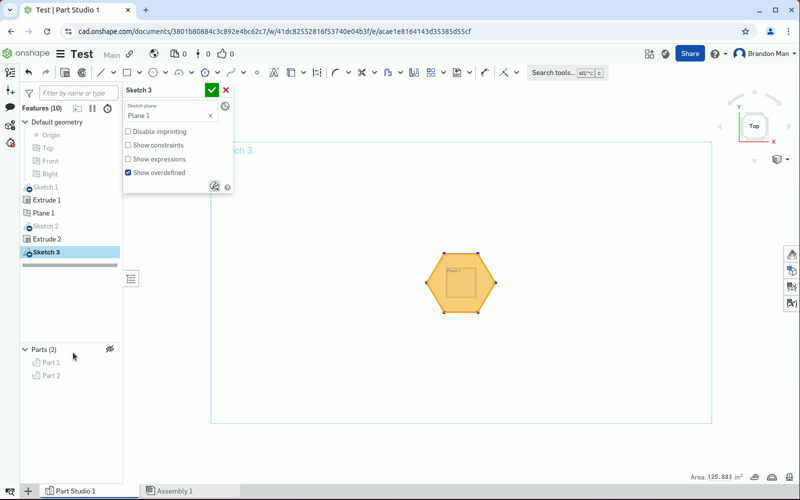
key(shift+e)
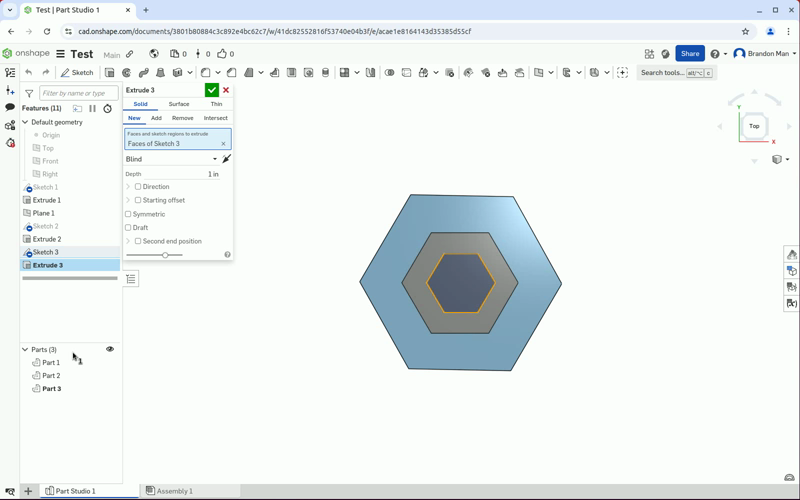
mouse_move(143, 106)
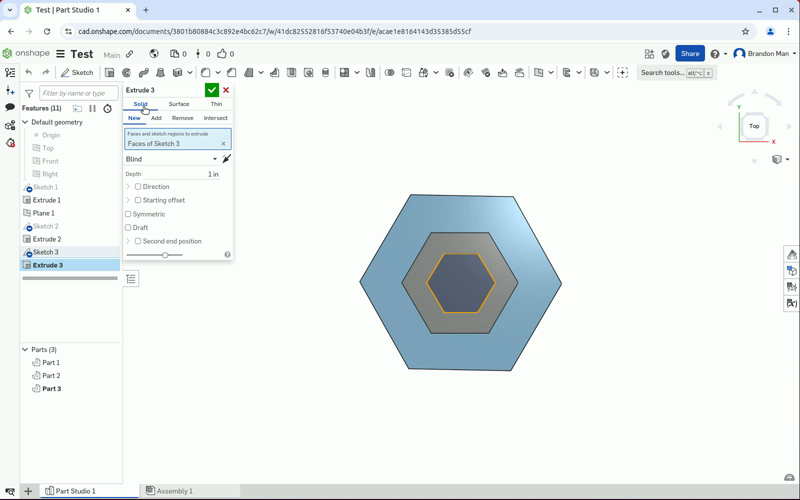
click(143, 106)
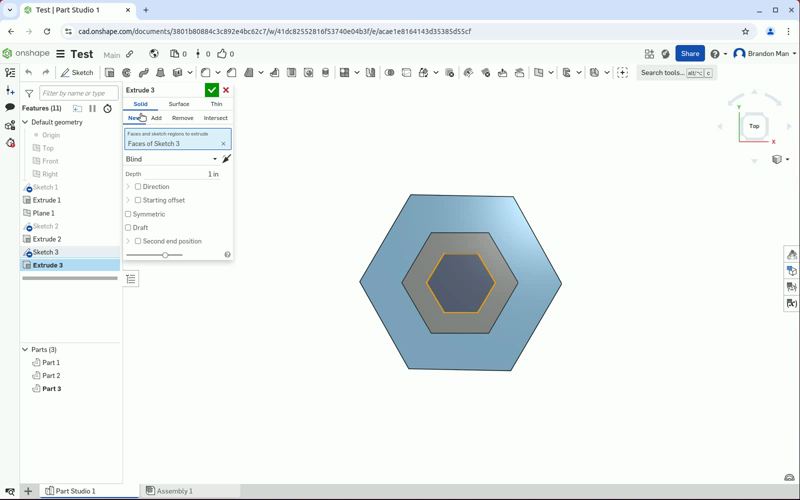
mouse_move(137, 120)
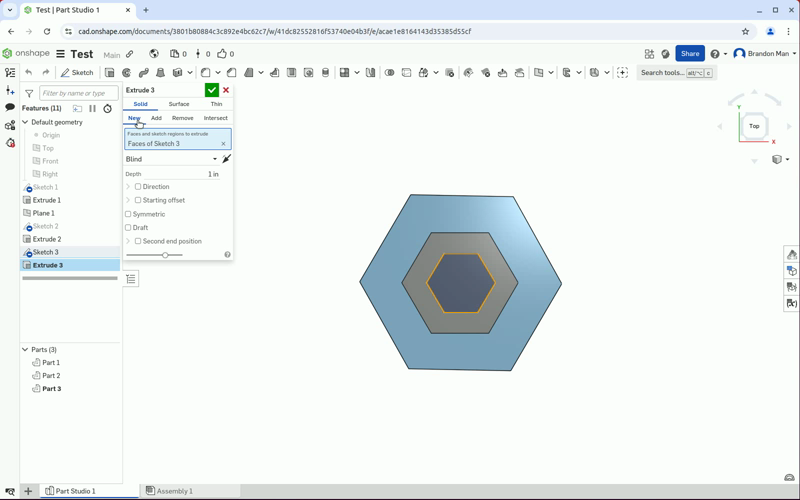
click(137, 120)
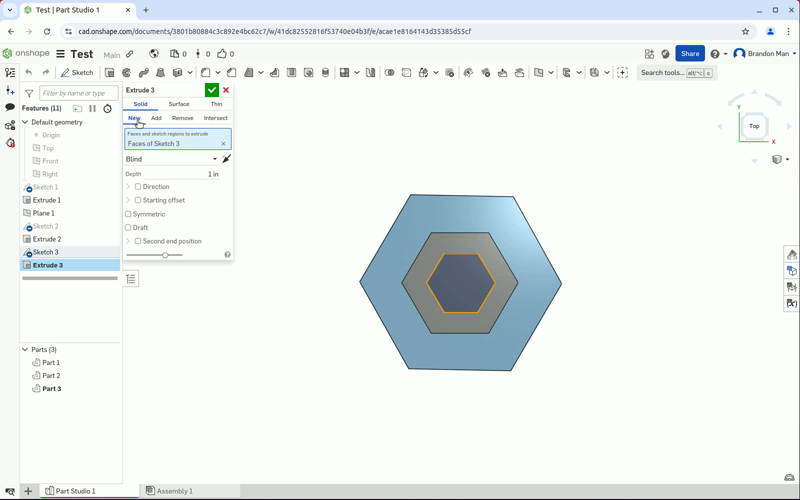
key(tab, 4)
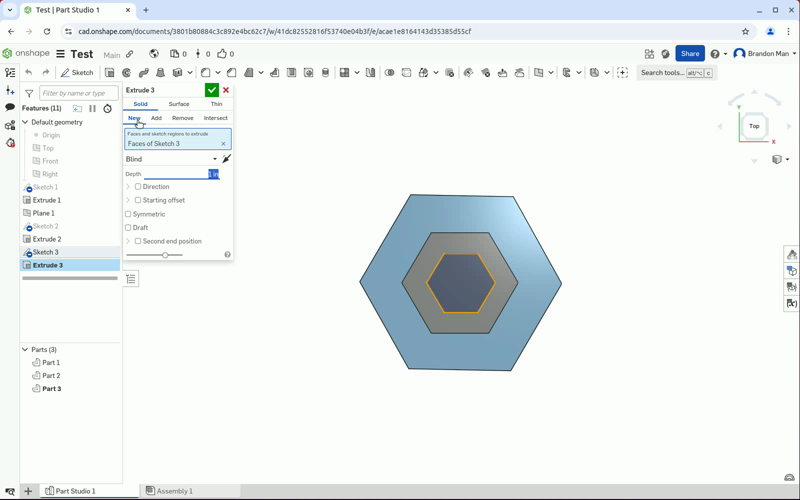
text(10.591)
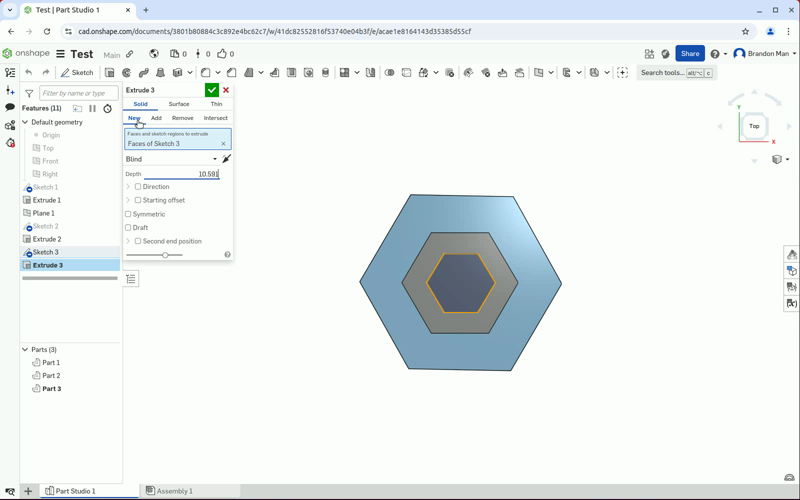
key(enter)
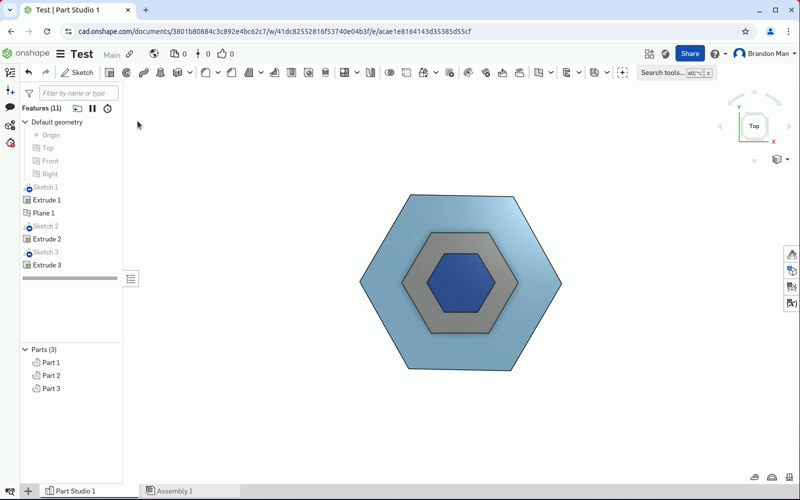
key(shift+h)
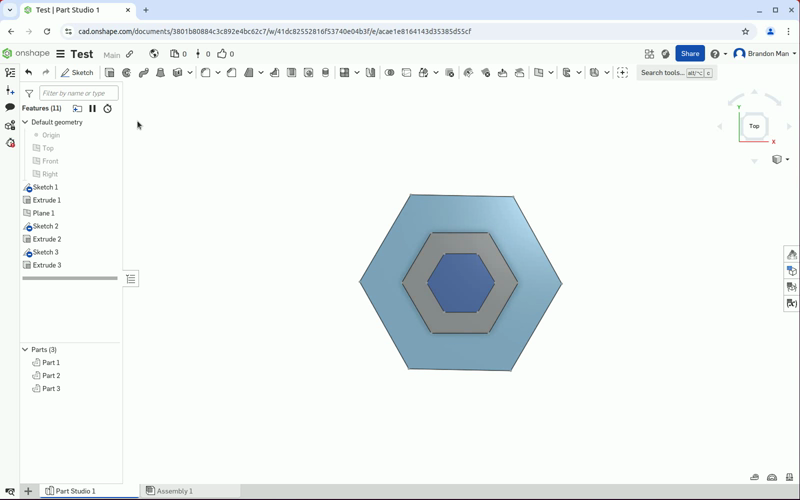
key(shift+h)
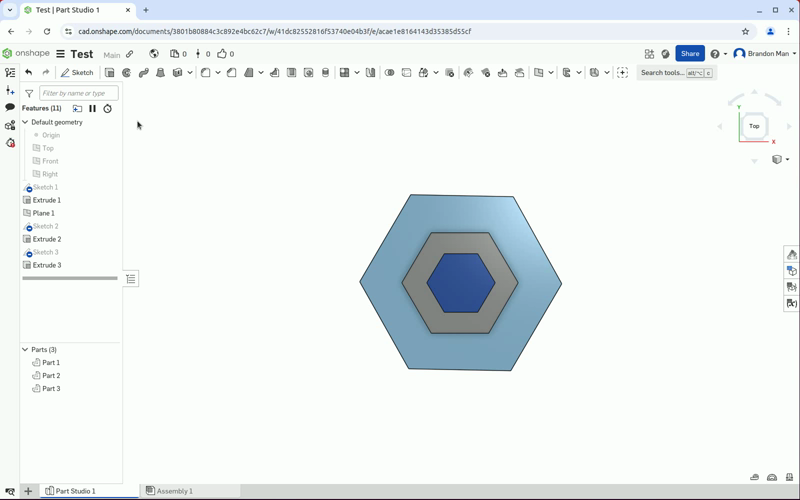
mouse_move(73, 189)
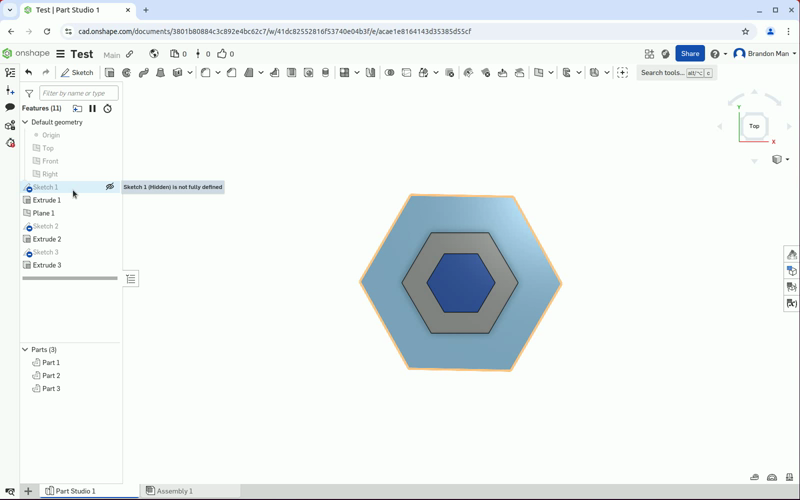
click(73, 189)
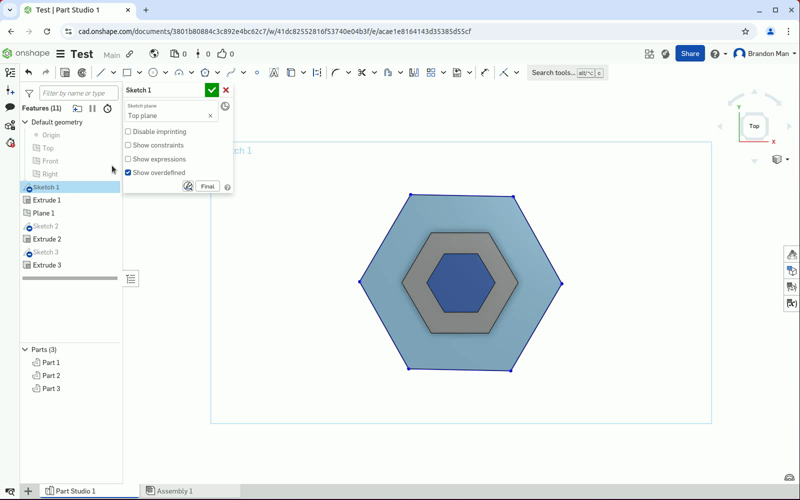
mouse_move(229, 92)
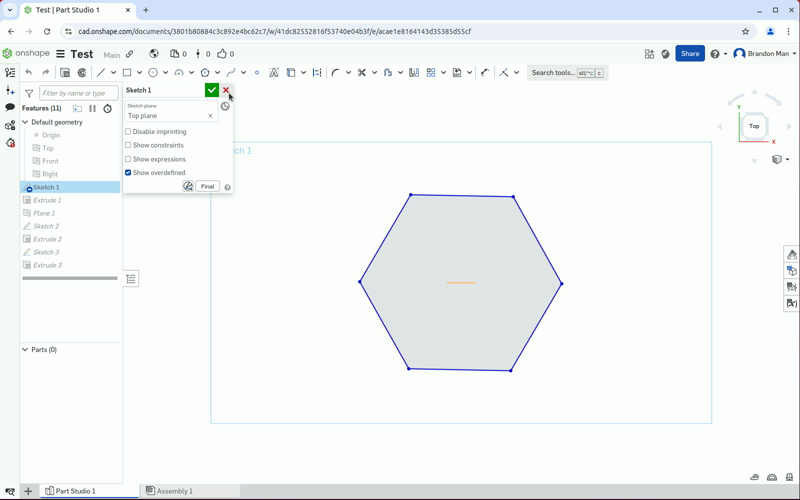
click(229, 92)
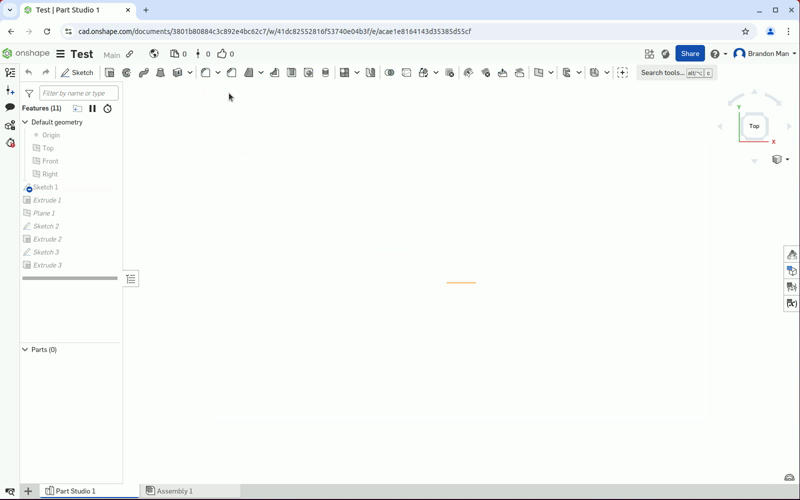
key(shift+s)
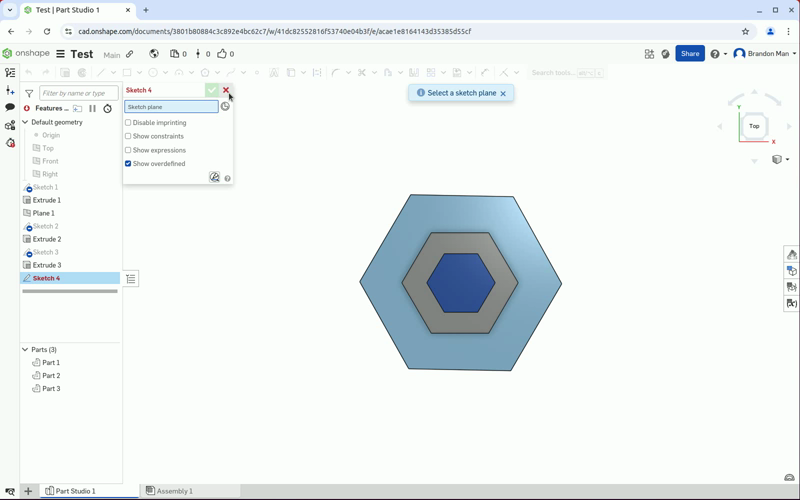
mouse_move(73, 215)
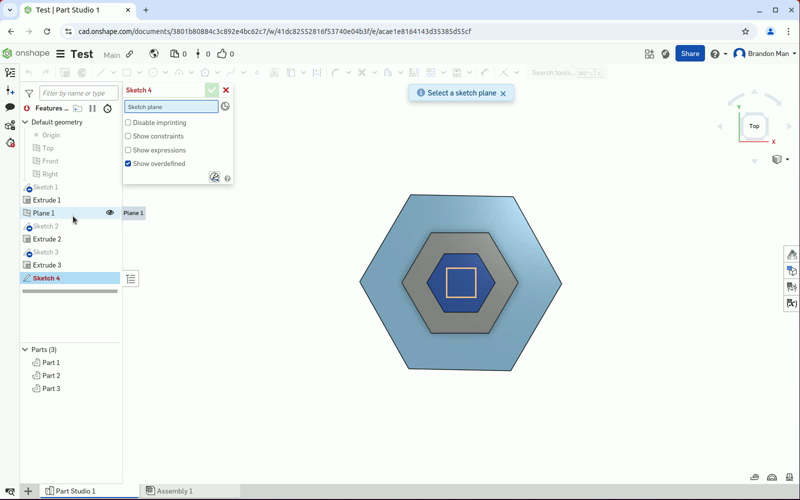
click(73, 215)
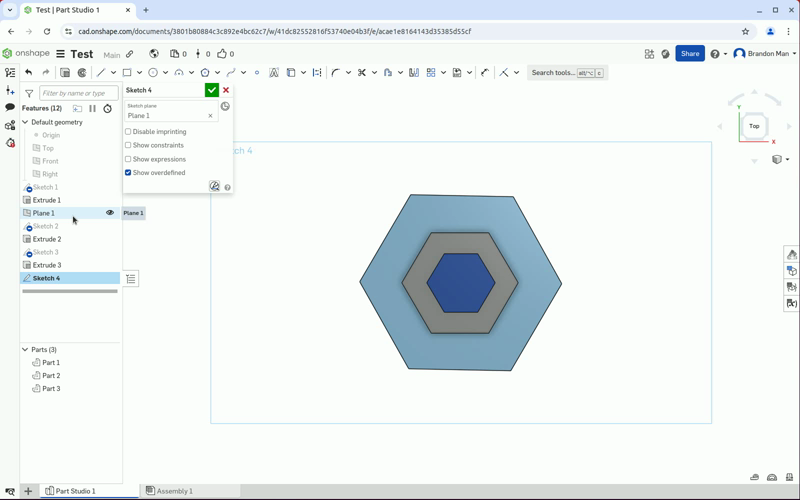
mouse_move(73, 352)
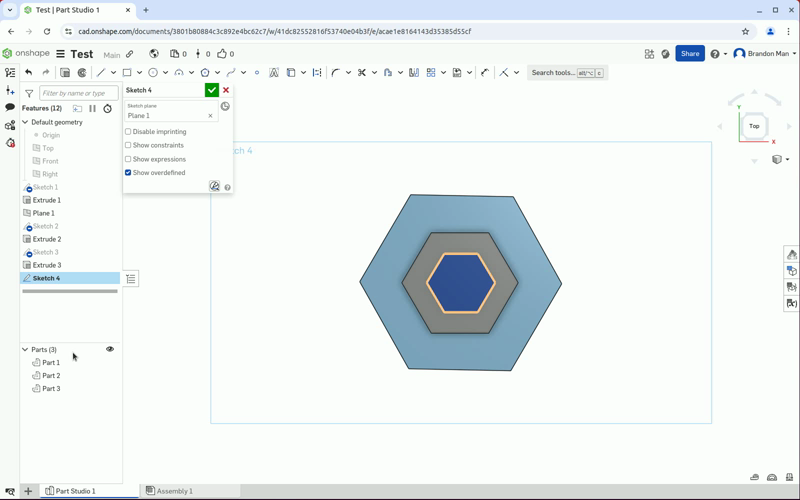
key(y)
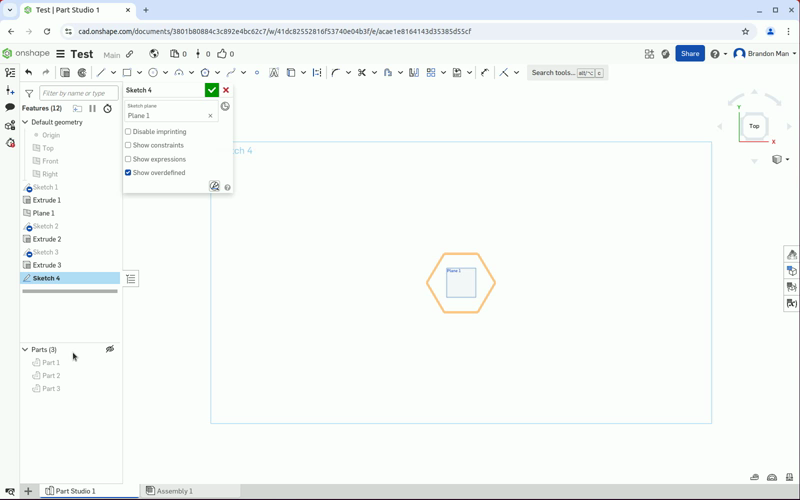
key(a)
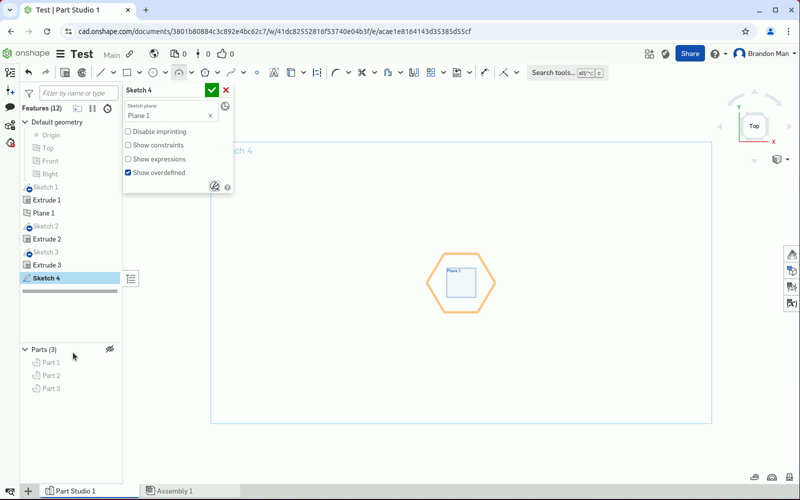
key_down(shift)
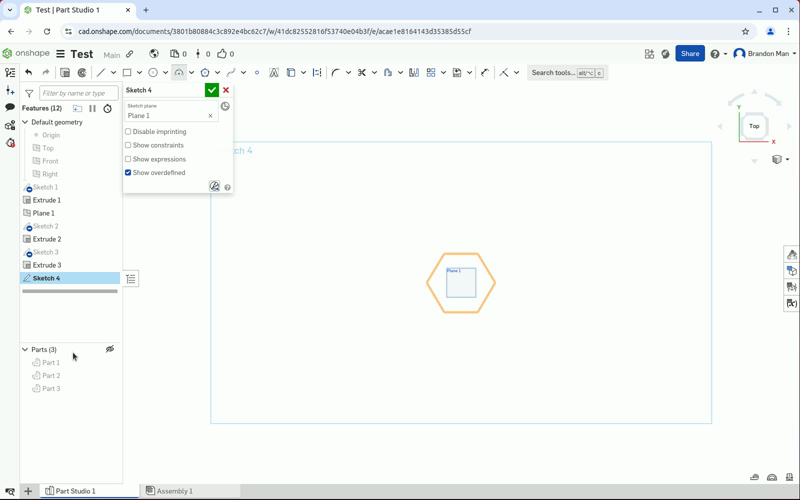
mouse_move(437, 195)
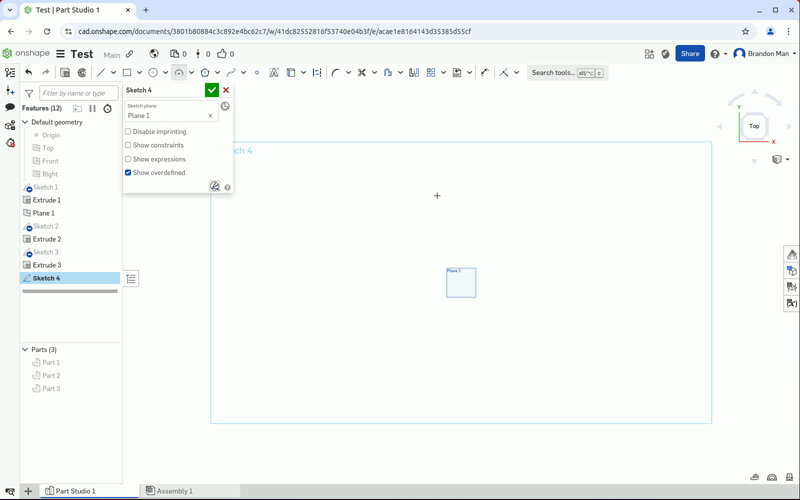
click(437, 195)
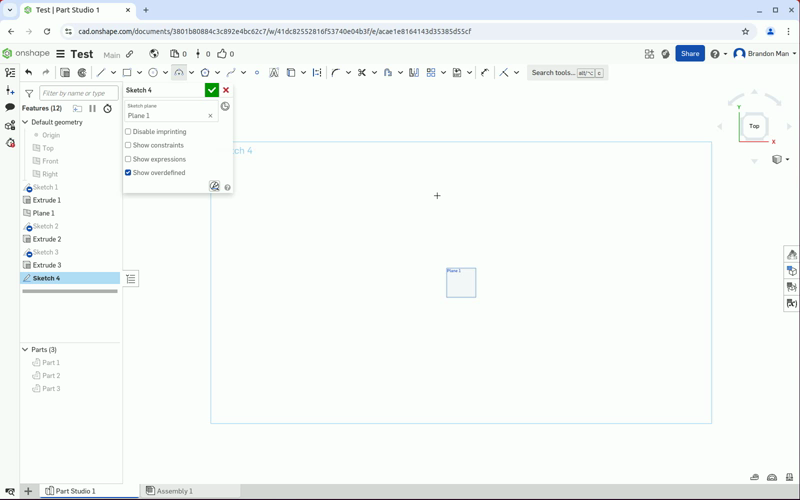
key_up(shift)
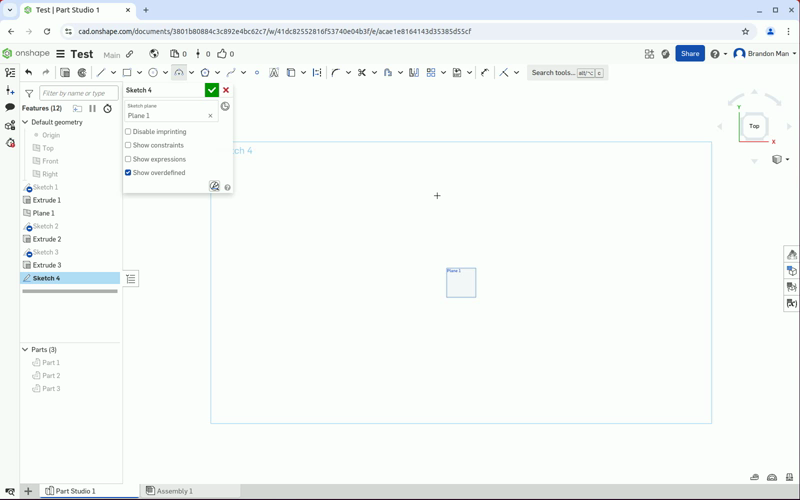
key_down(shift)
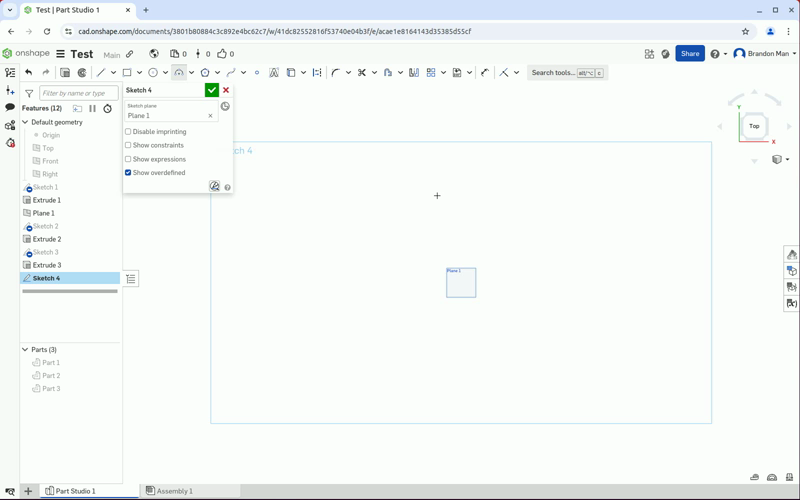
mouse_move(487, 195)
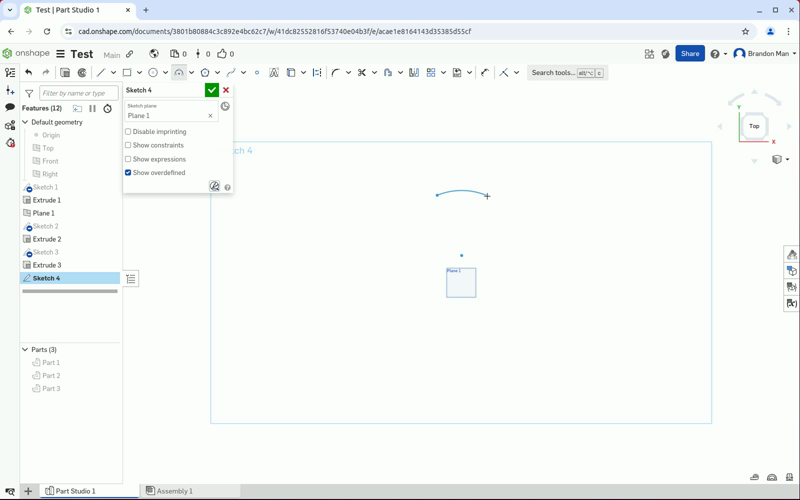
click(487, 195)
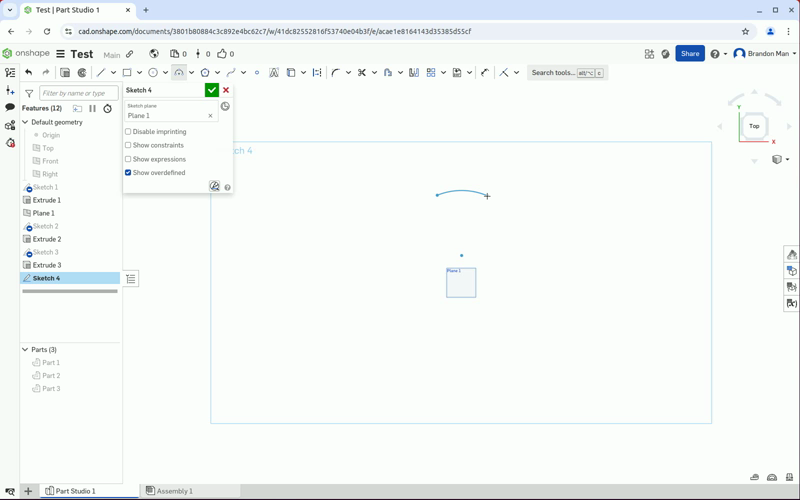
mouse_move(461, 220)
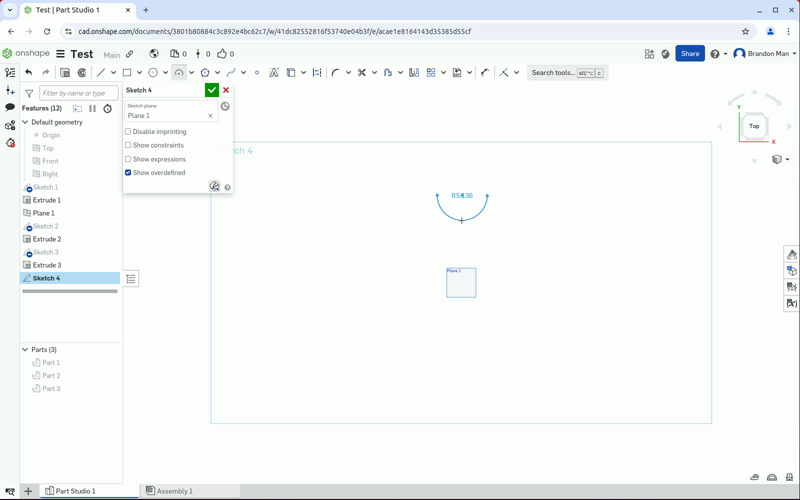
click(461, 220)
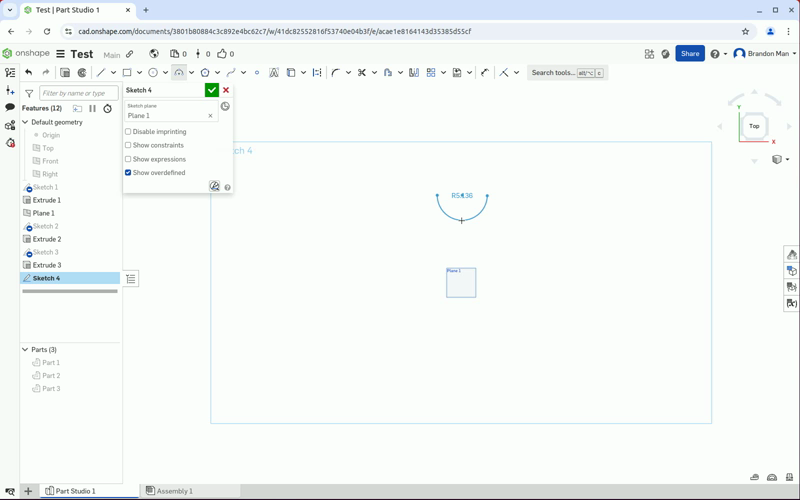
key_up(shift)
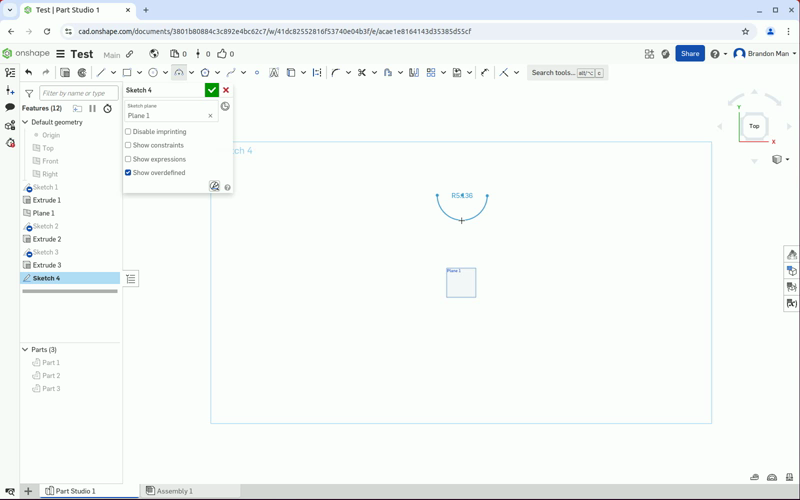
key(esc)
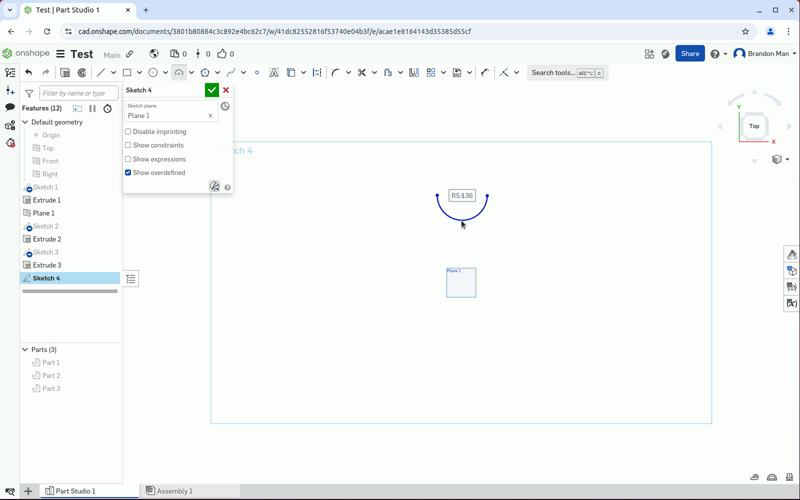
key(l)
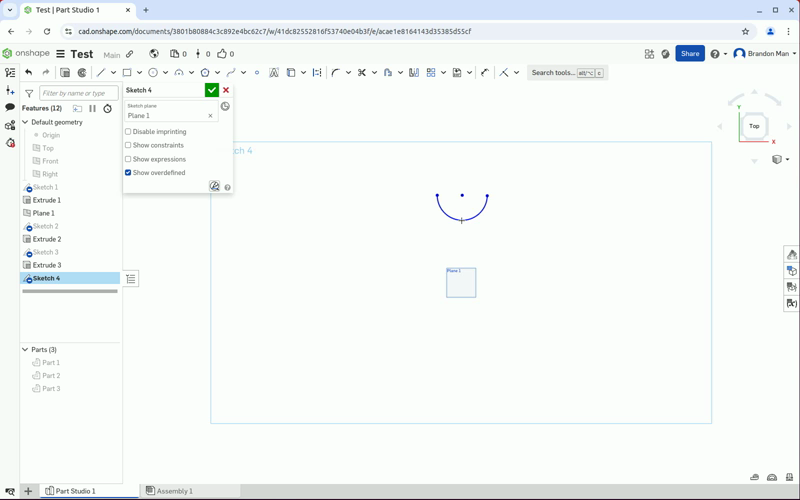
mouse_move(487, 195)
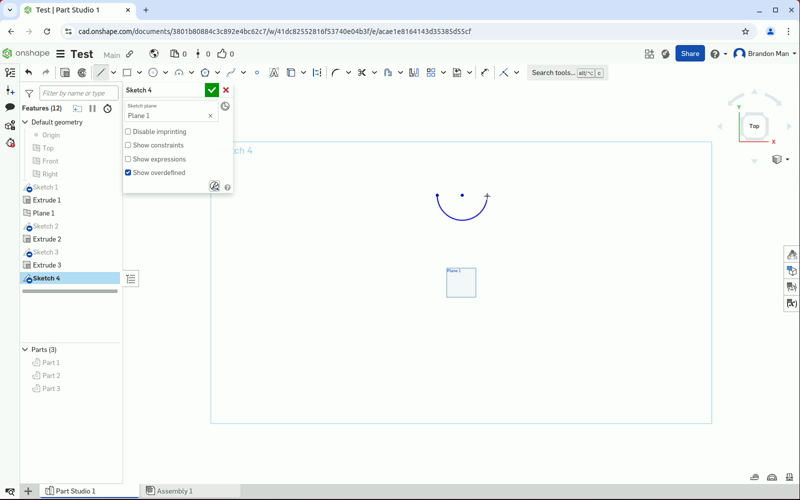
click(487, 195)
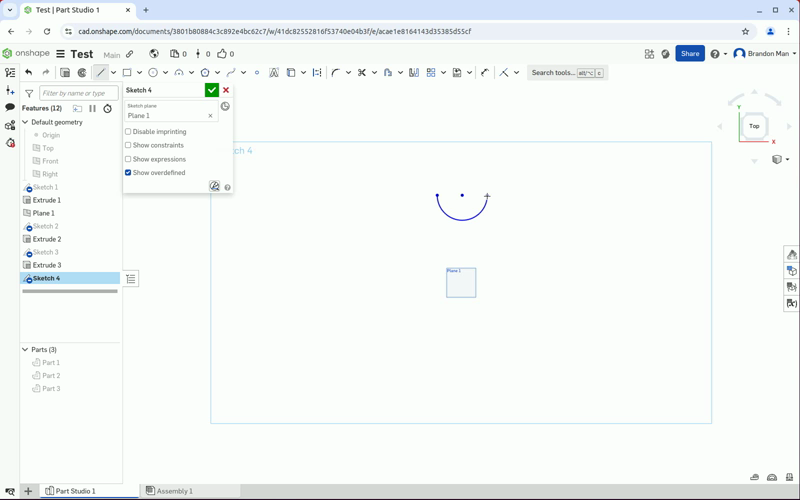
mouse_move(517, 195)
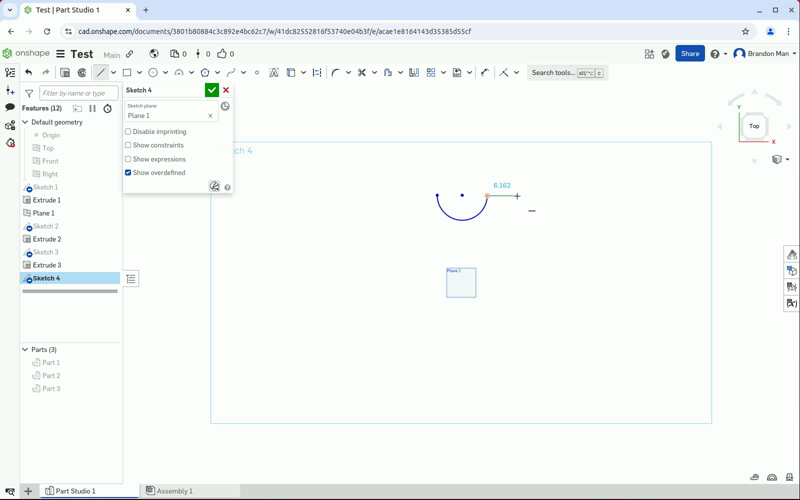
key_down(shift)
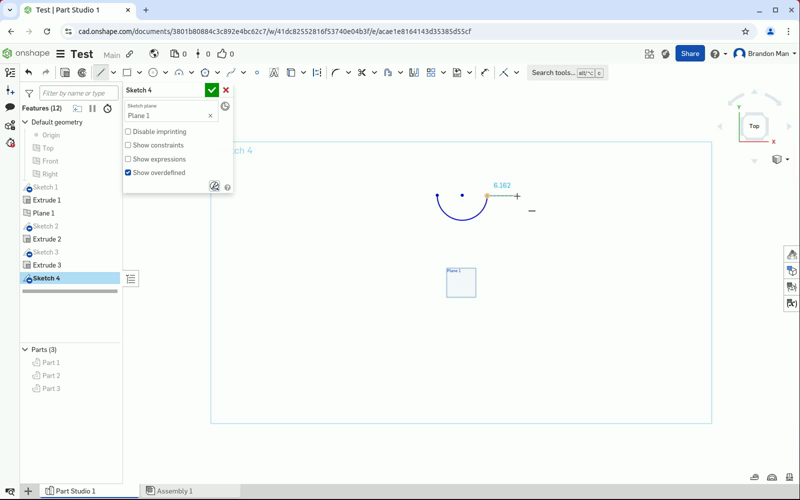
mouse_move(437, 195)
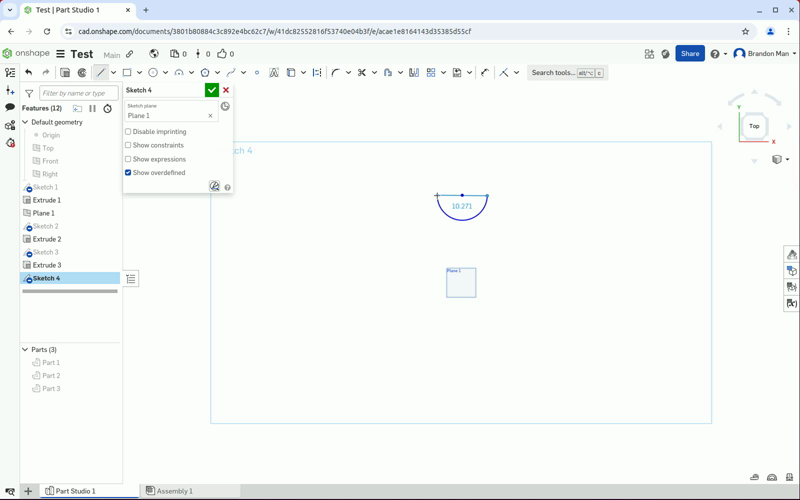
key_up(shift)
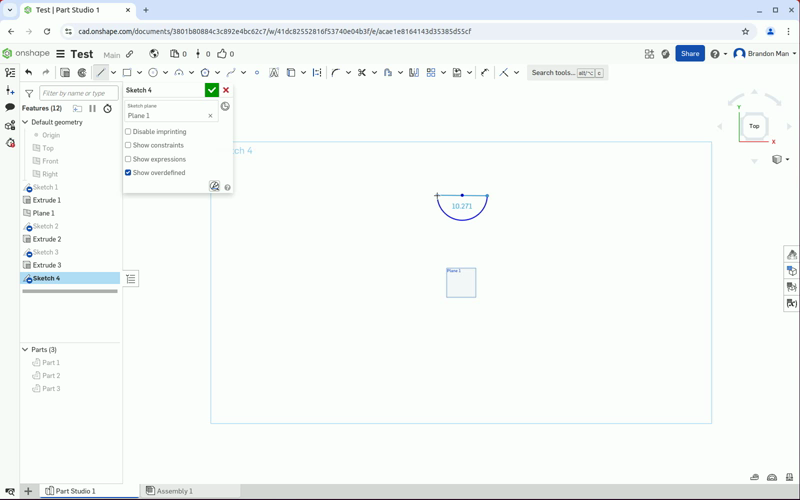
click(437, 195)
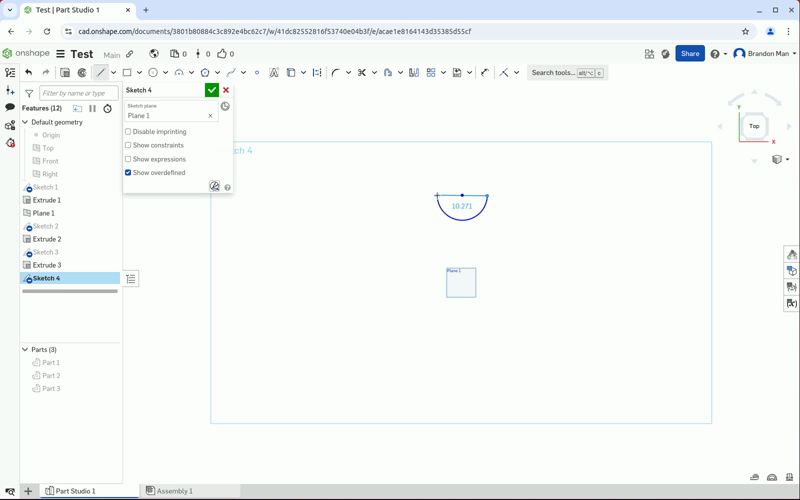
key(esc)
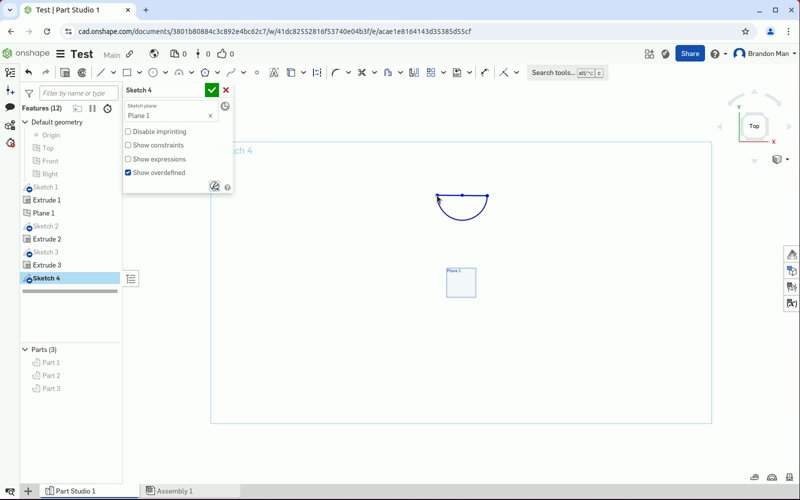
mouse_move(446, 197)
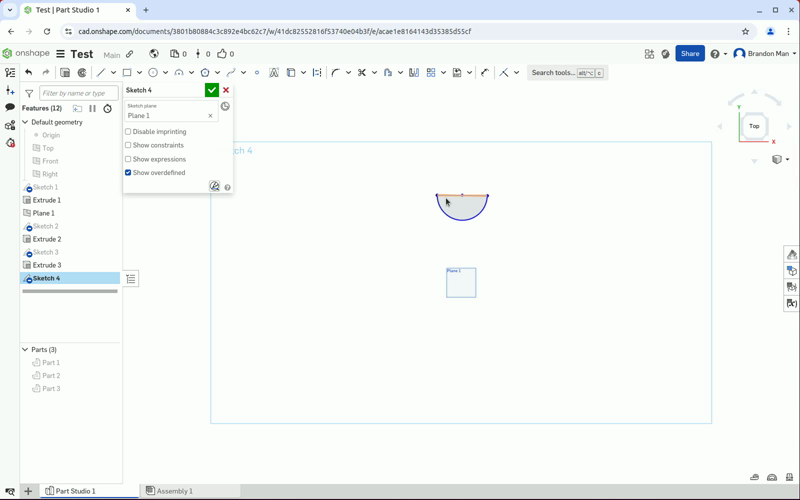
scroll(6)
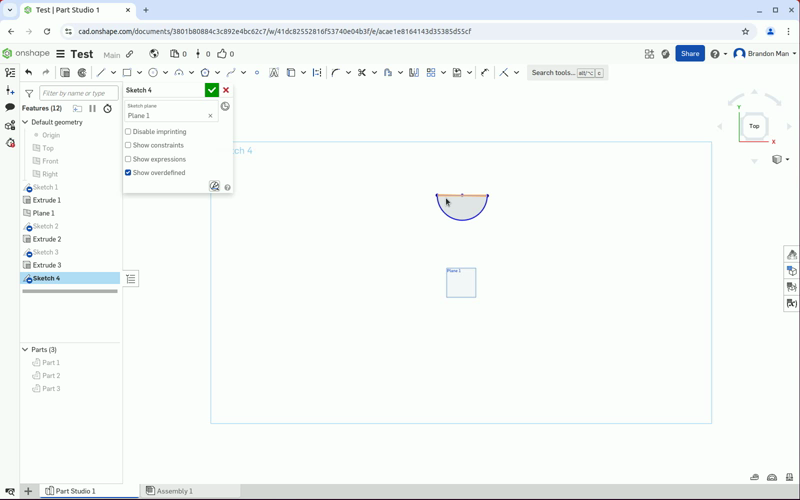
scroll(6)
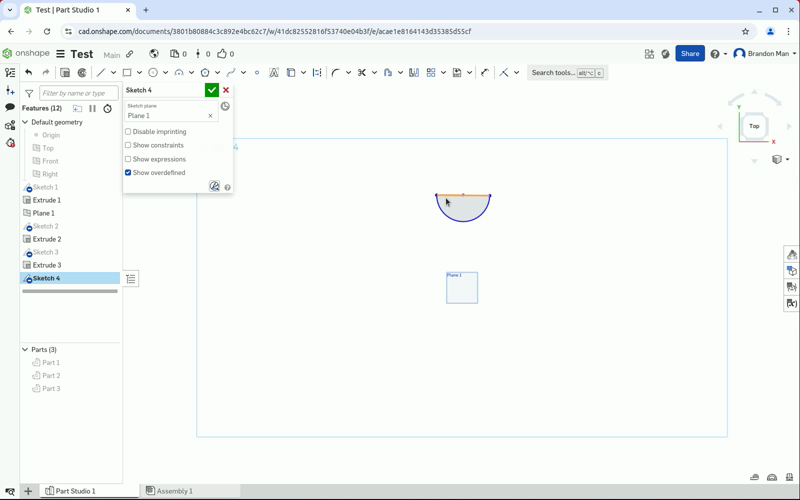
scroll(6)
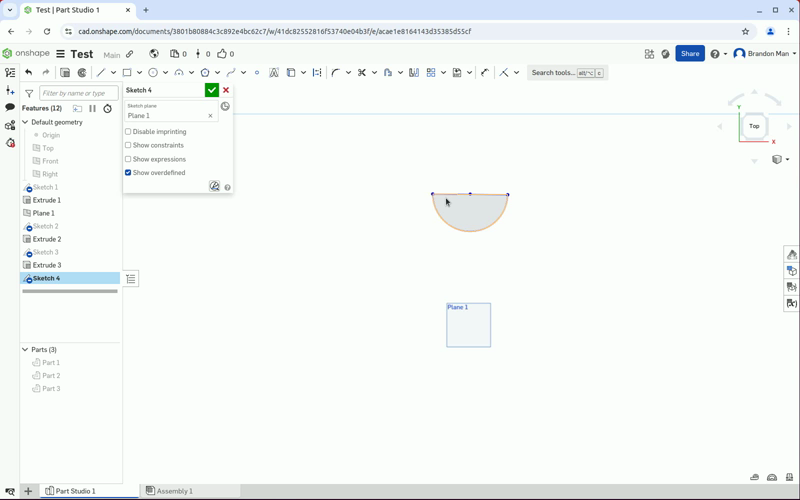
scroll(6)
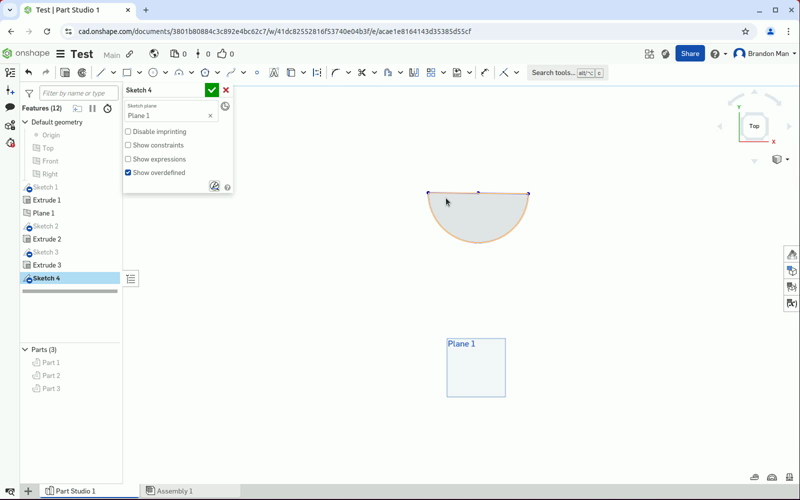
scroll(6)
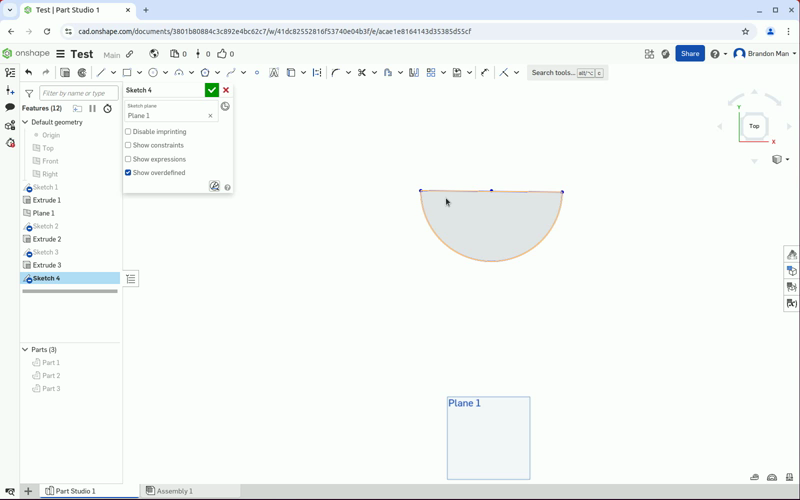
scroll(6)
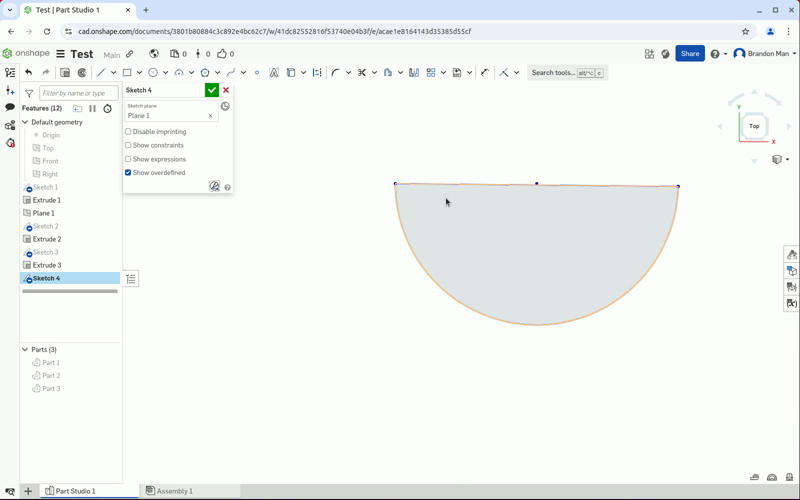
scroll(6)
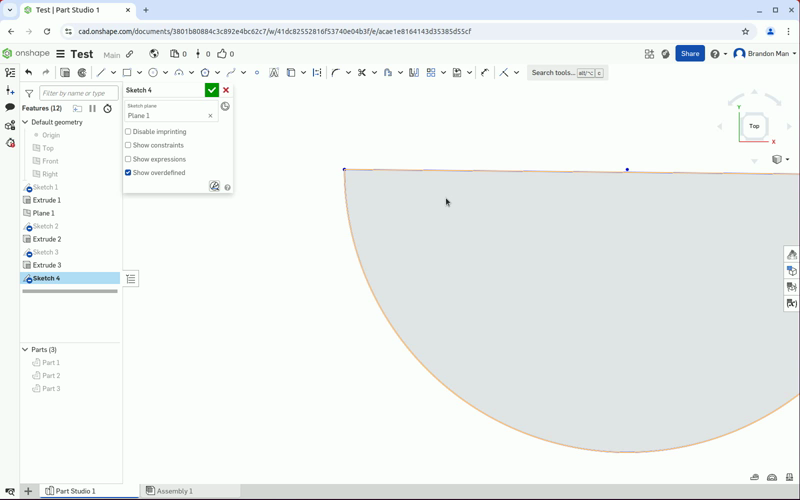
click(446, 197)
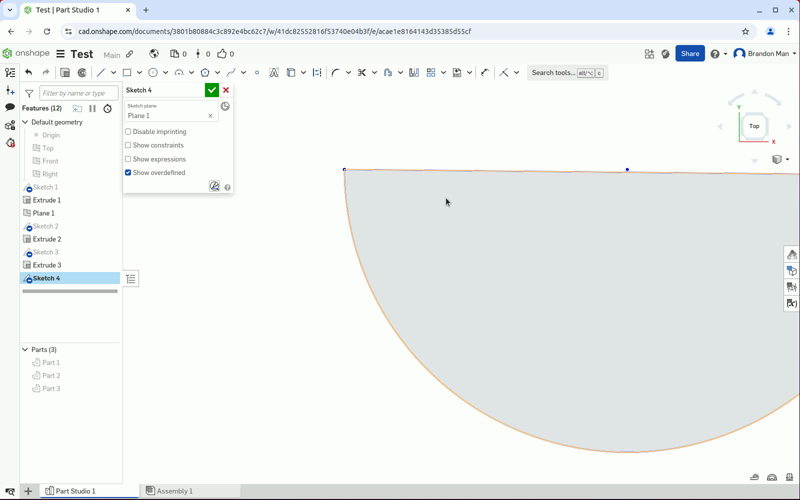
scroll(-6)
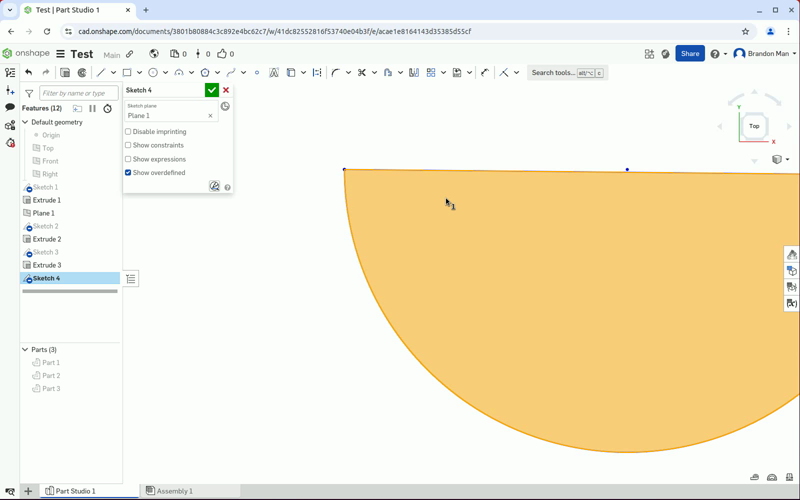
scroll(-6)
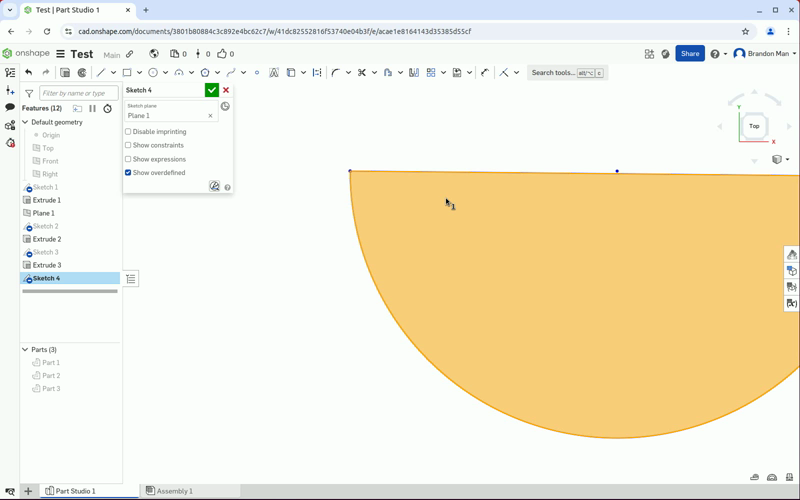
scroll(-6)
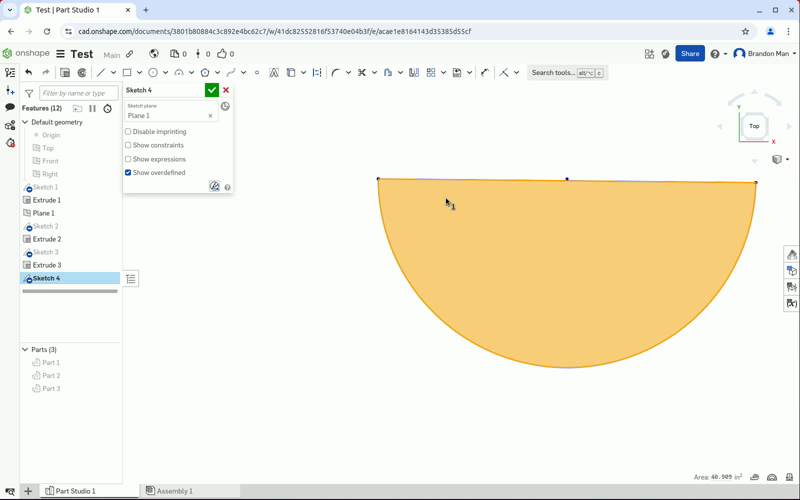
scroll(-6)
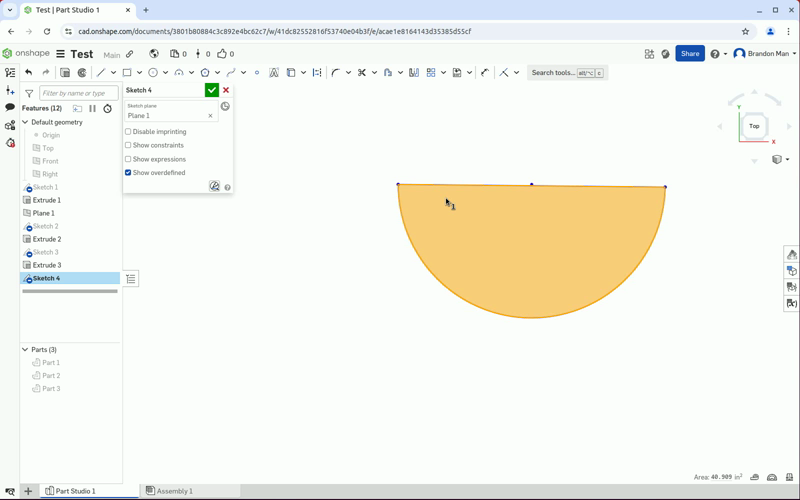
scroll(-6)
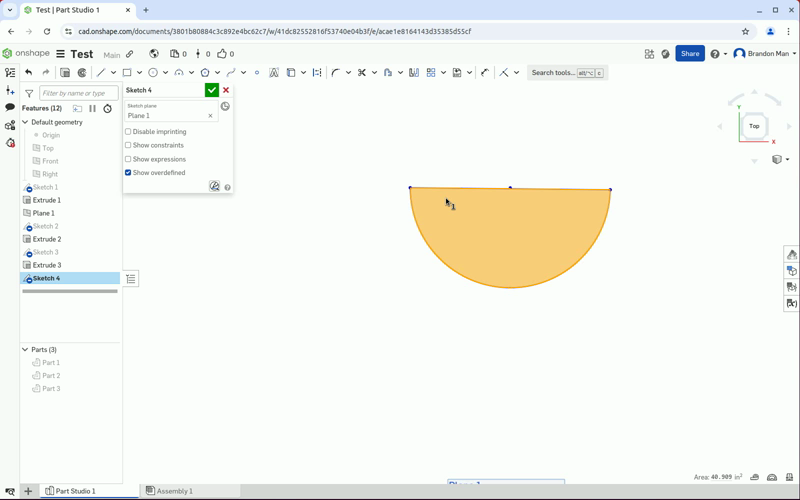
scroll(-6)
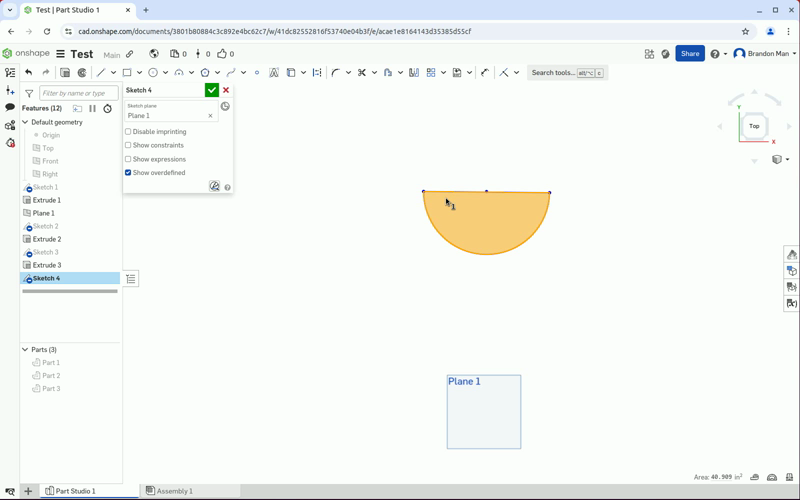
scroll(-6)
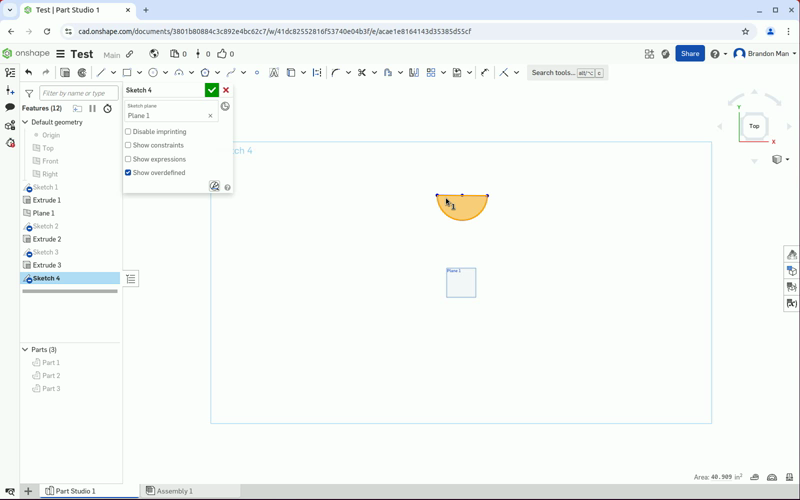
mouse_move(73, 352)
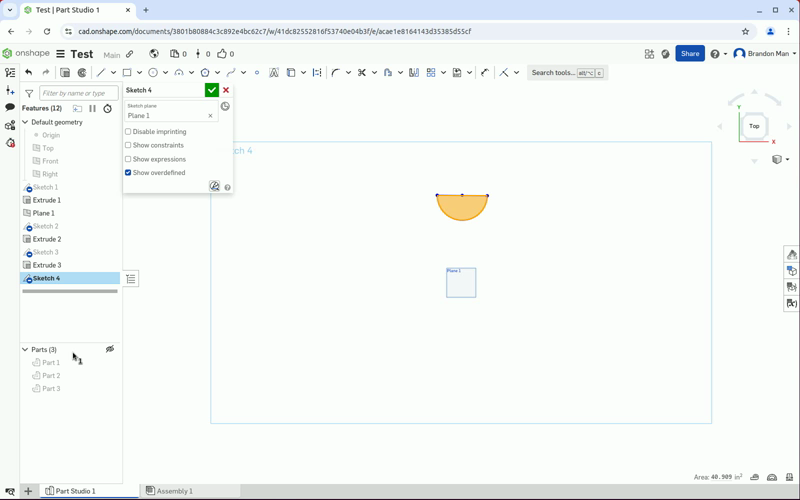
key(shift+y)
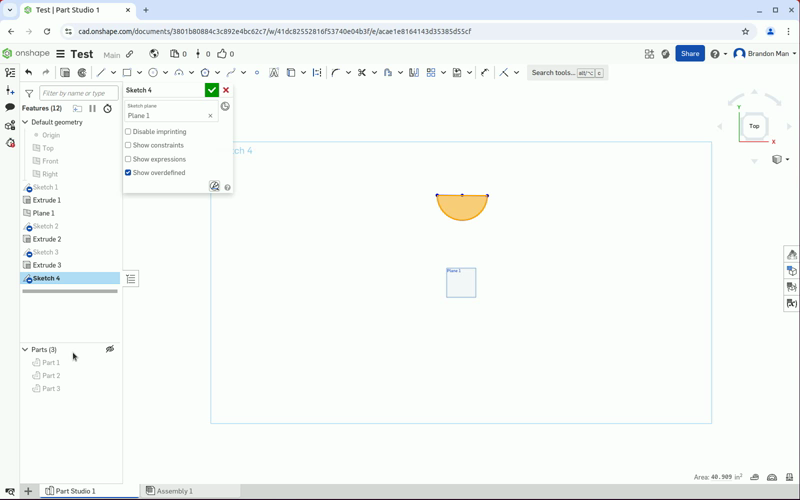
key(shift+e)
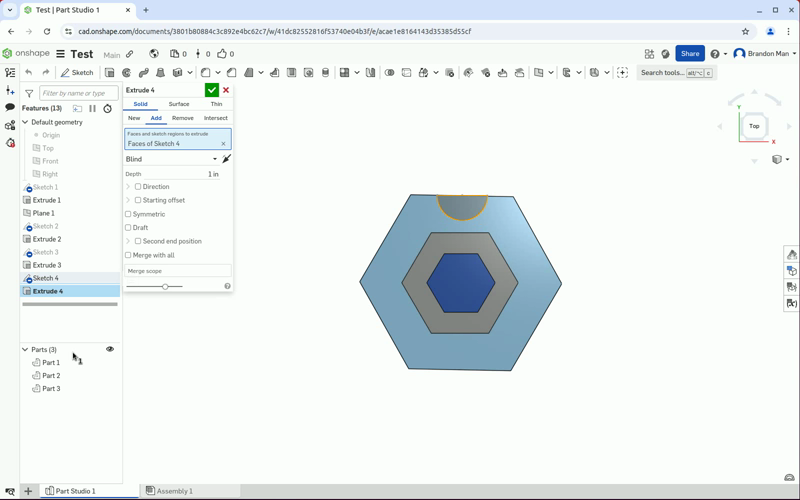
mouse_move(143, 106)
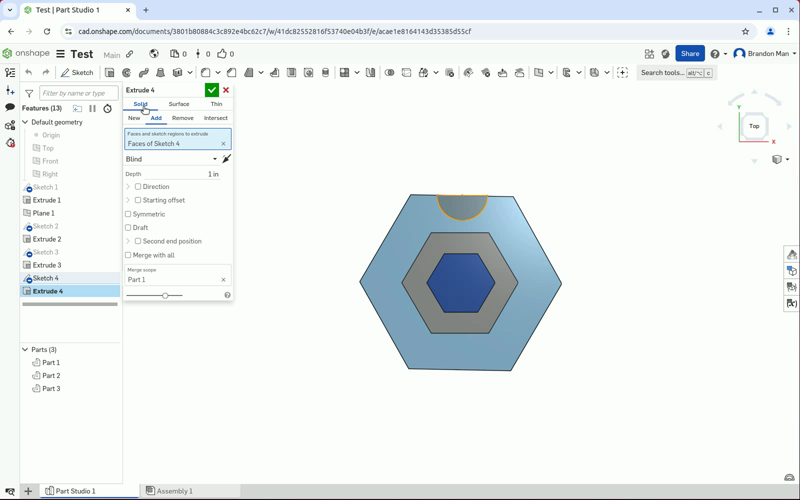
click(143, 106)
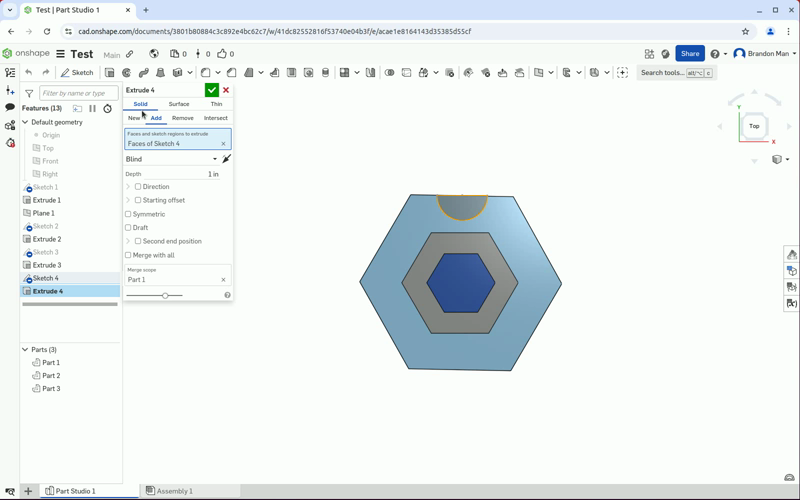
mouse_move(137, 120)
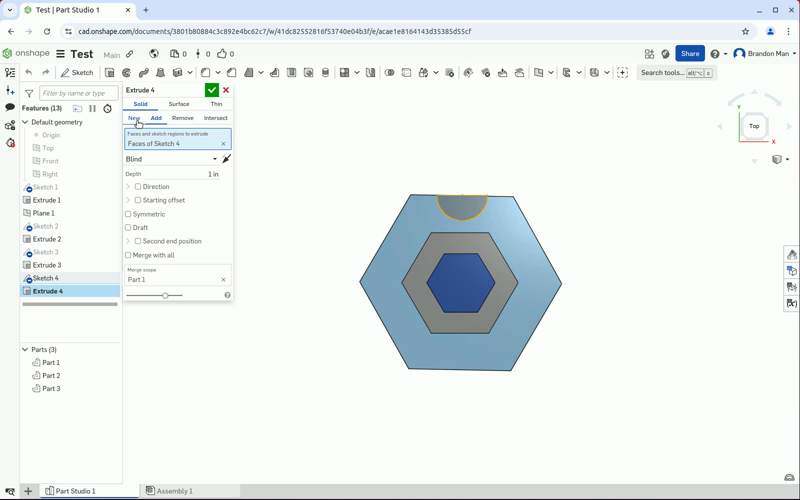
click(137, 120)
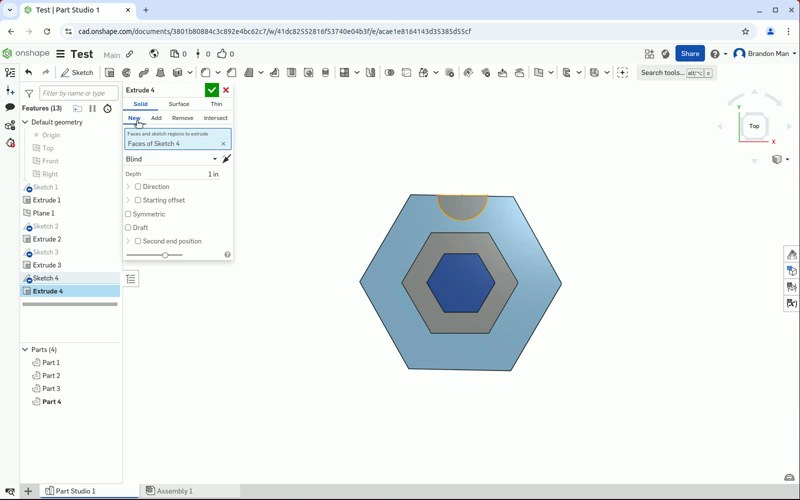
key(tab, 4)
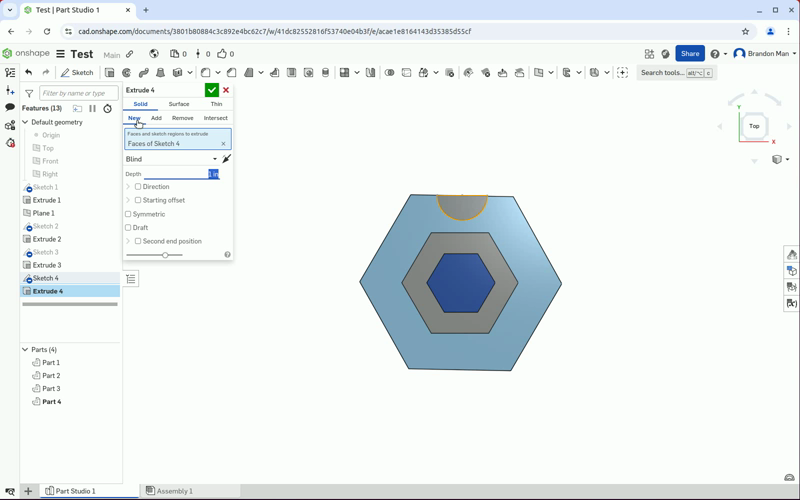
text(10.591)
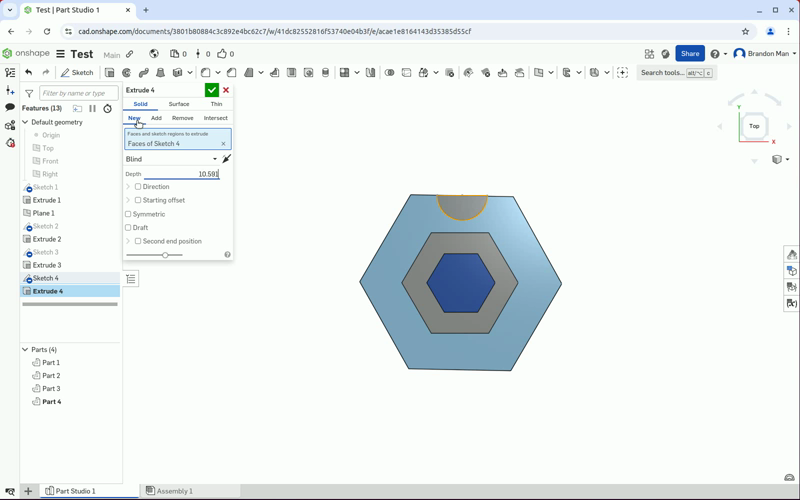
key(enter)
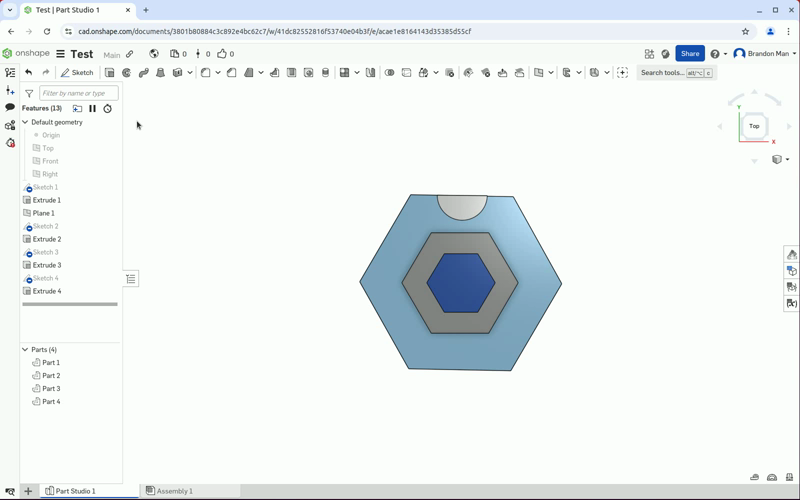
key(shift+h)
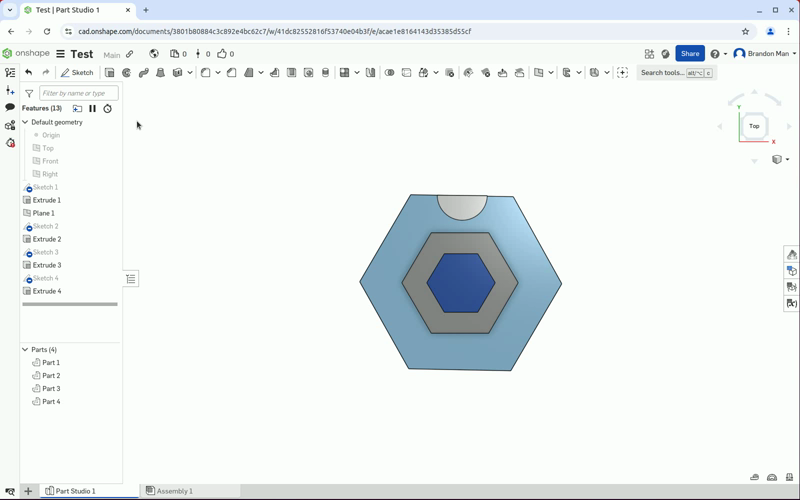
key(shift+h)
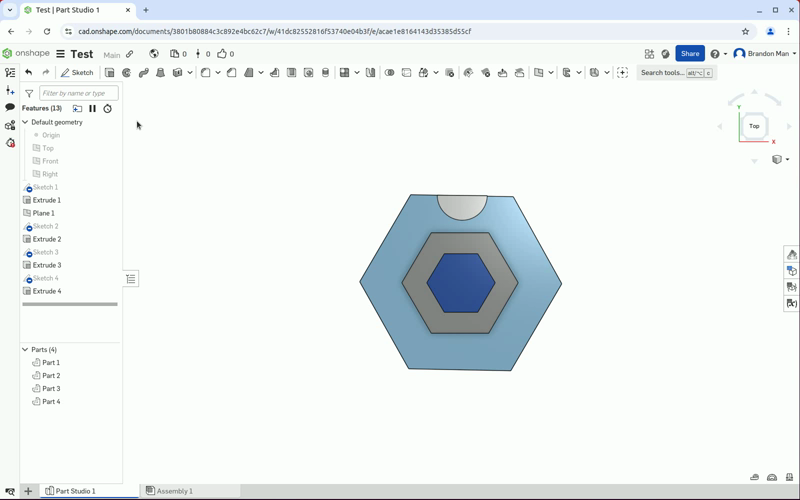
mouse_move(73, 189)
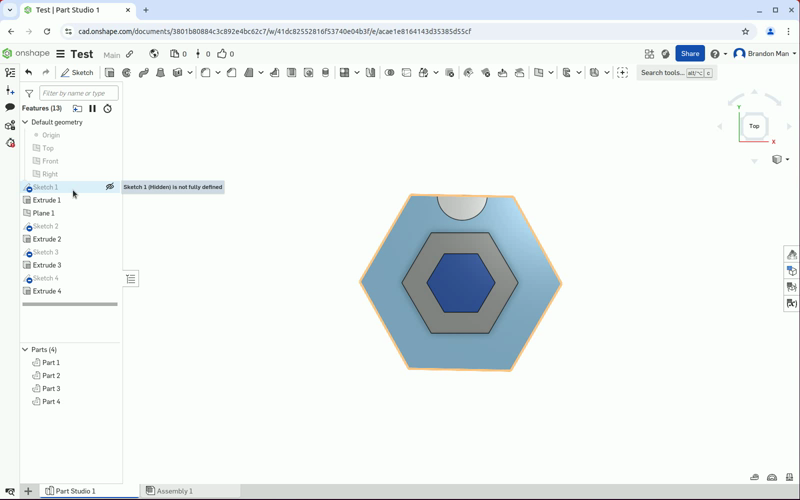
click(73, 189)
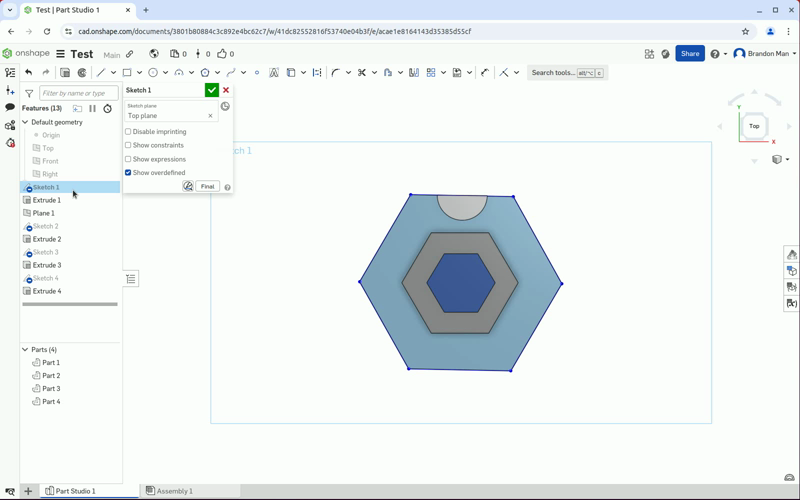
mouse_move(229, 92)
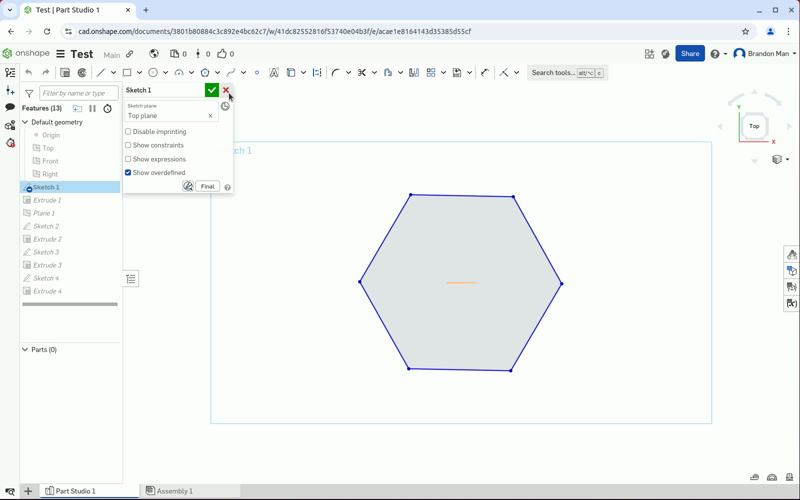
click(229, 92)
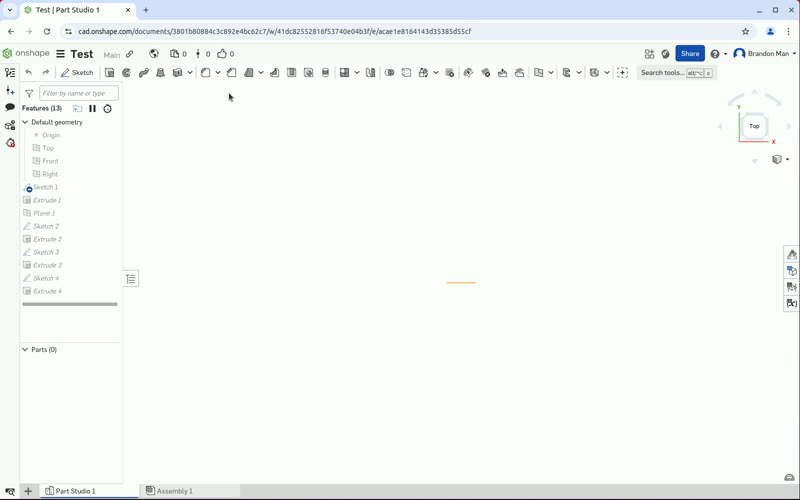
key(shift+s)
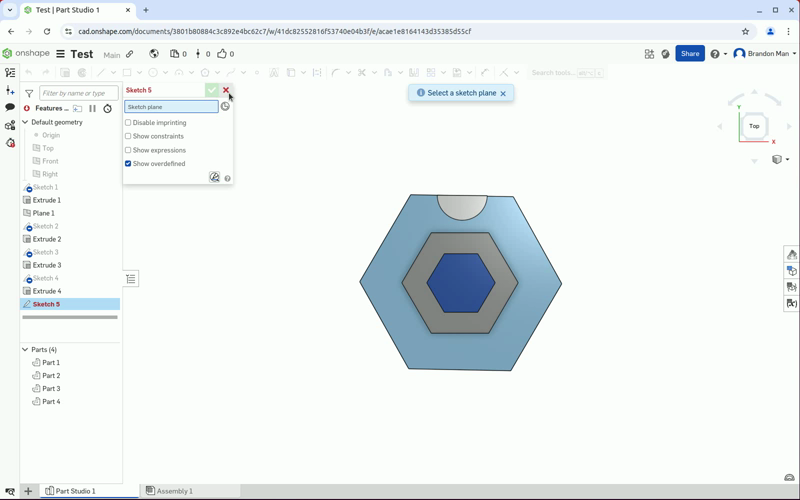
mouse_move(73, 215)
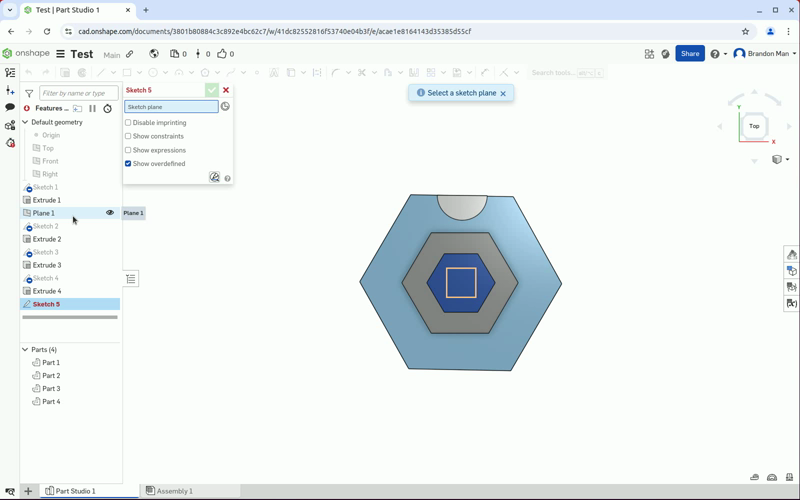
click(73, 215)
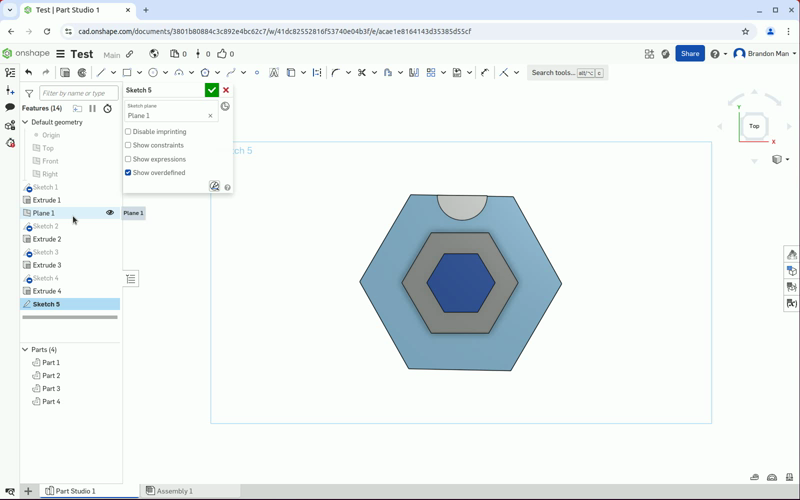
mouse_move(73, 352)
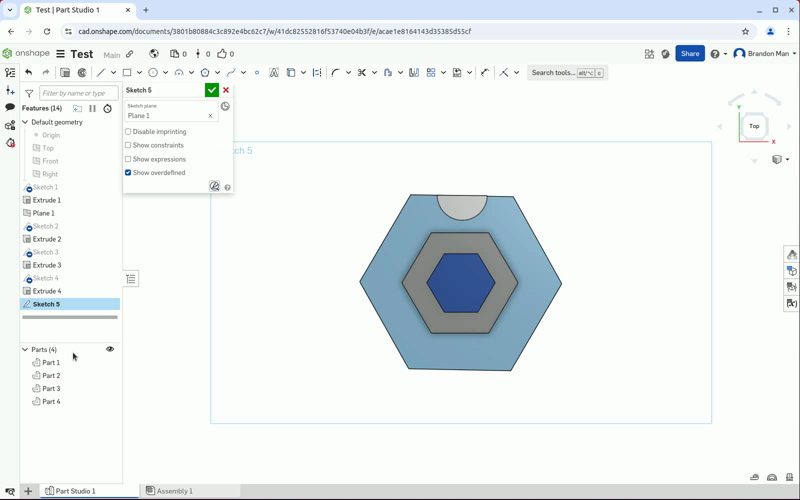
key(y)
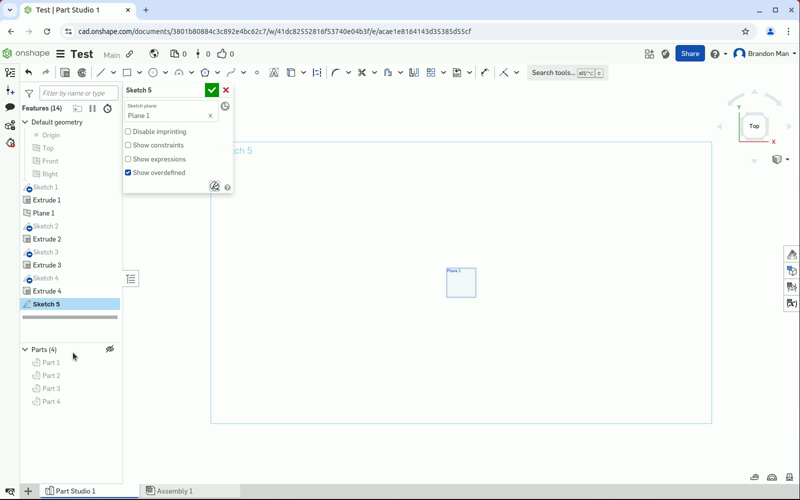
key(a)
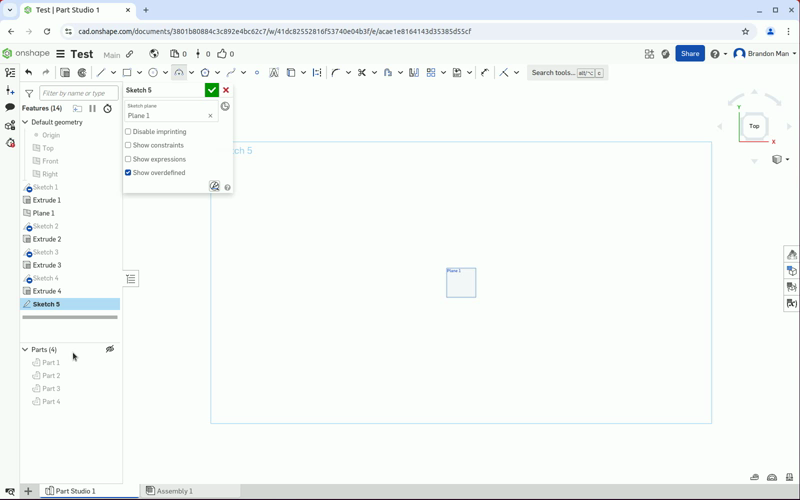
key_down(shift)
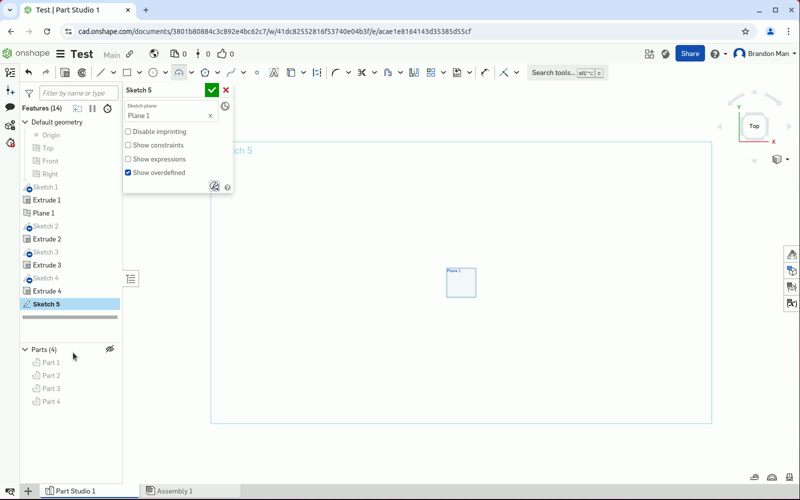
mouse_move(437, 195)
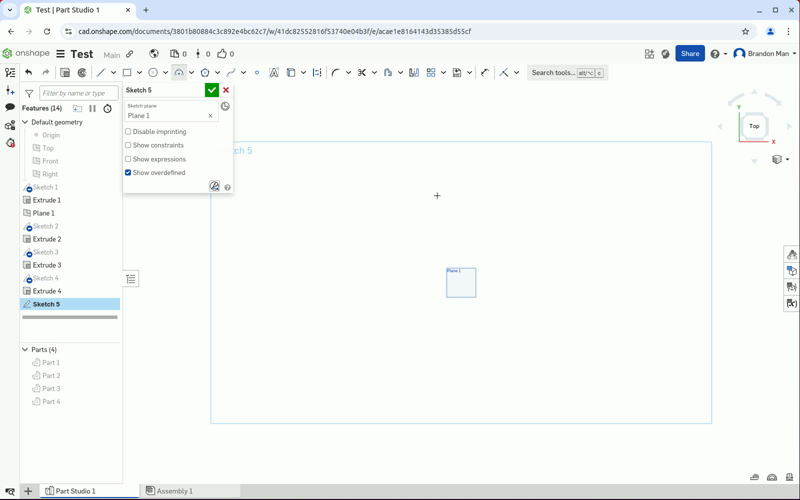
click(437, 195)
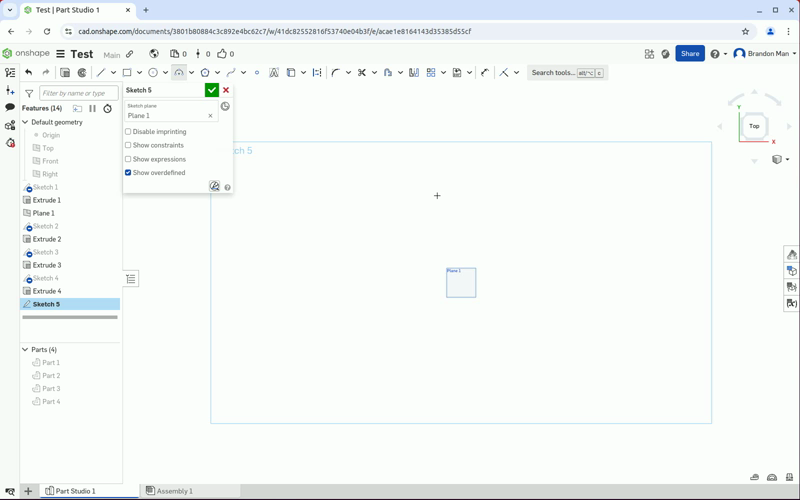
key_up(shift)
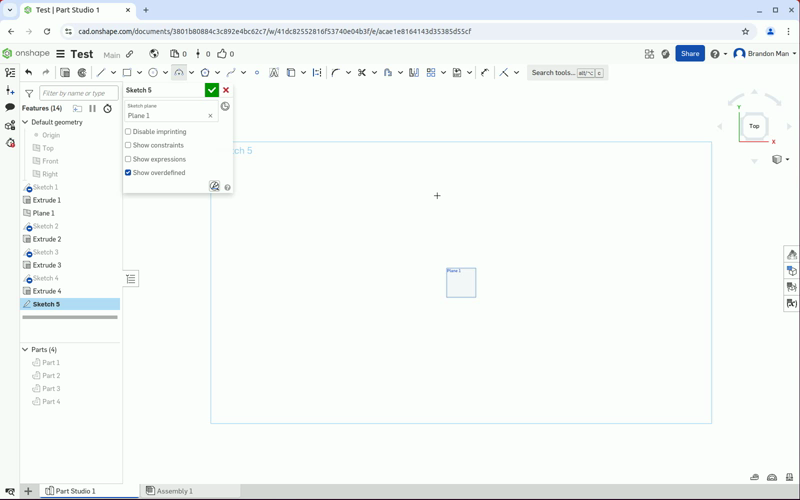
key_down(shift)
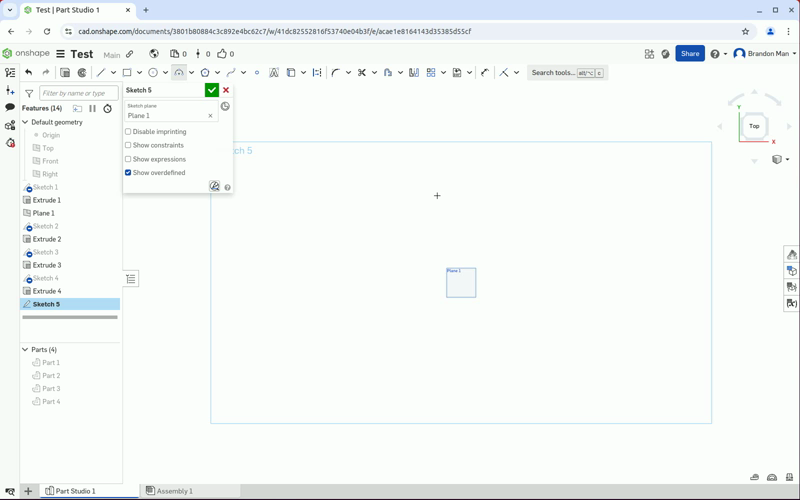
mouse_move(487, 195)
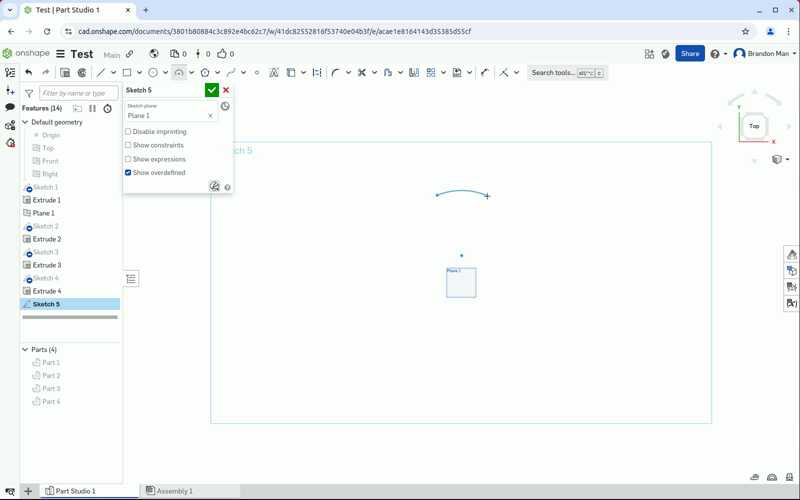
click(487, 195)
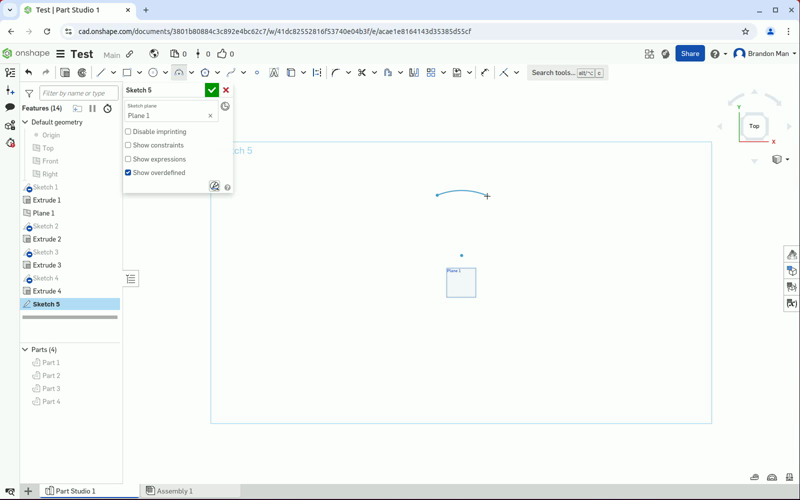
mouse_move(461, 220)
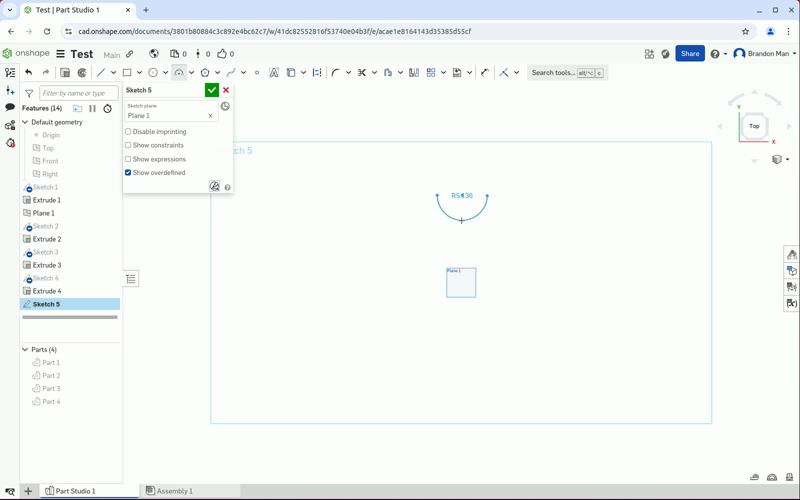
click(461, 220)
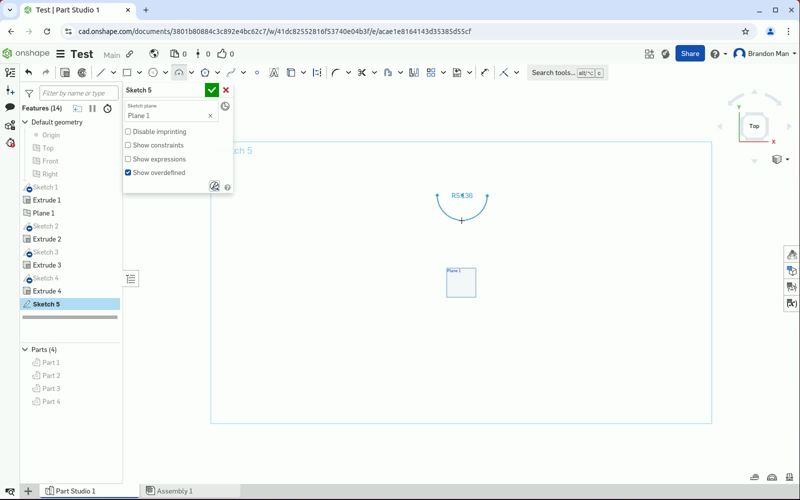
key_up(shift)
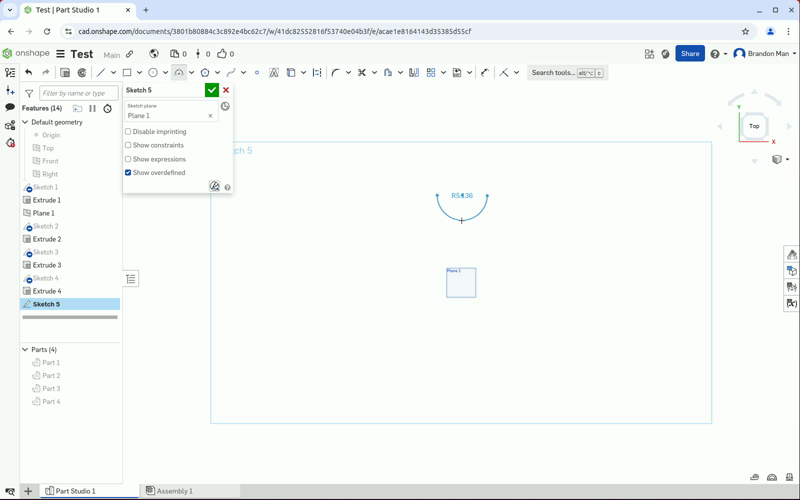
key(esc)
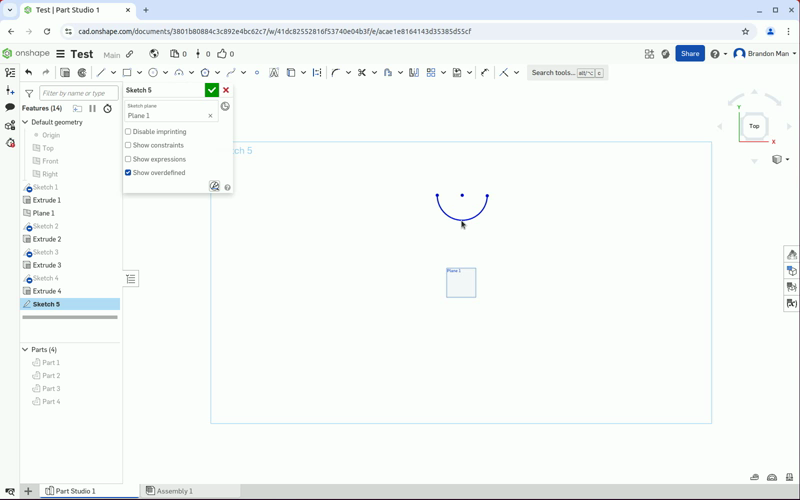
key(l)
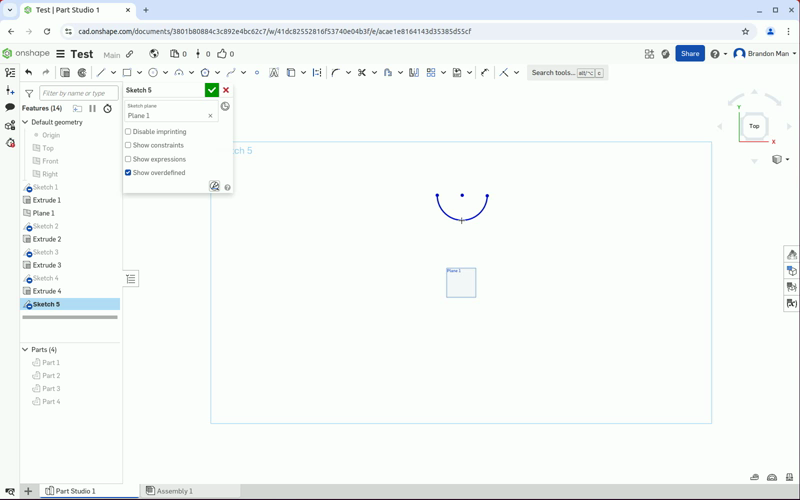
mouse_move(487, 195)
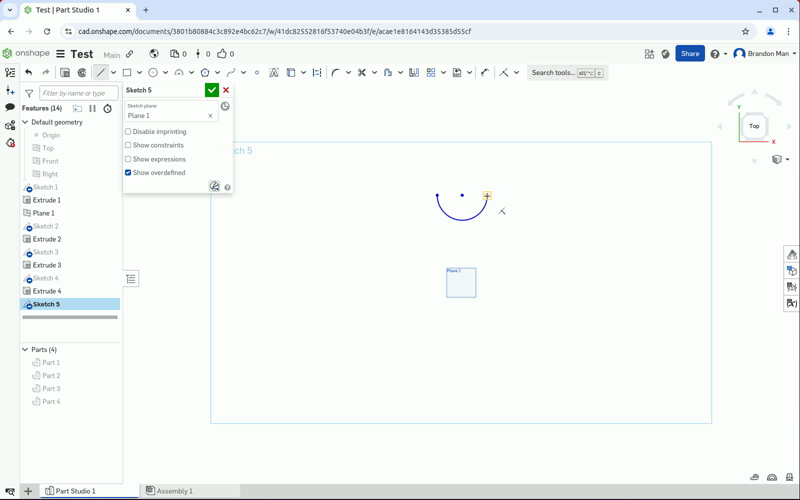
click(487, 195)
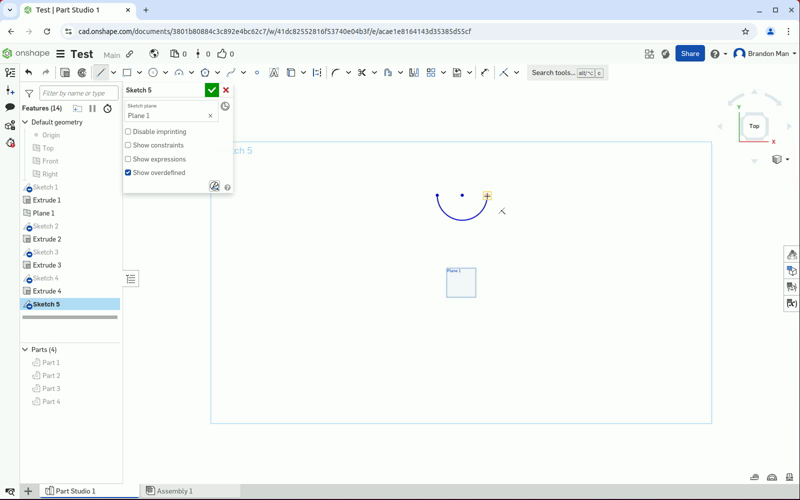
mouse_move(517, 195)
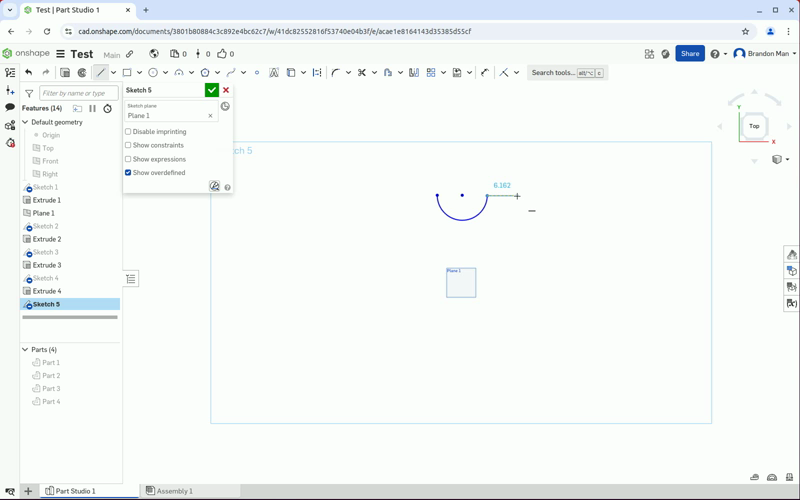
key_down(shift)
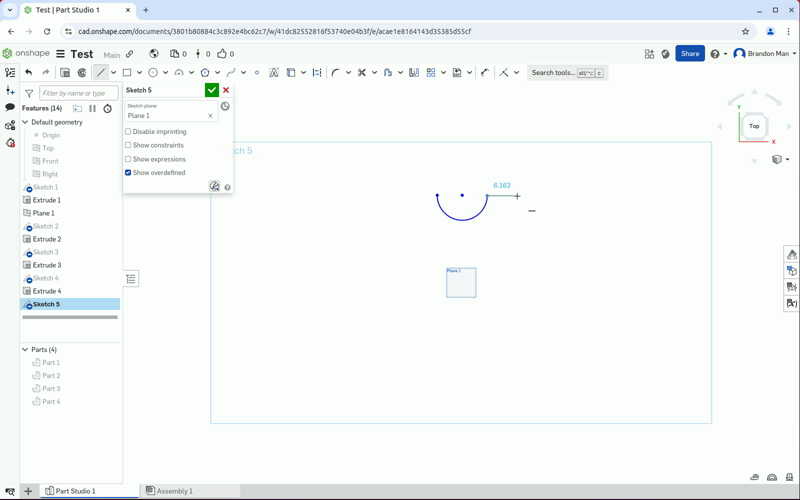
mouse_move(437, 195)
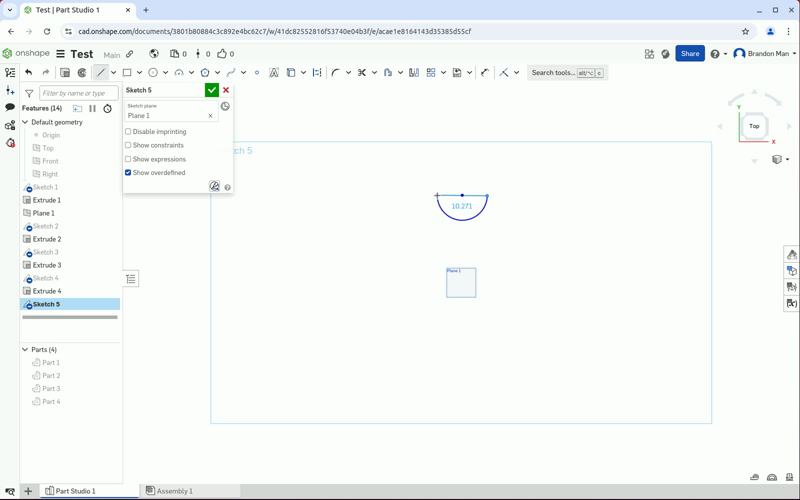
key_up(shift)
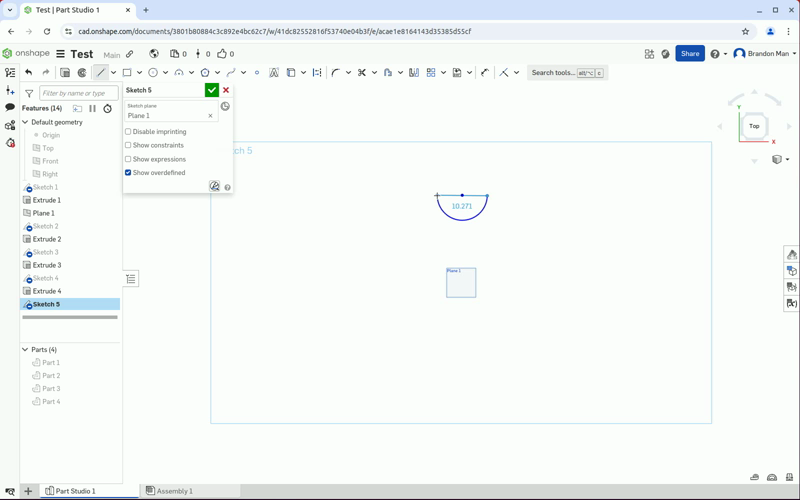
click(437, 195)
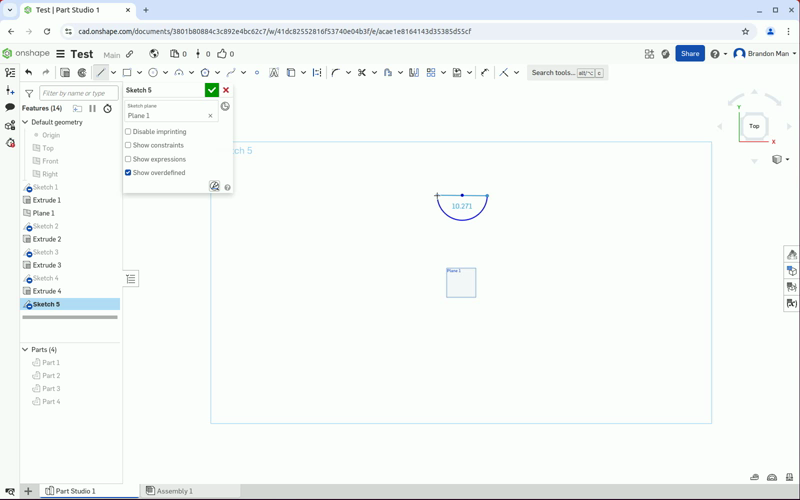
key(esc)
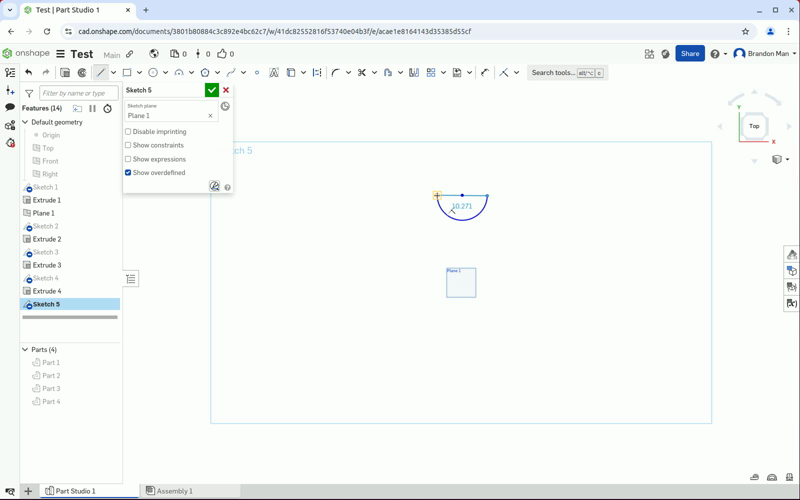
mouse_move(461, 216)
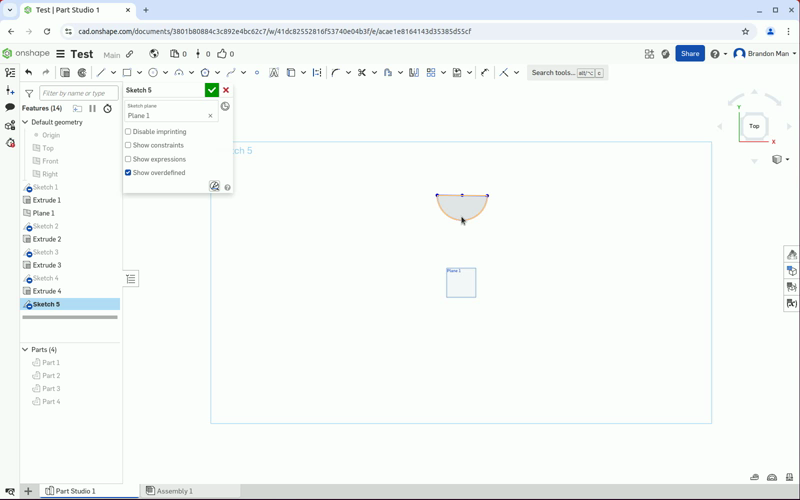
scroll(6)
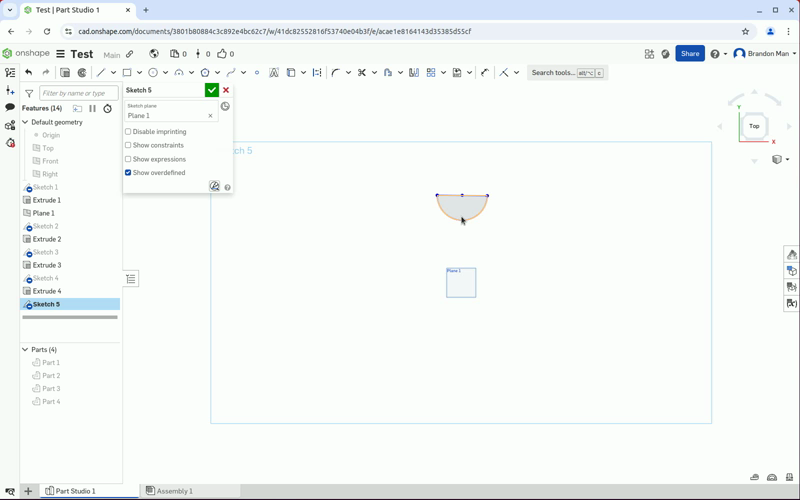
scroll(6)
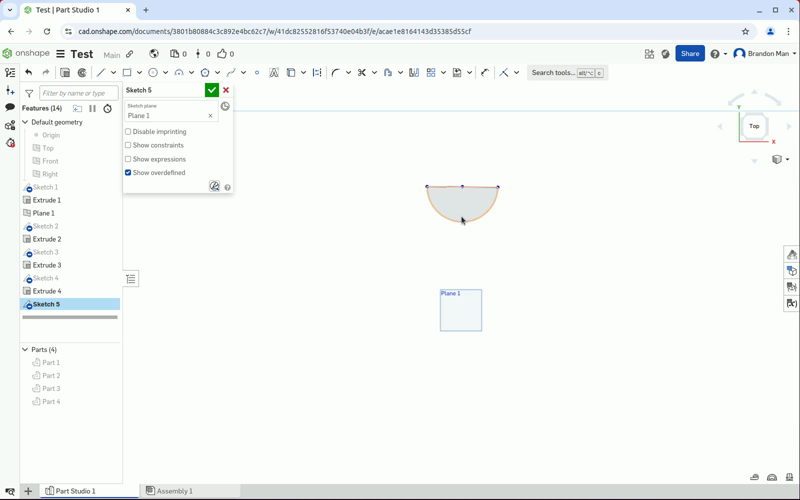
scroll(6)
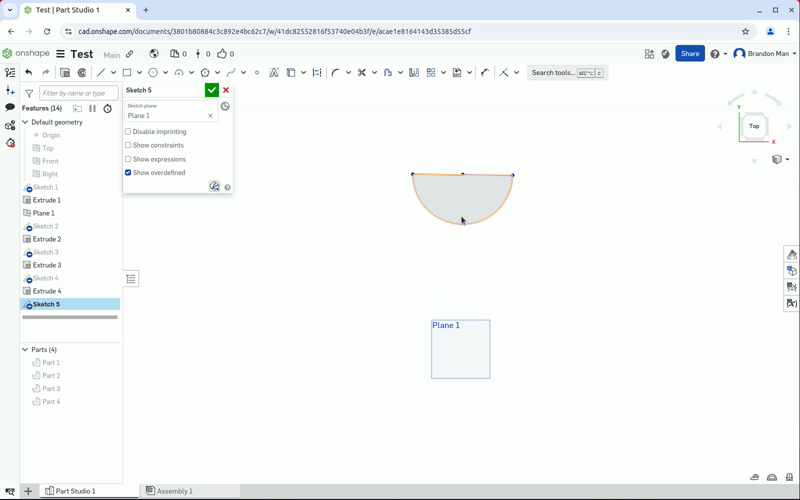
scroll(6)
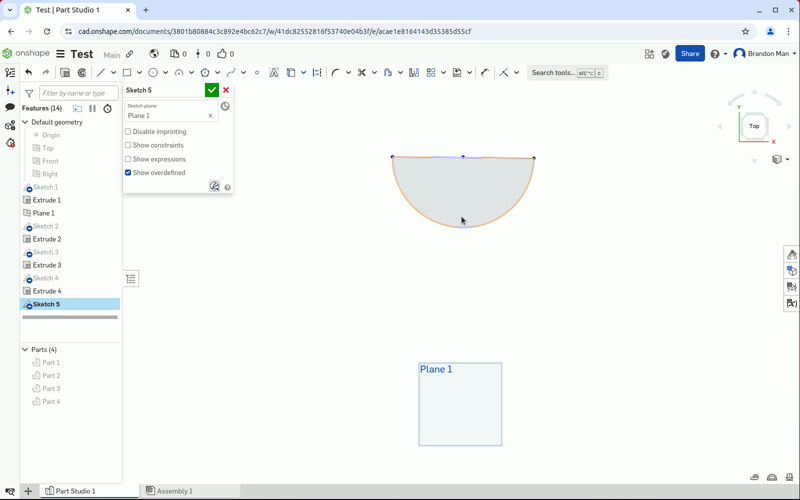
scroll(6)
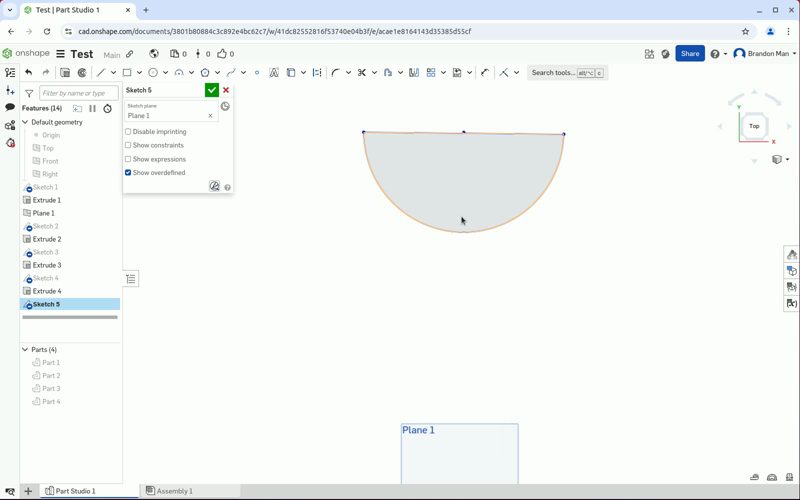
scroll(6)
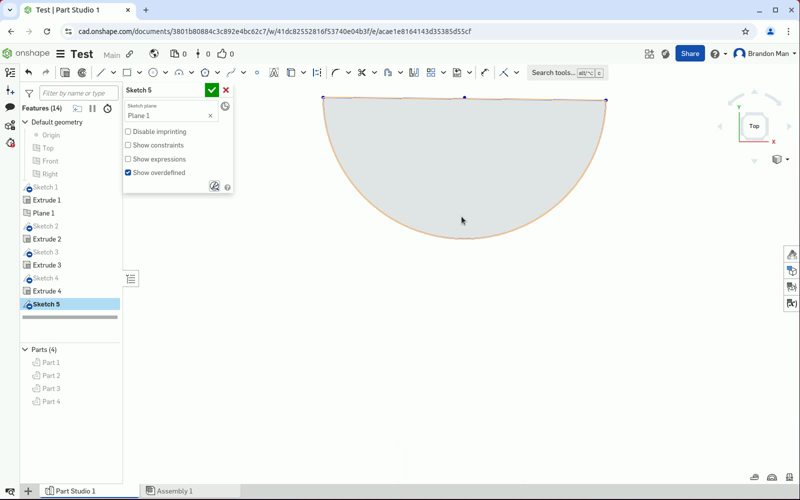
scroll(6)
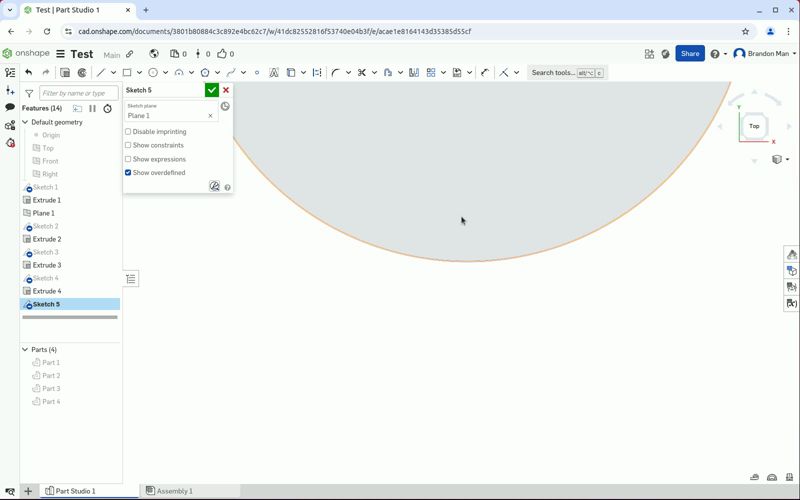
click(461, 216)
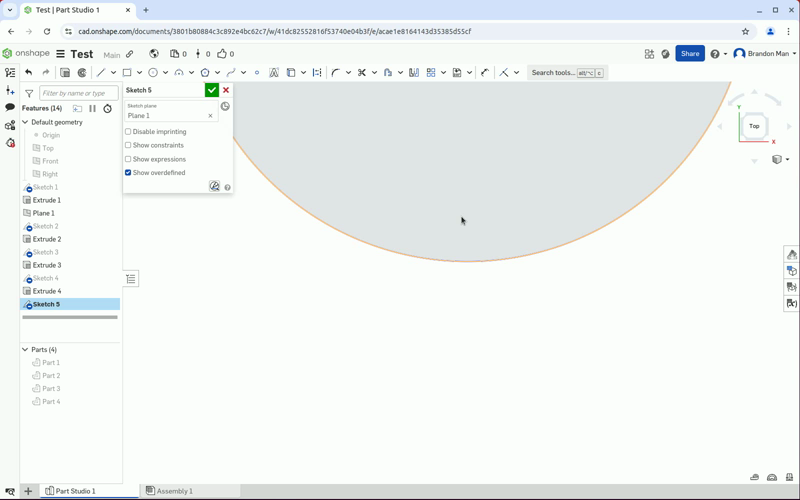
scroll(-6)
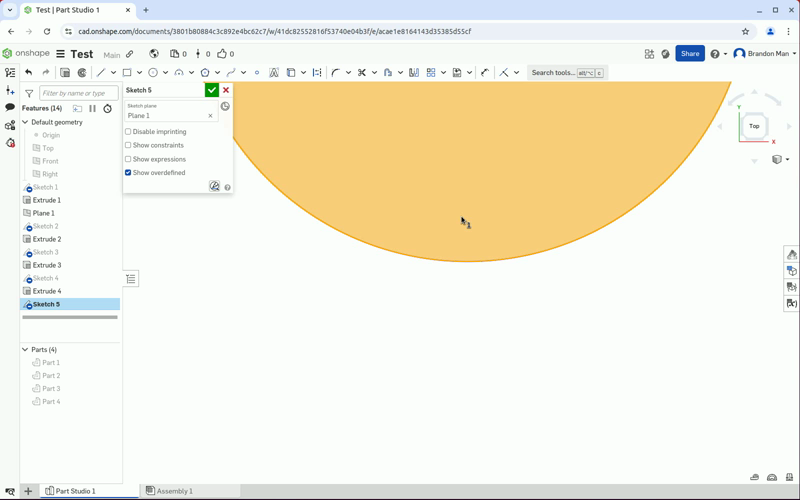
scroll(-6)
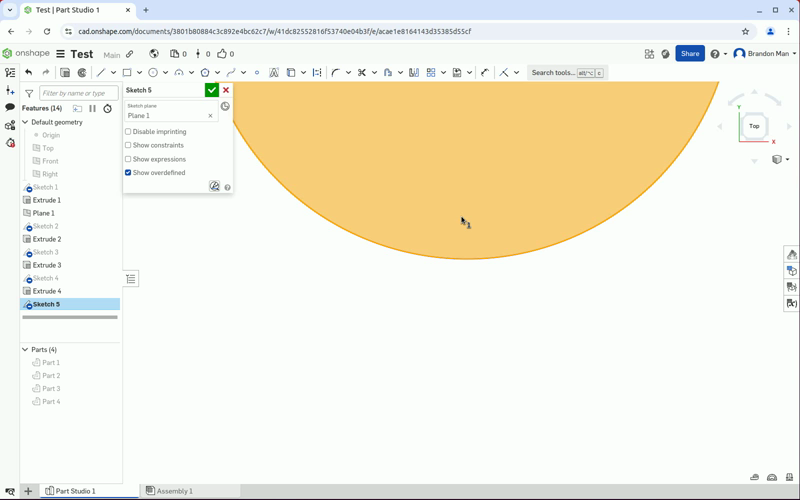
scroll(-6)
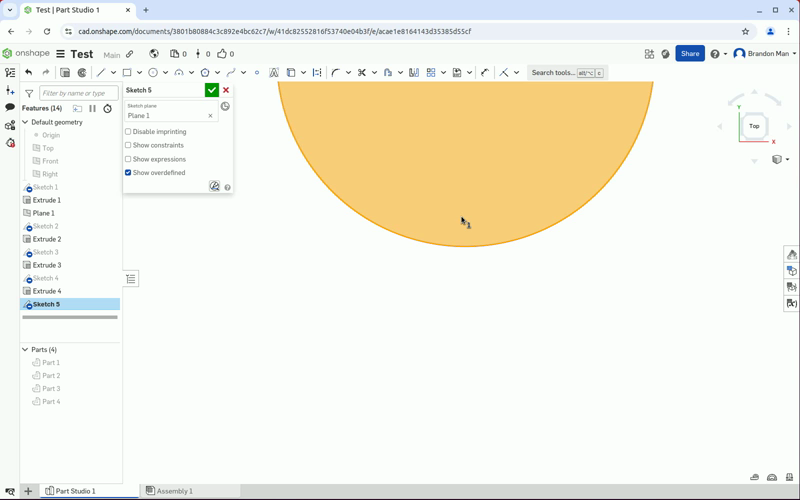
scroll(-6)
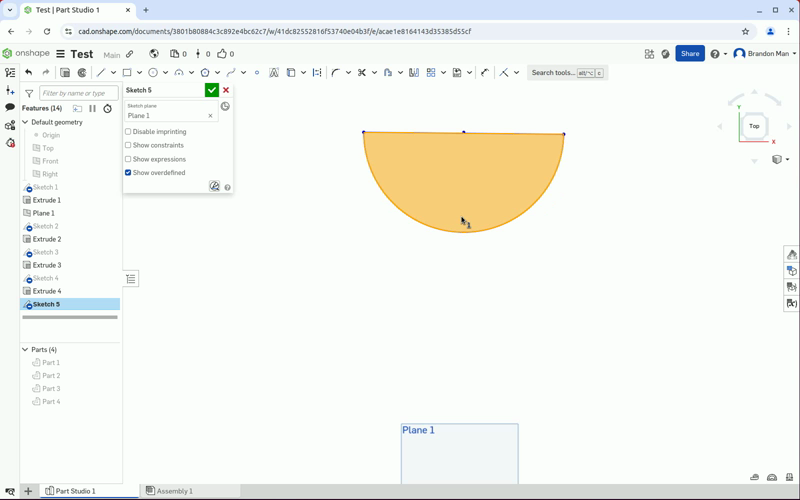
scroll(-6)
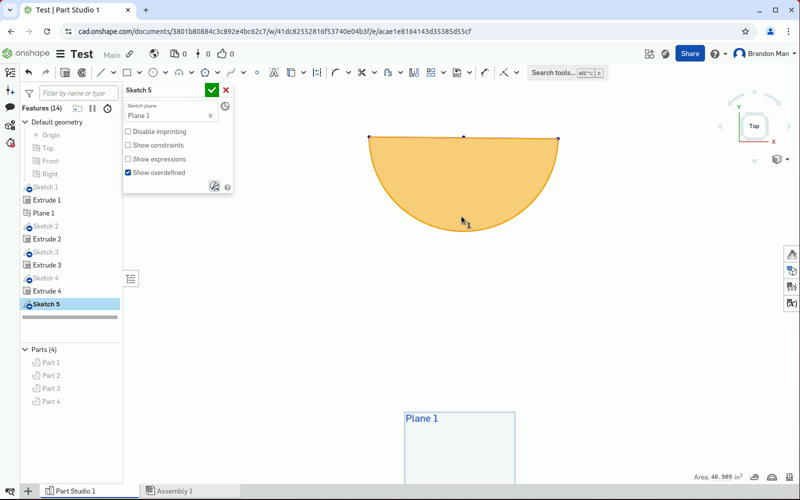
scroll(-6)
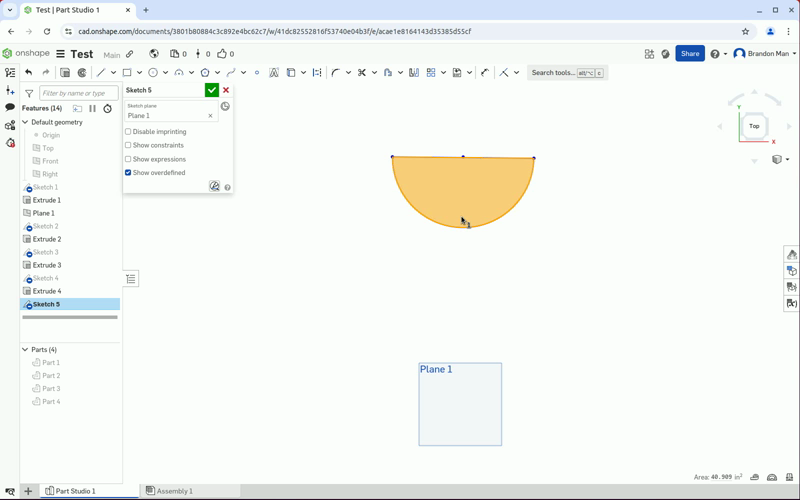
scroll(-6)
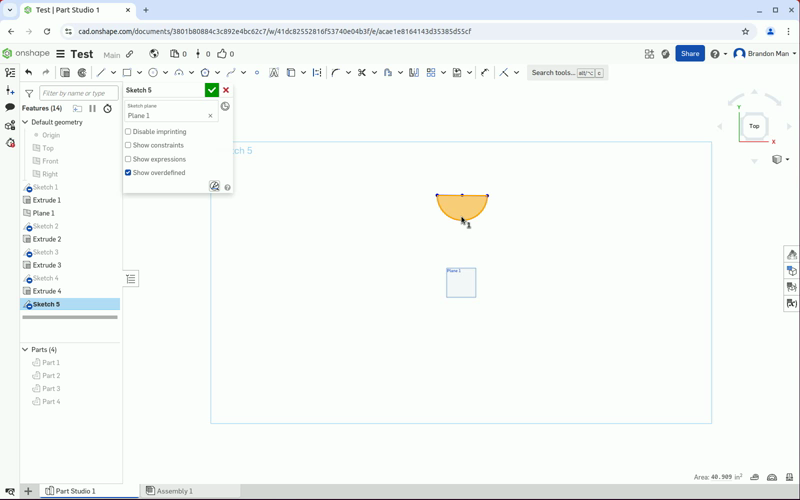
mouse_move(73, 352)
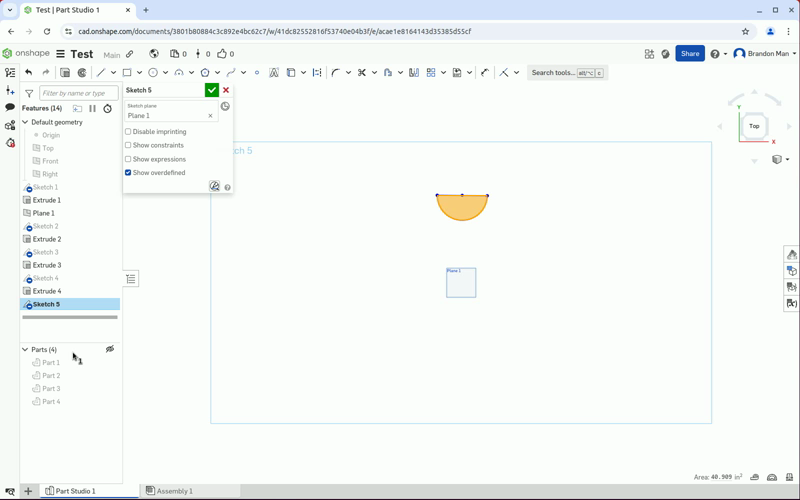
key(shift+y)
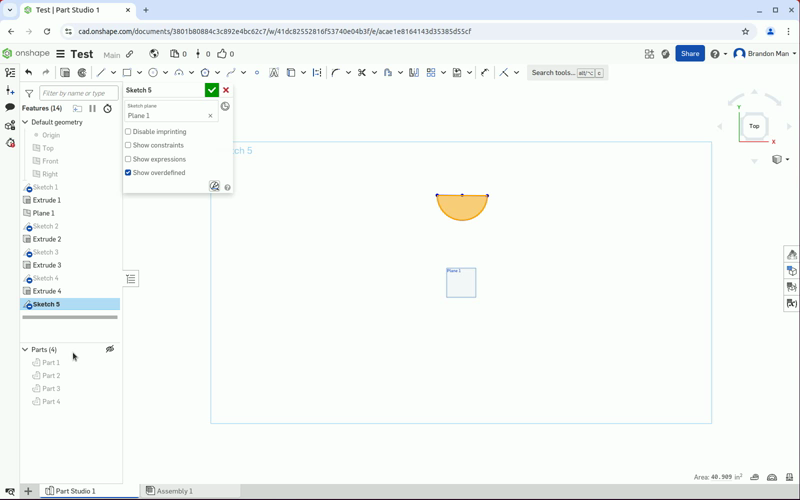
key(shift+e)
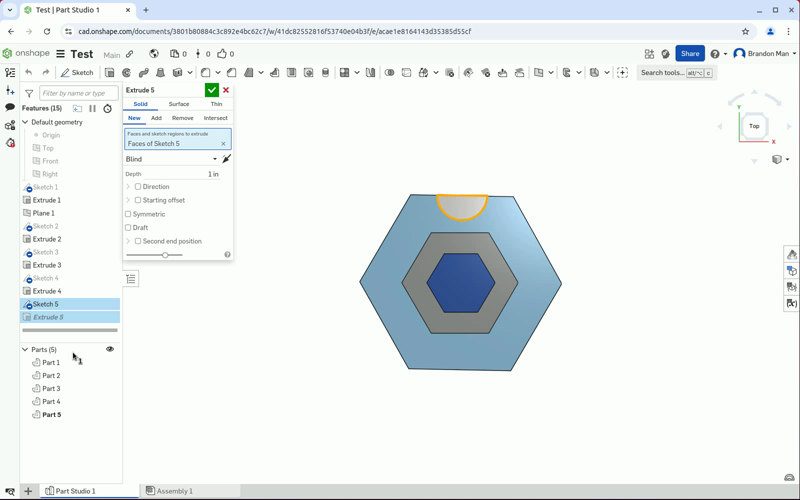
mouse_move(143, 106)
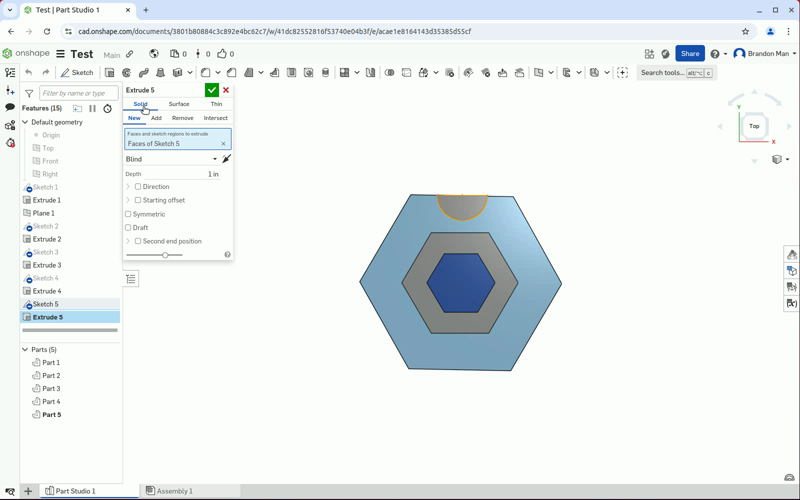
click(143, 106)
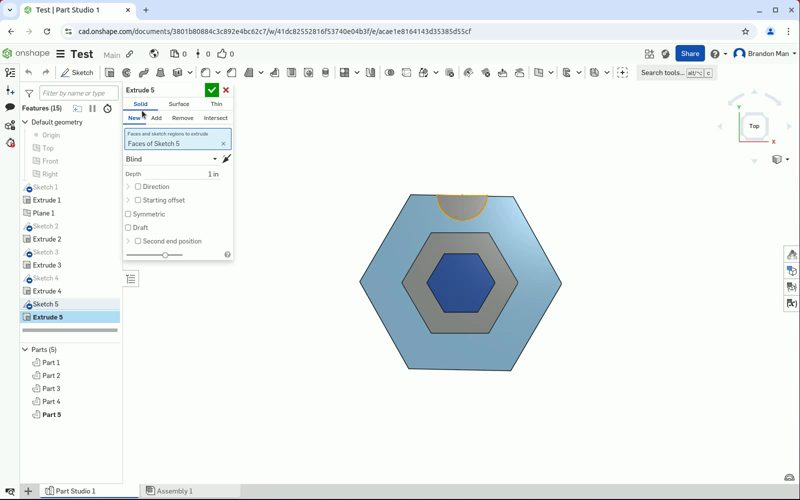
mouse_move(137, 120)
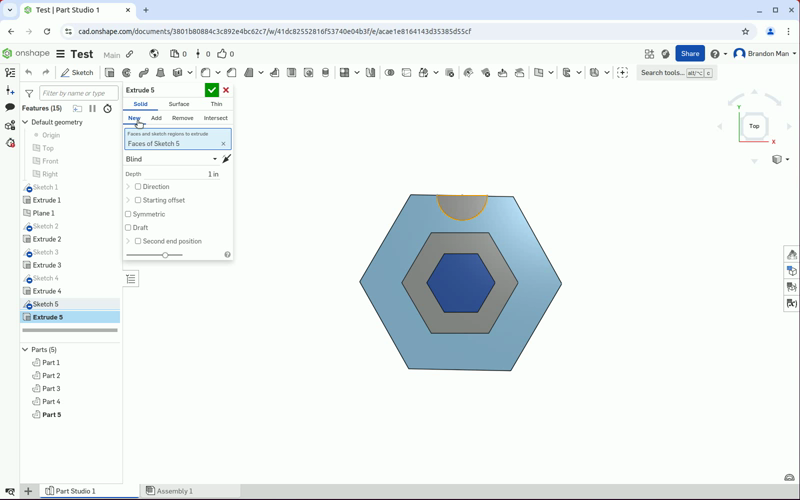
click(137, 120)
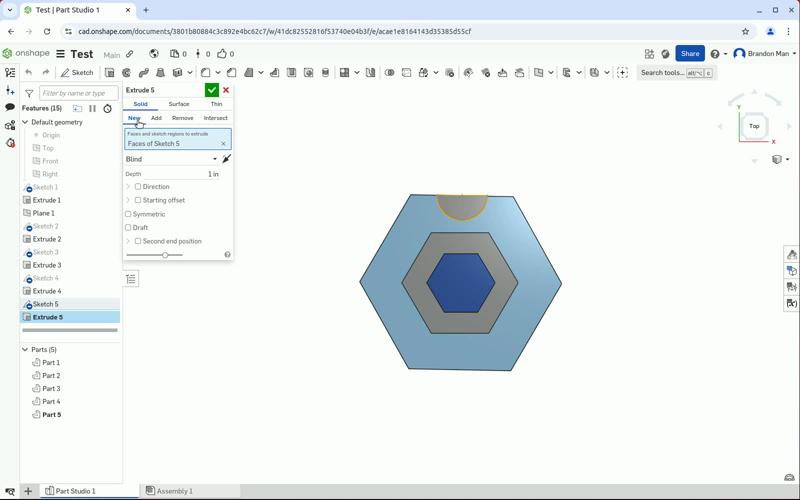
key(tab, 4)
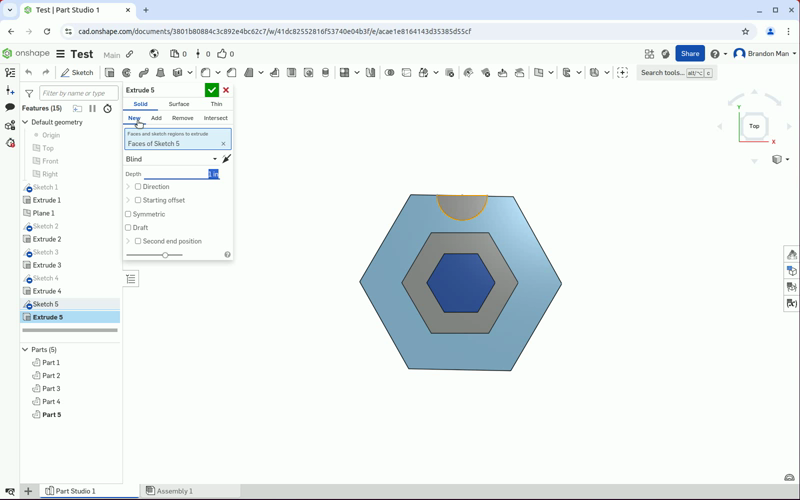
text(10.591)
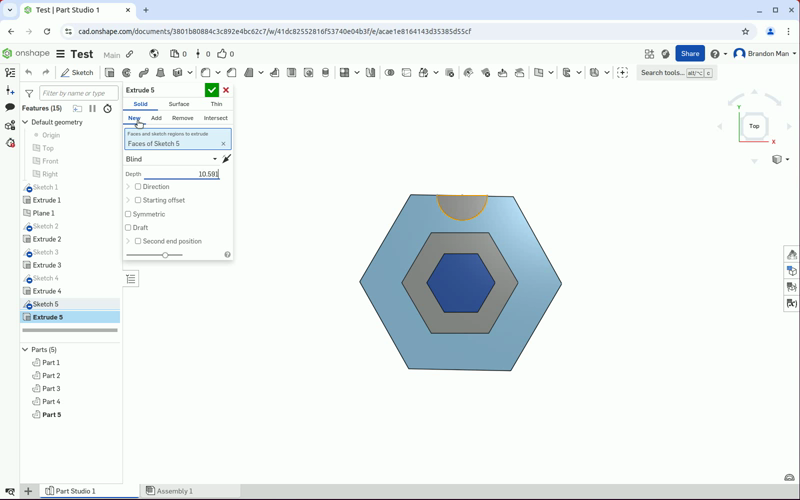
key(enter)
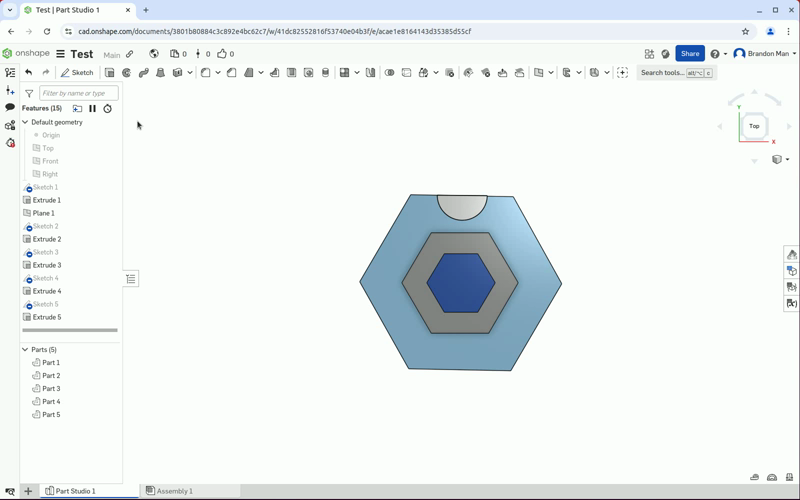
key(shift+h)
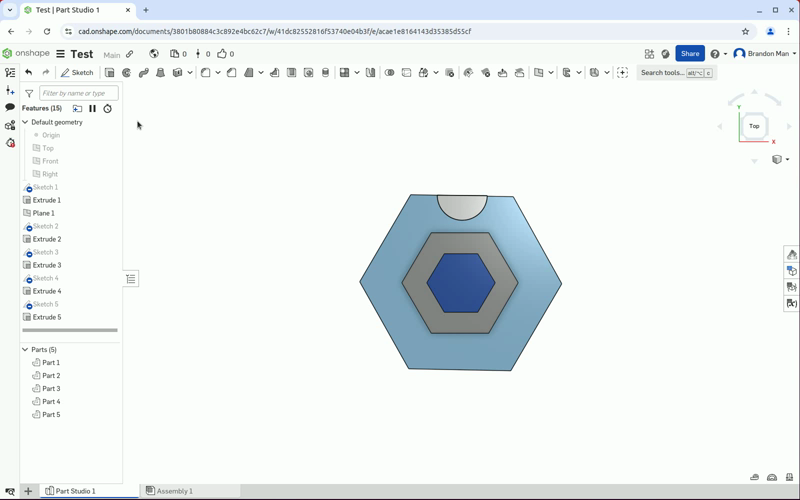
key(shift+h)
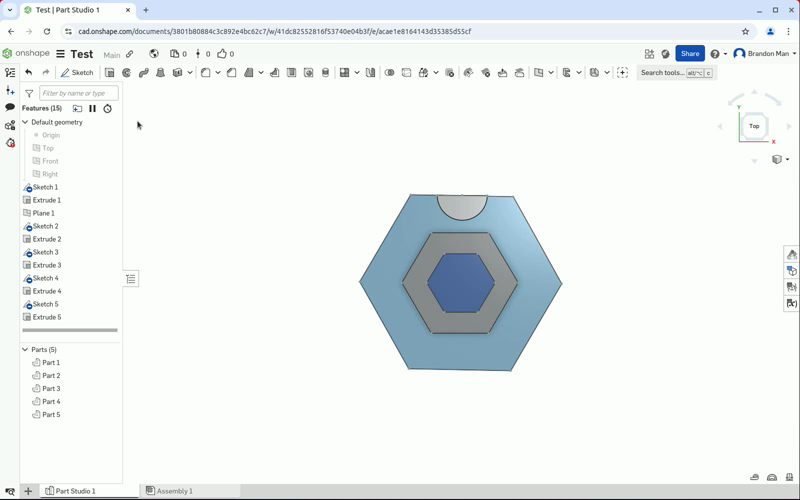
key(shift+7)
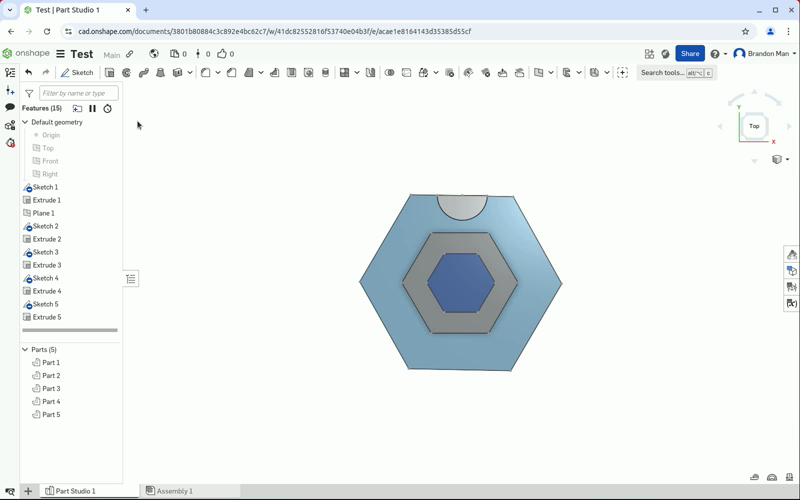
key(up, 3)
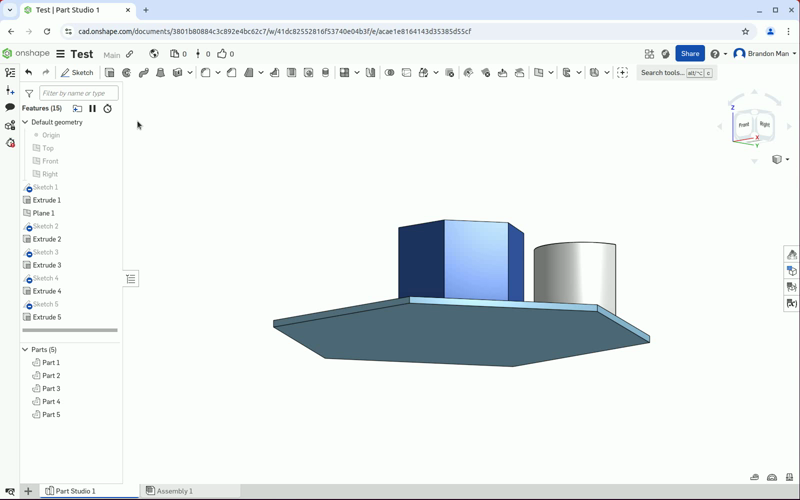
key(left, 3)
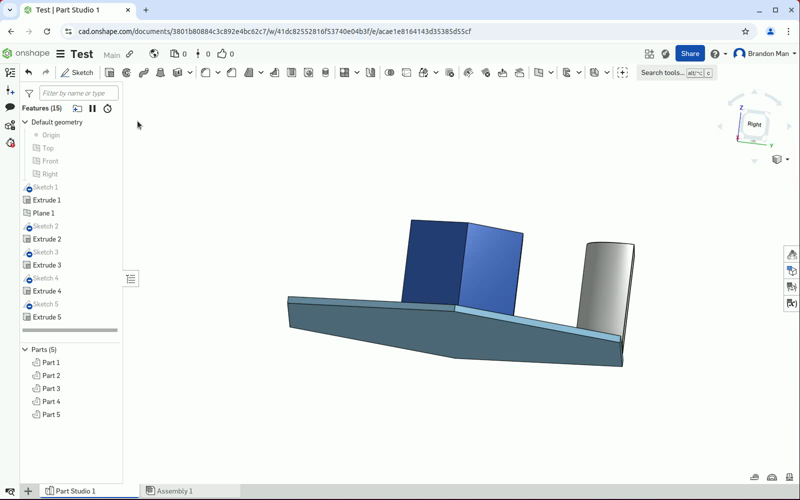
key(right, 3)
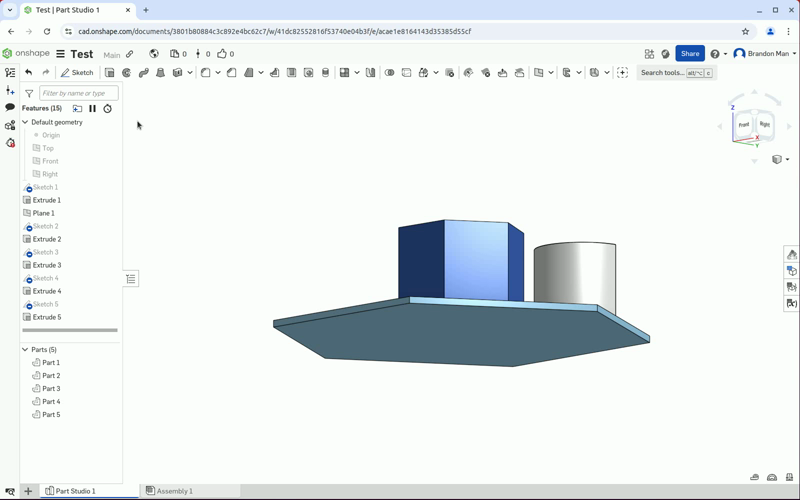
key(down, 3)
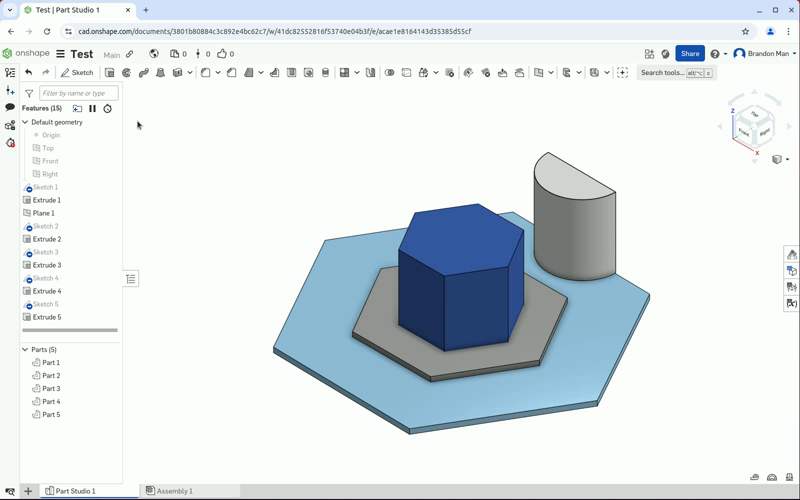
mouse_move(73, 189)
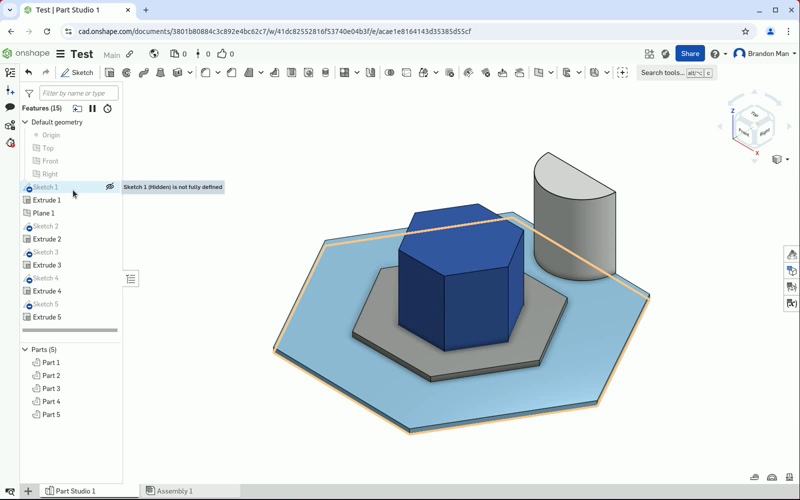
click(73, 189)